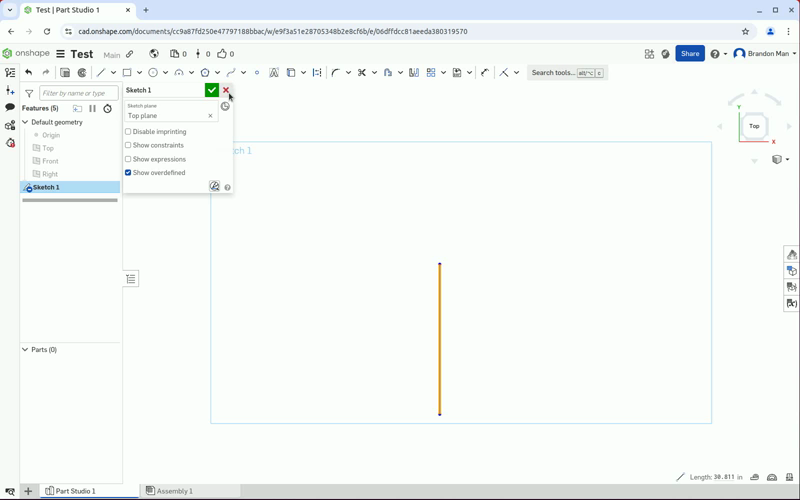
key(shift+h)
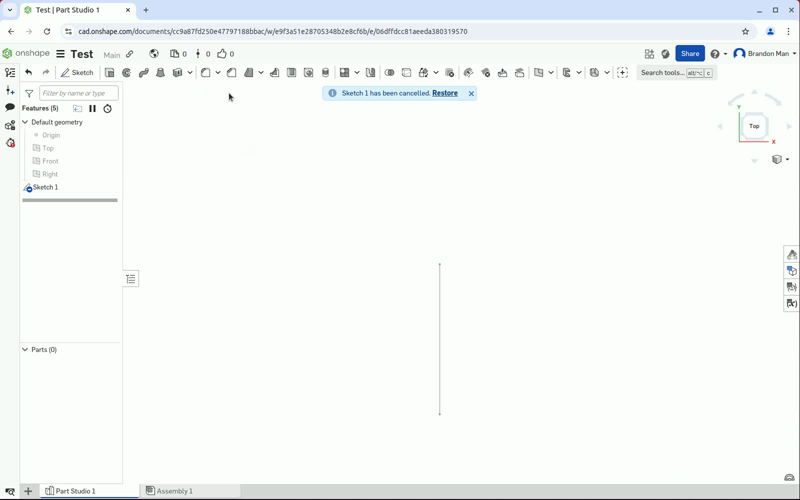
key(shift+s)
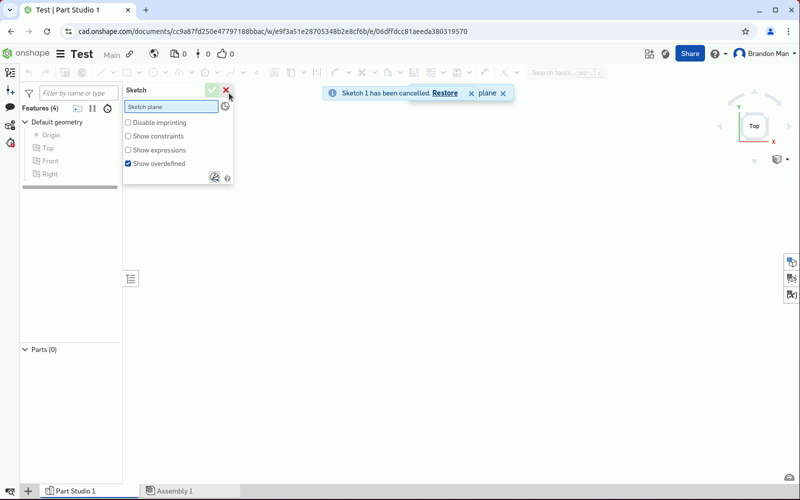
mouse_move(73, 150)
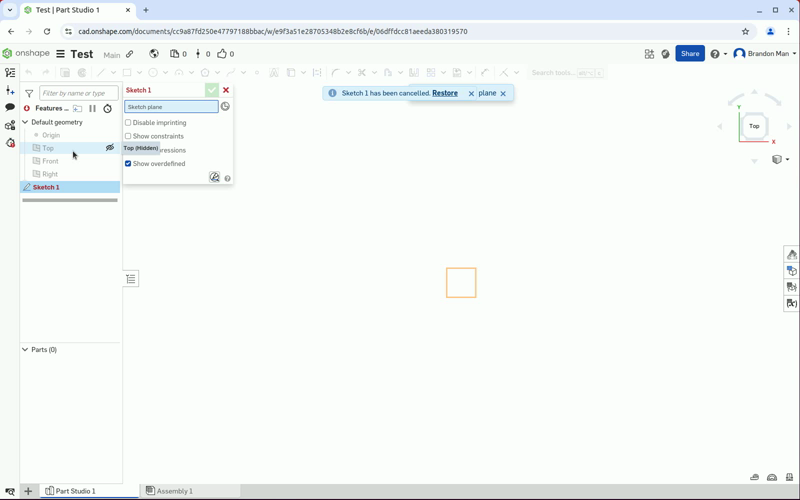
click(73, 150)
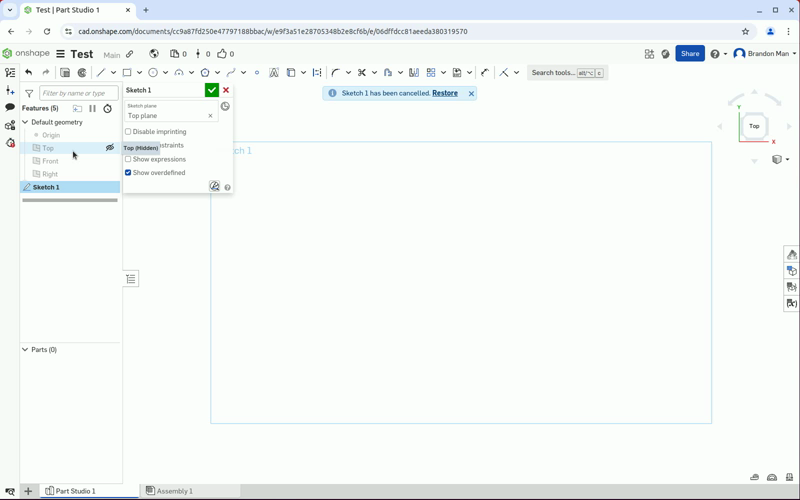
mouse_move(73, 352)
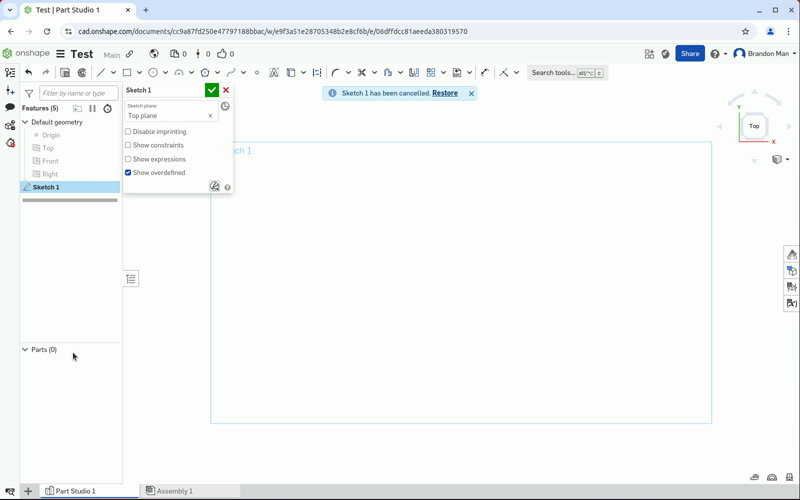
key(y)
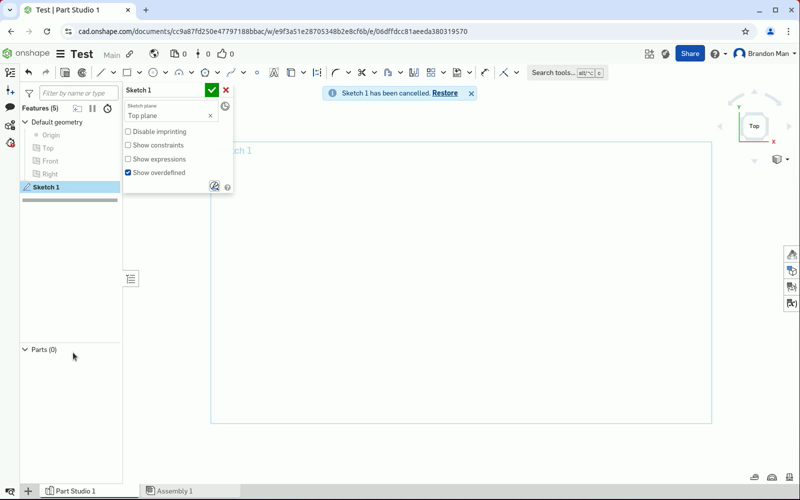
key(l)
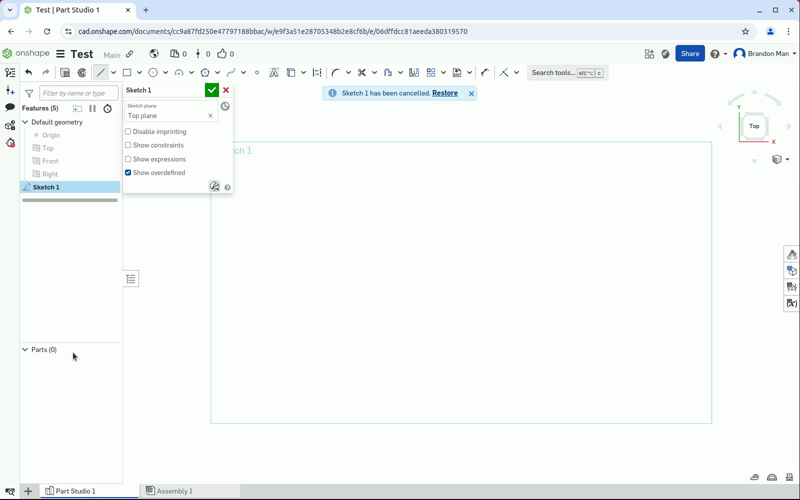
key_down(shift)
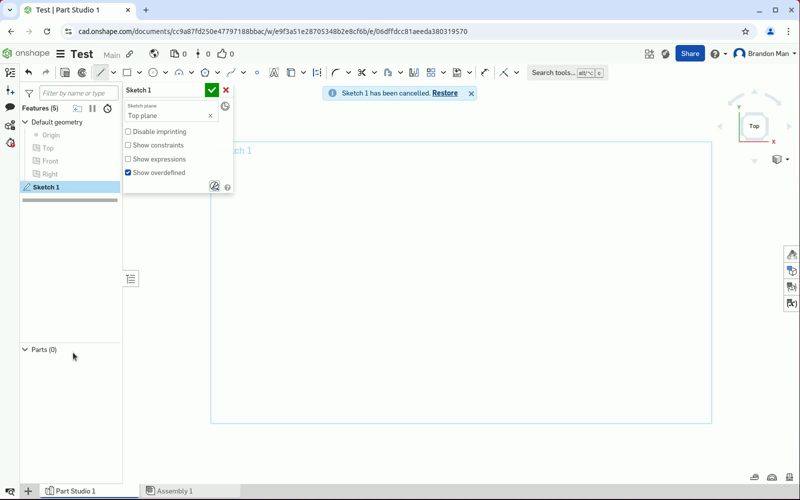
mouse_move(385, 245)
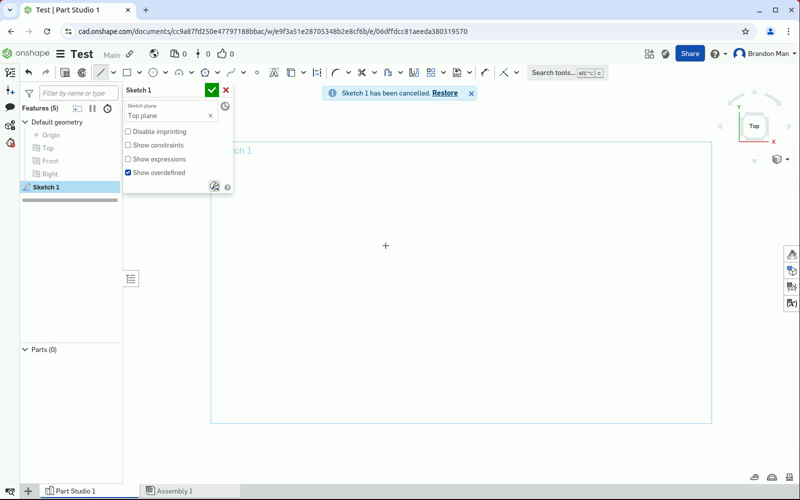
click(385, 245)
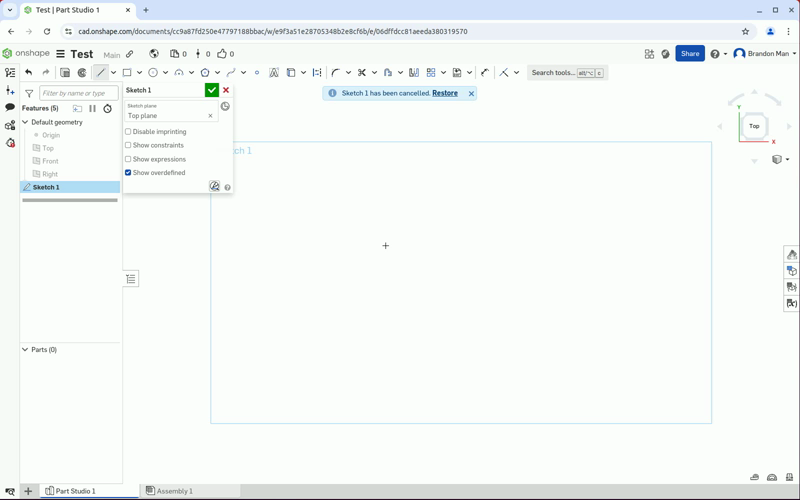
key_up(shift)
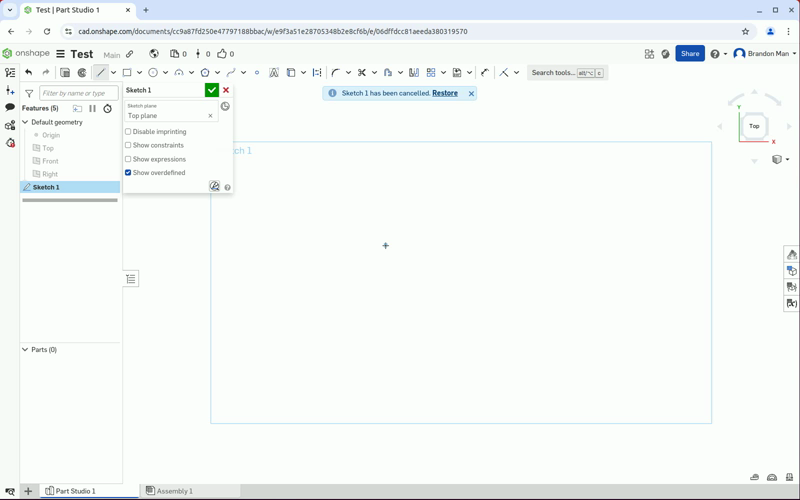
key_down(shift)
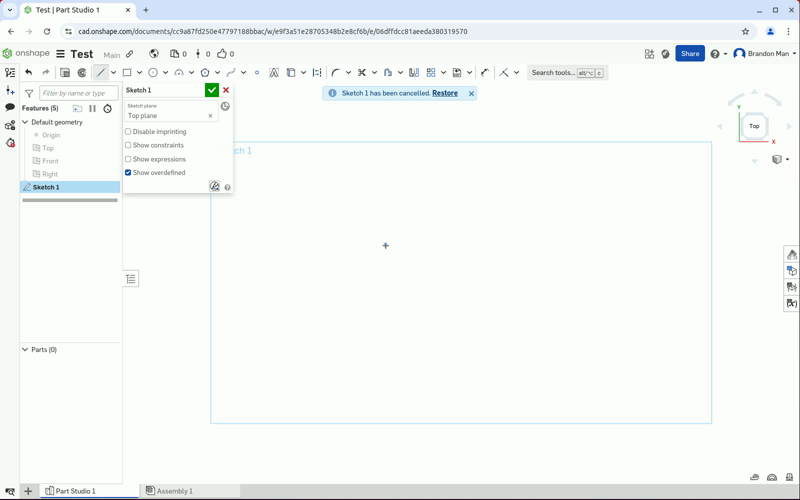
mouse_move(452, 245)
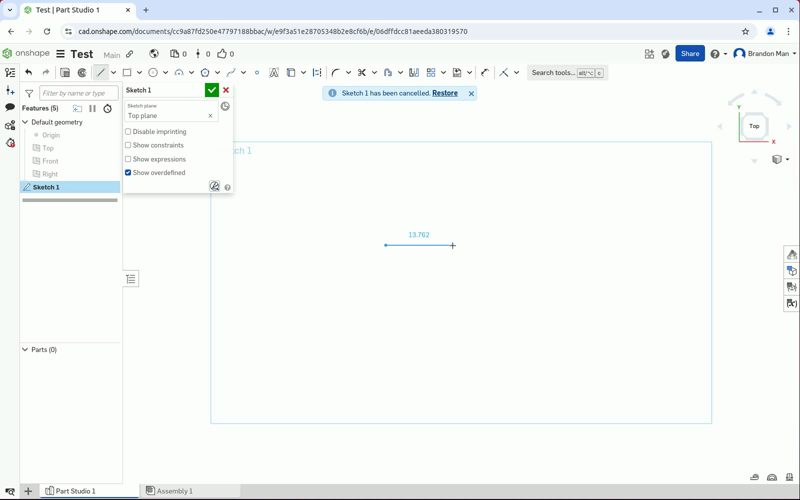
click(452, 245)
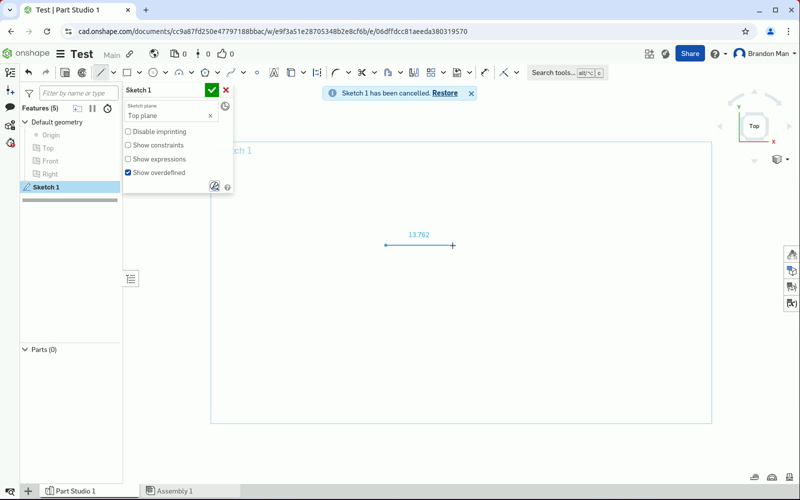
key_up(shift)
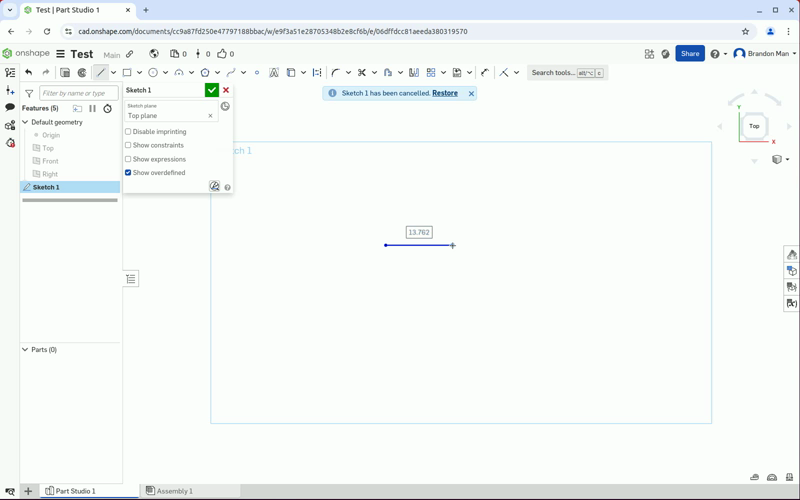
key_down(shift)
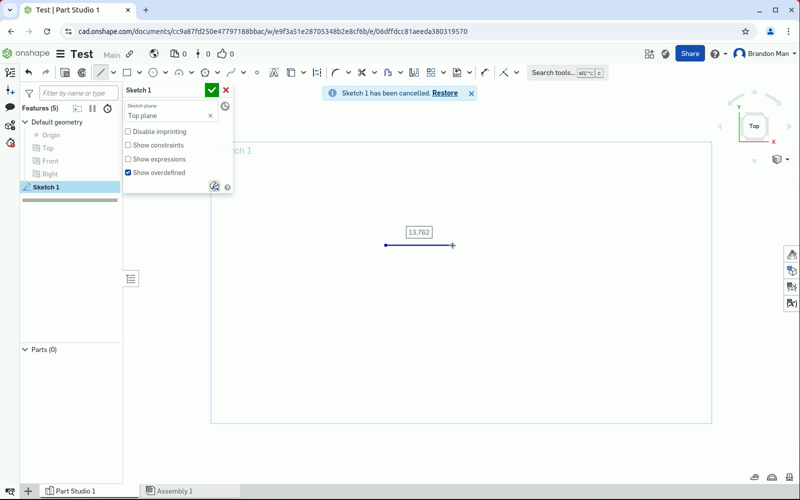
mouse_move(482, 245)
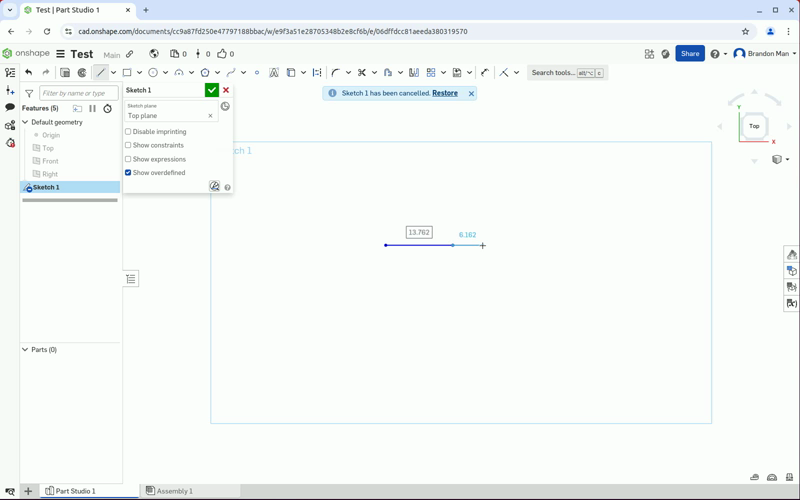
mouse_move(460, 245)
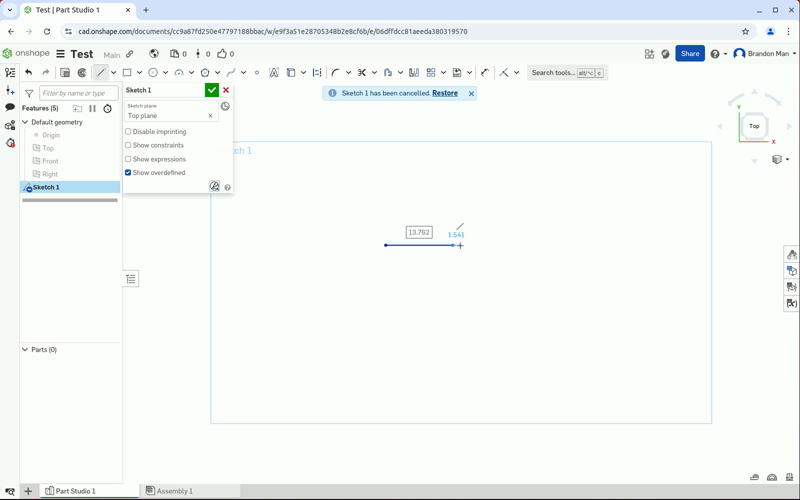
click(460, 245)
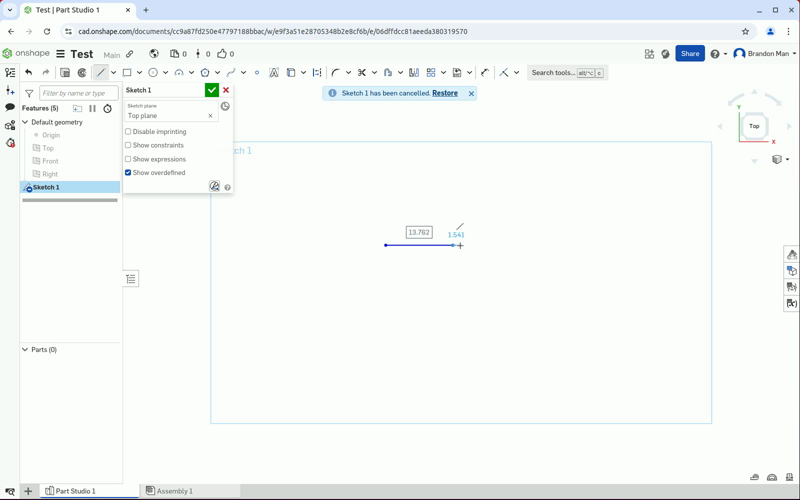
key_up(shift)
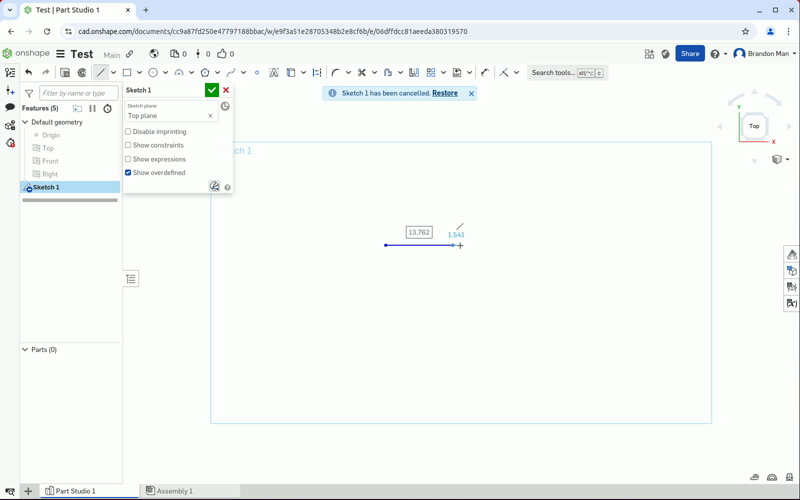
key_down(shift)
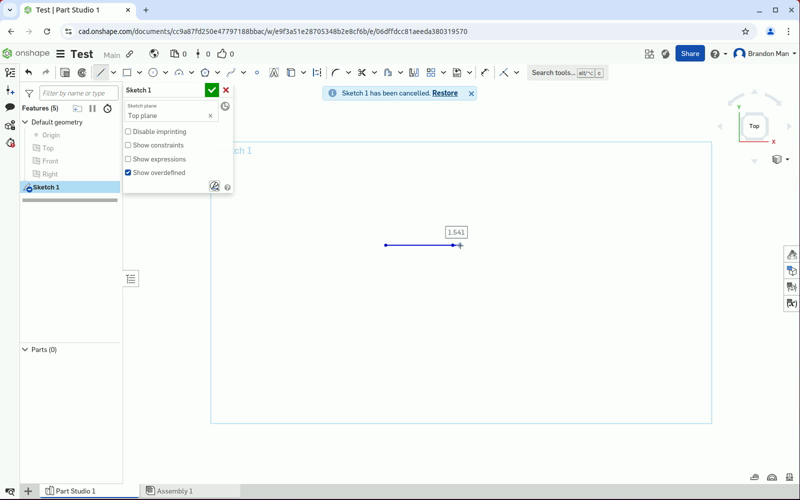
mouse_move(490, 245)
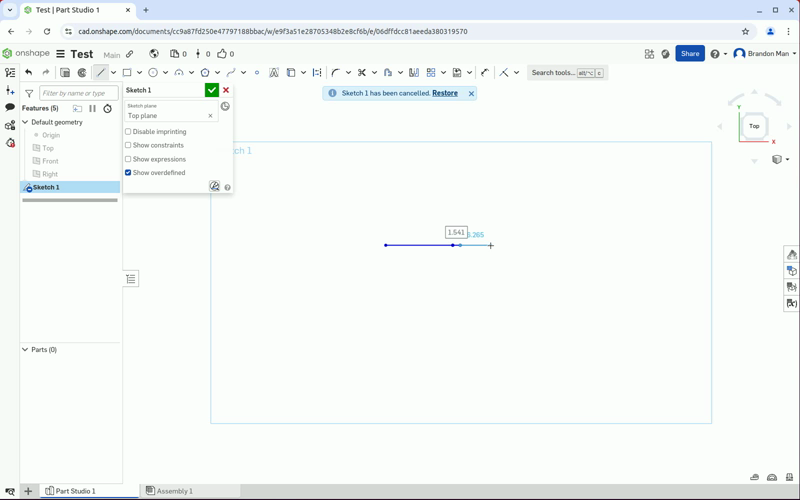
mouse_move(468, 245)
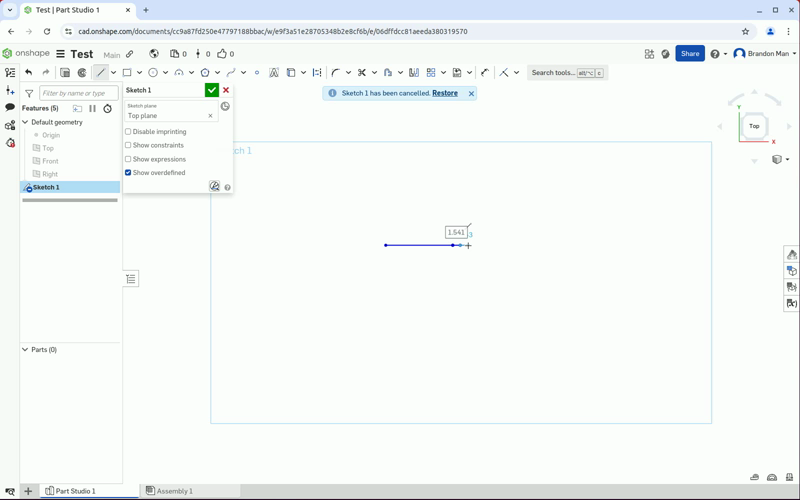
click(468, 245)
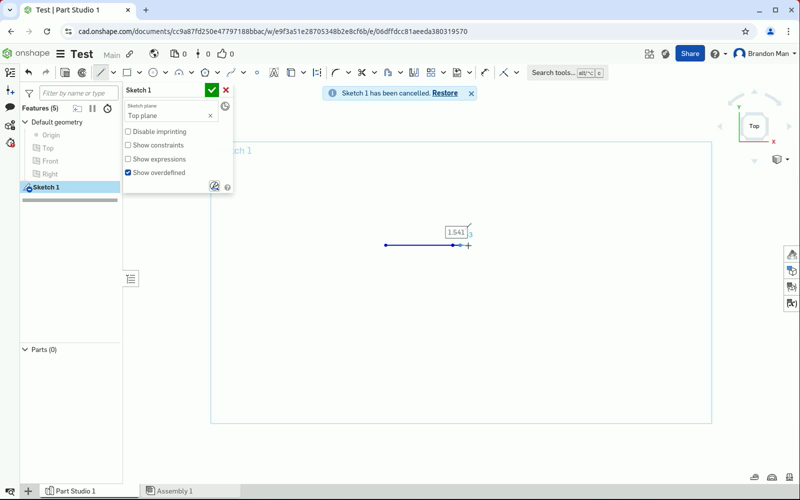
key_up(shift)
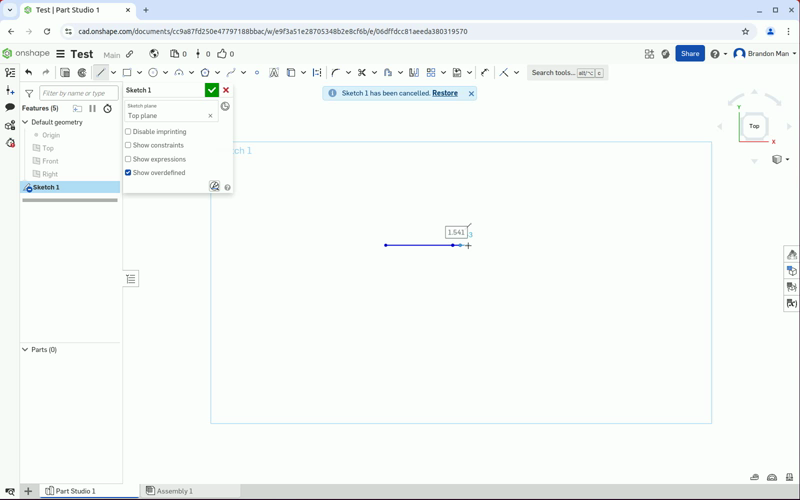
key_down(shift)
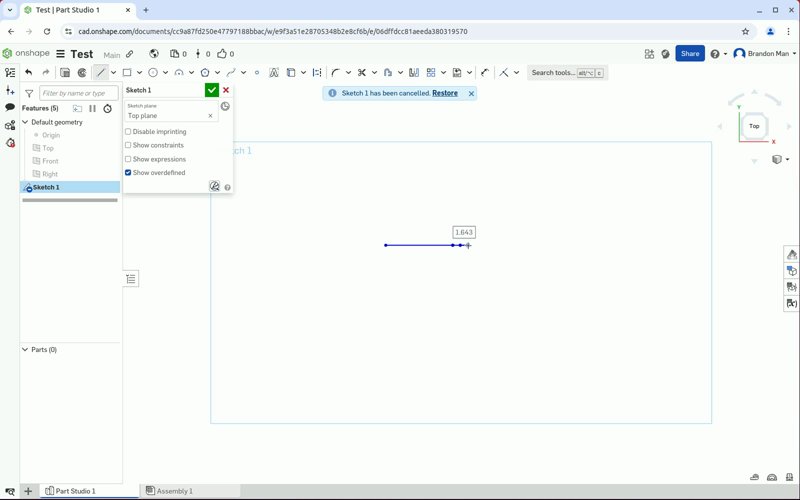
mouse_move(556, 245)
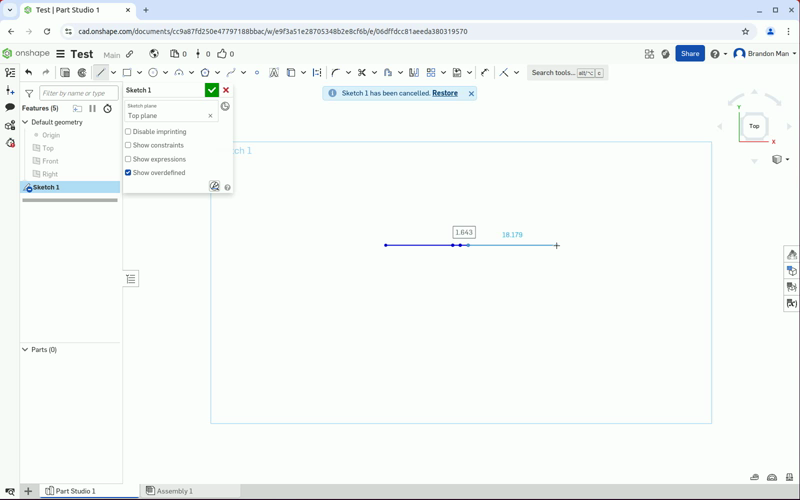
click(556, 245)
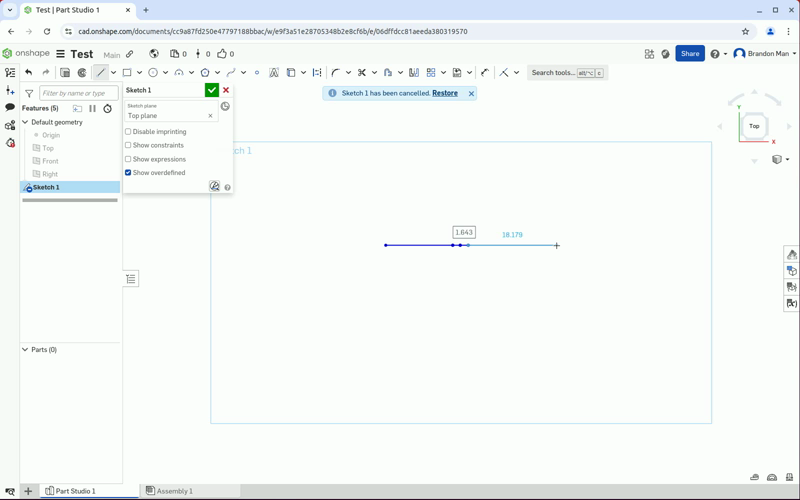
key_up(shift)
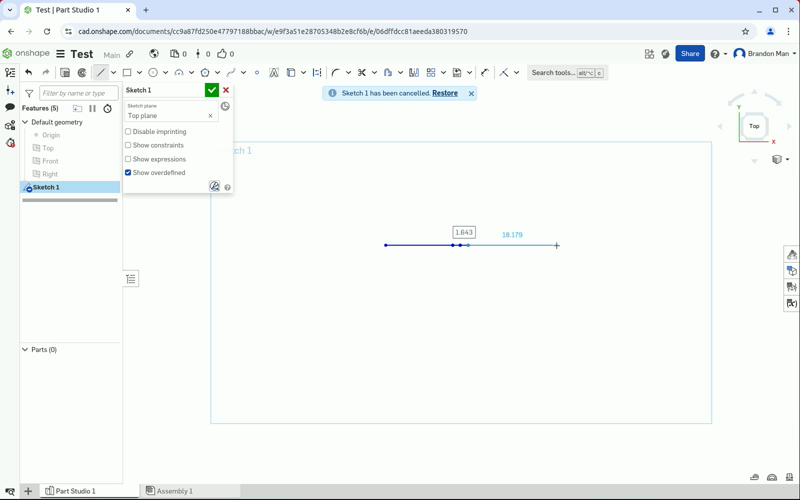
key_down(shift)
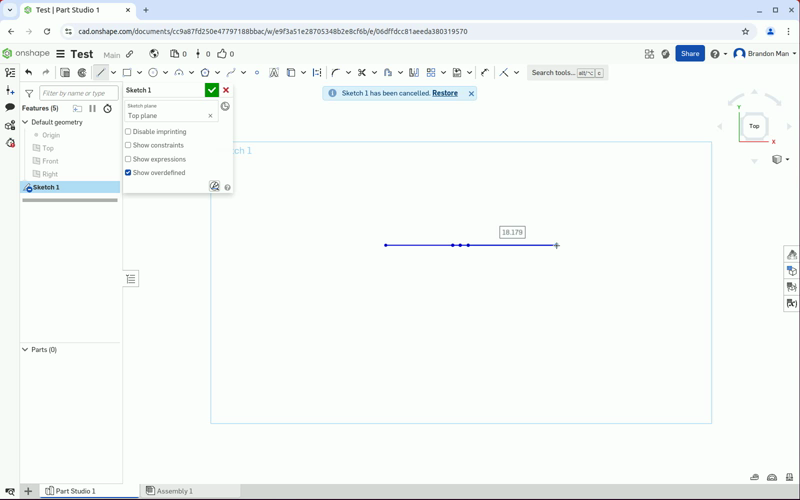
mouse_move(586, 245)
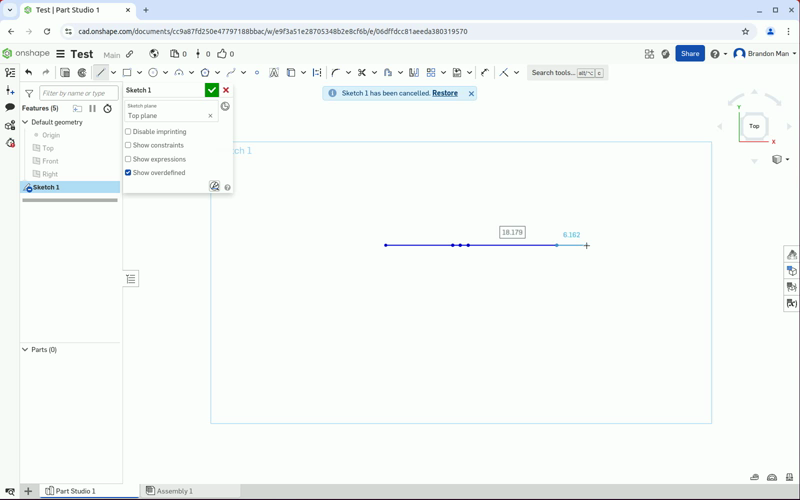
mouse_move(572, 245)
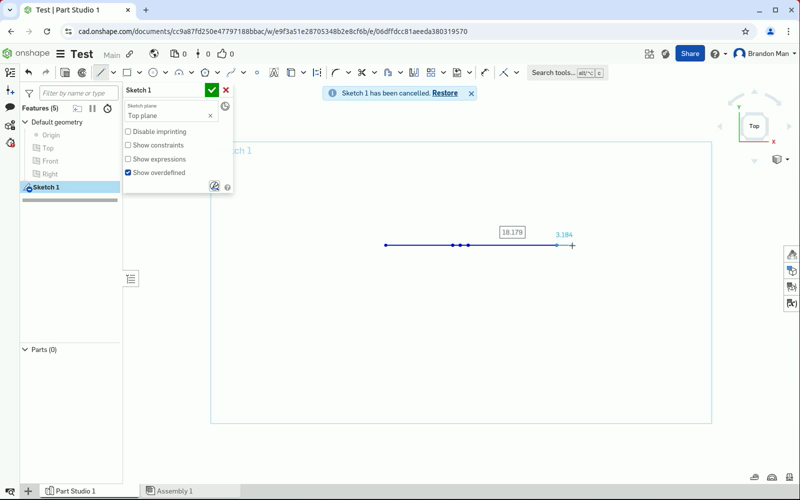
click(572, 245)
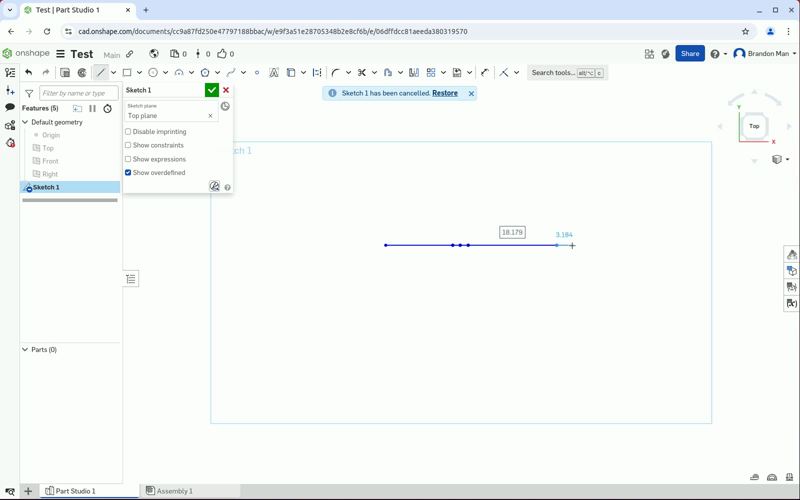
key_up(shift)
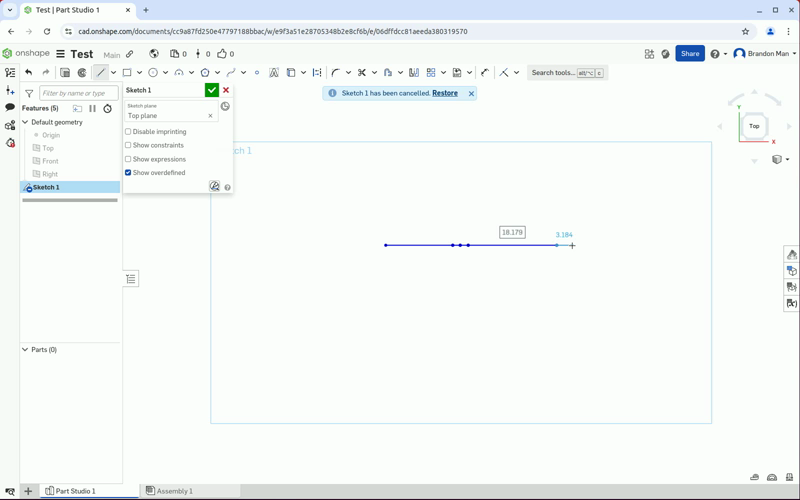
key_down(shift)
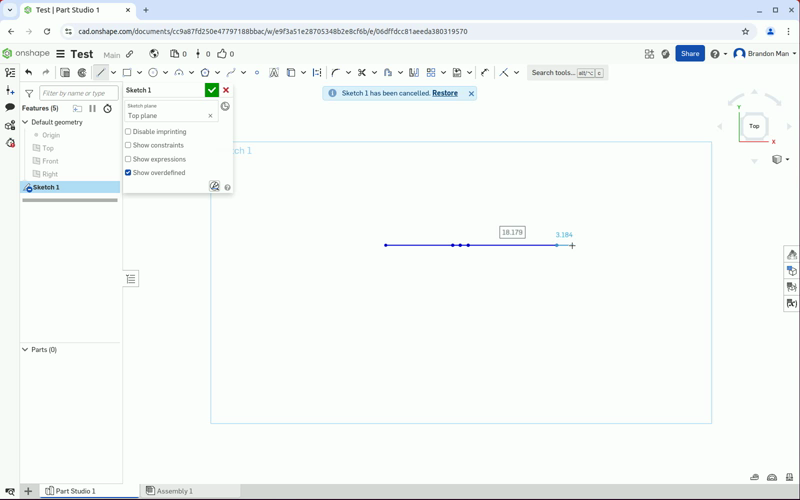
mouse_move(589, 245)
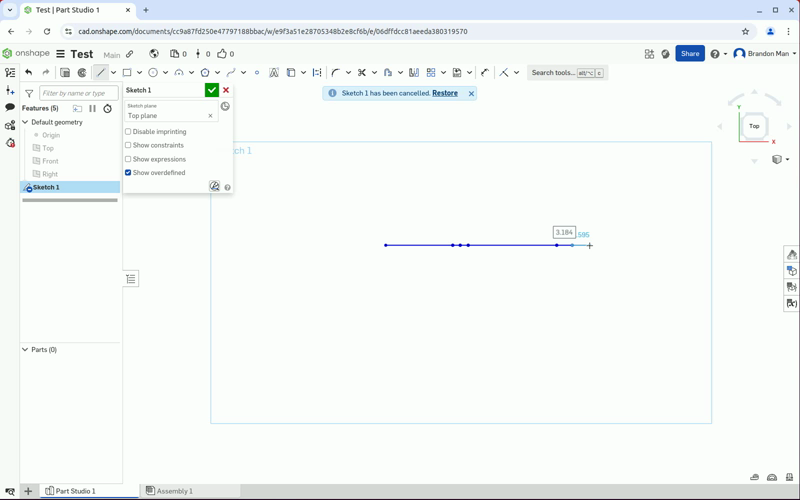
mouse_move(572, 208)
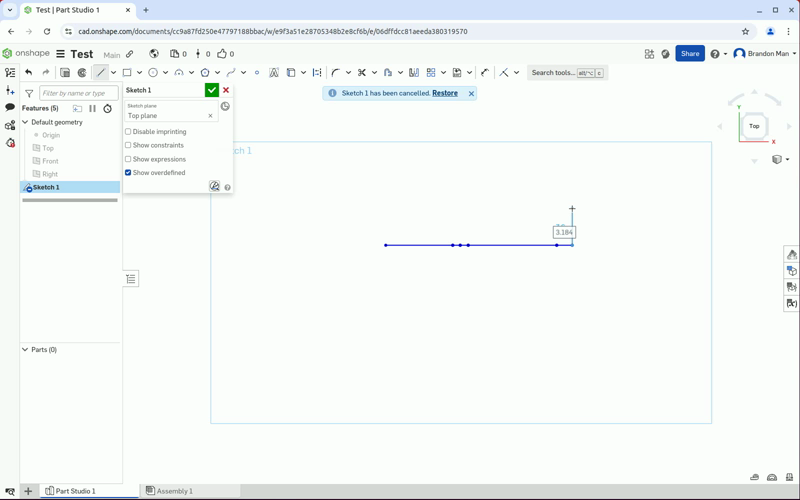
click(572, 208)
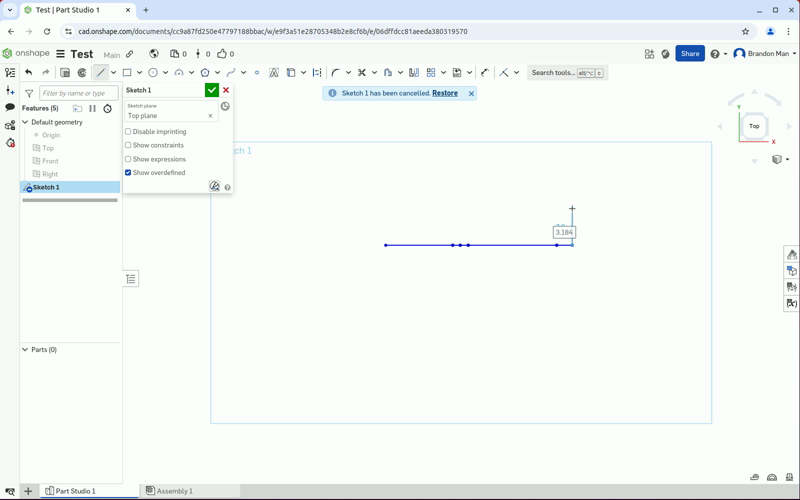
key_up(shift)
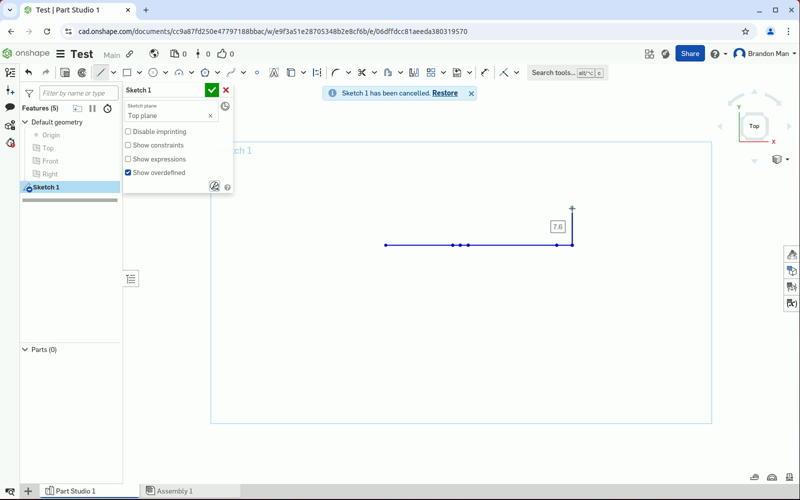
key_down(shift)
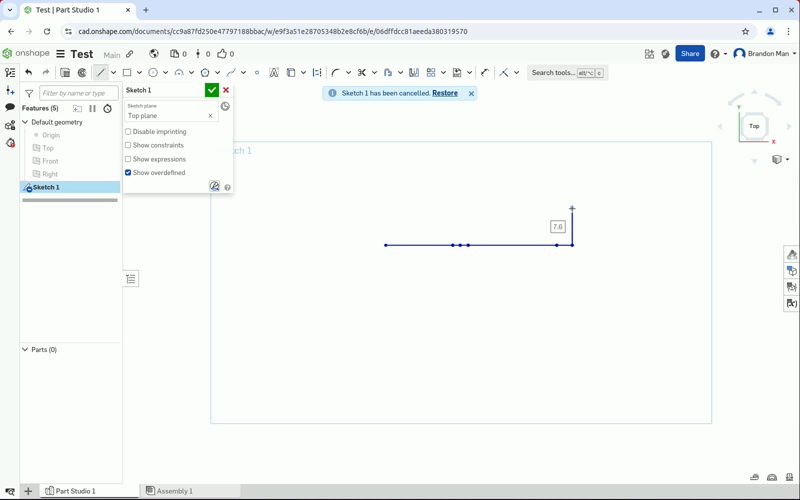
mouse_move(385, 208)
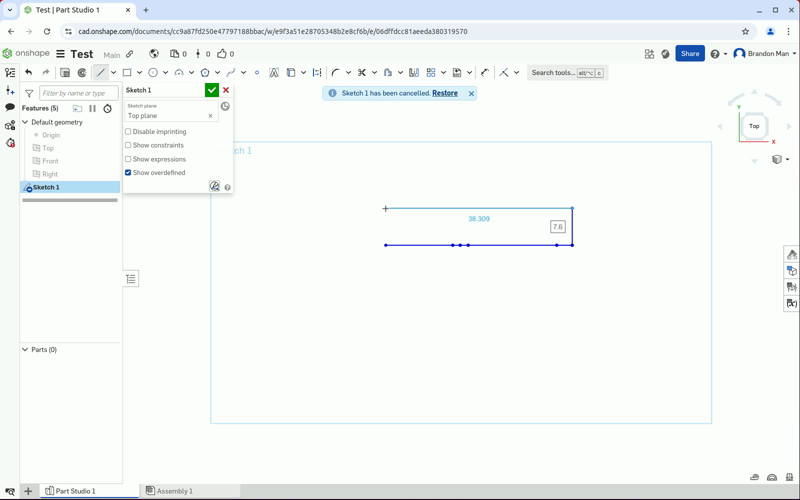
click(385, 208)
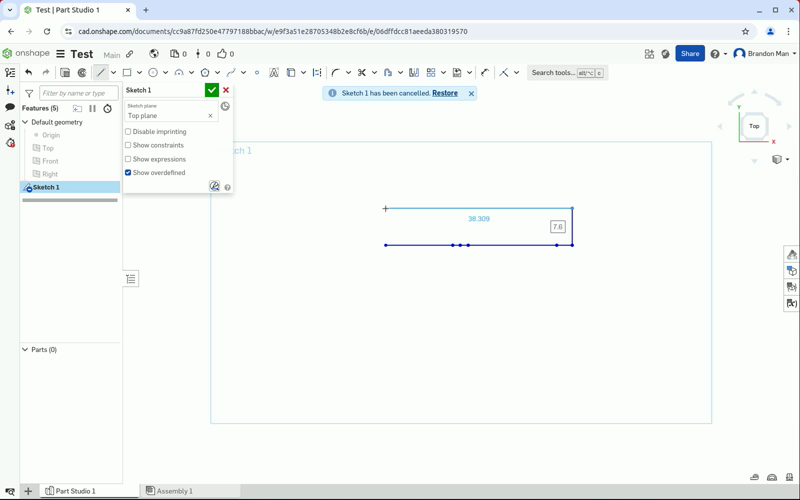
key_up(shift)
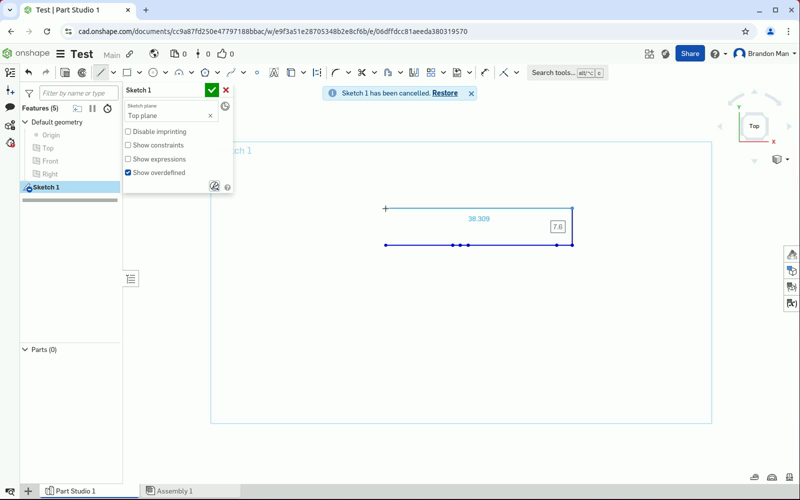
mouse_move(415, 208)
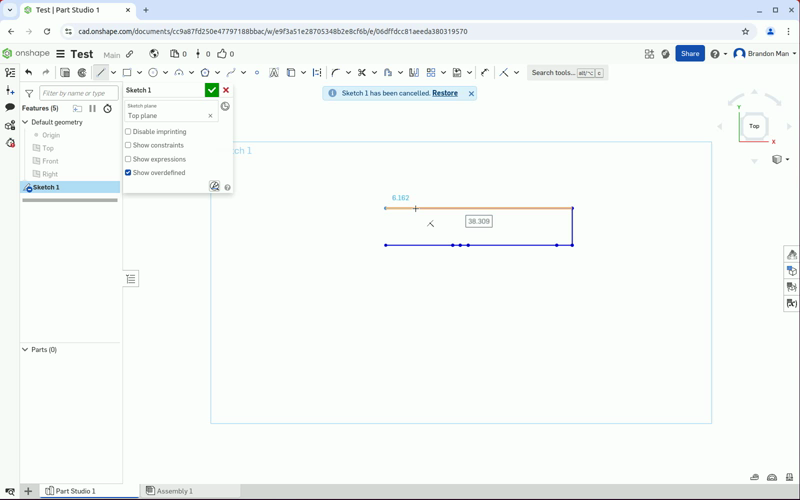
key_down(shift)
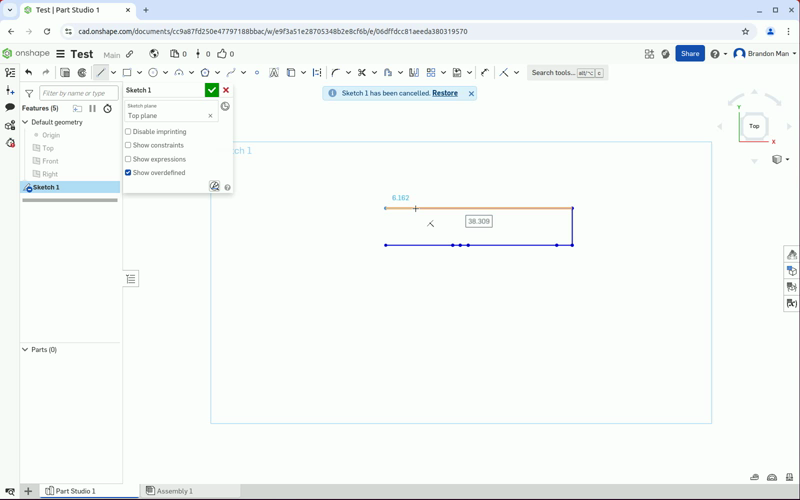
mouse_move(385, 245)
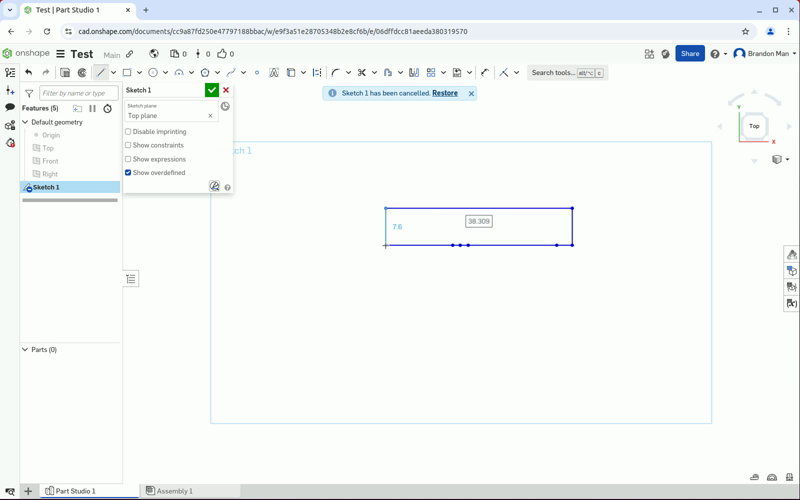
key_up(shift)
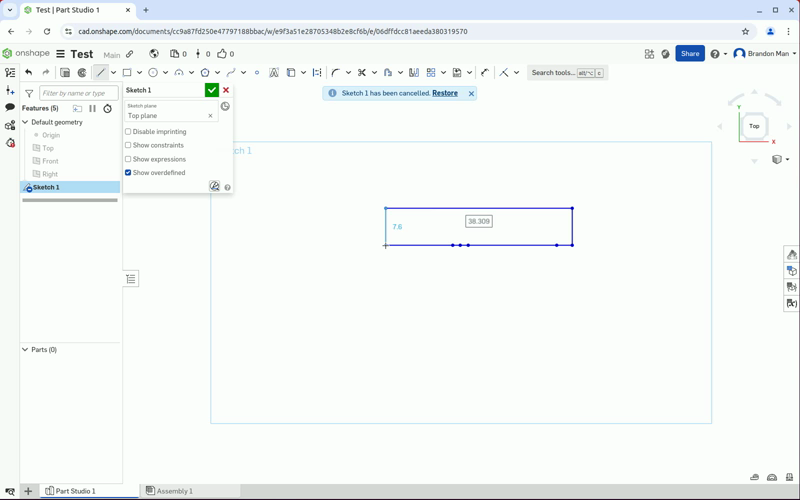
click(385, 245)
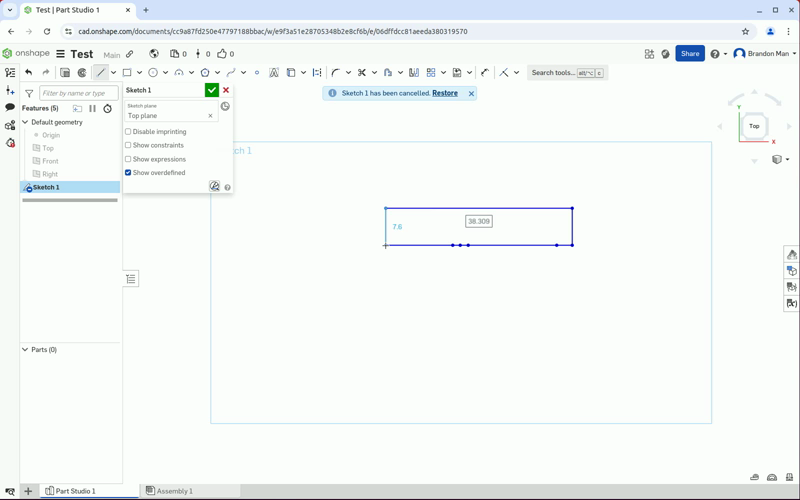
key(esc)
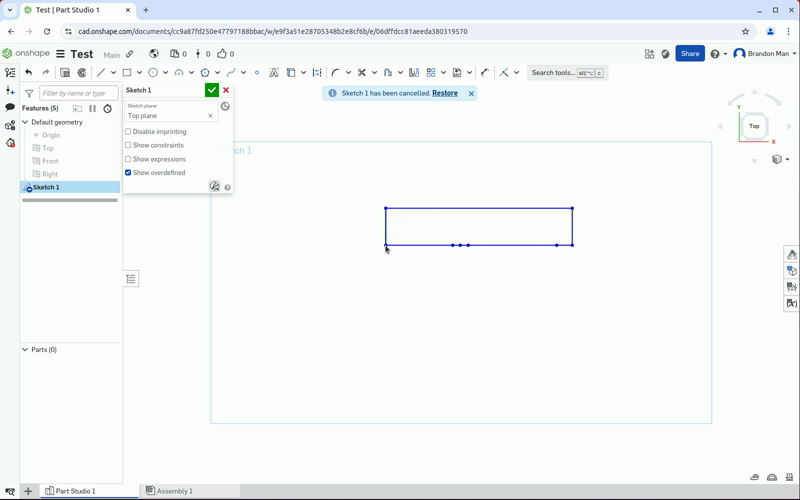
mouse_move(482, 233)
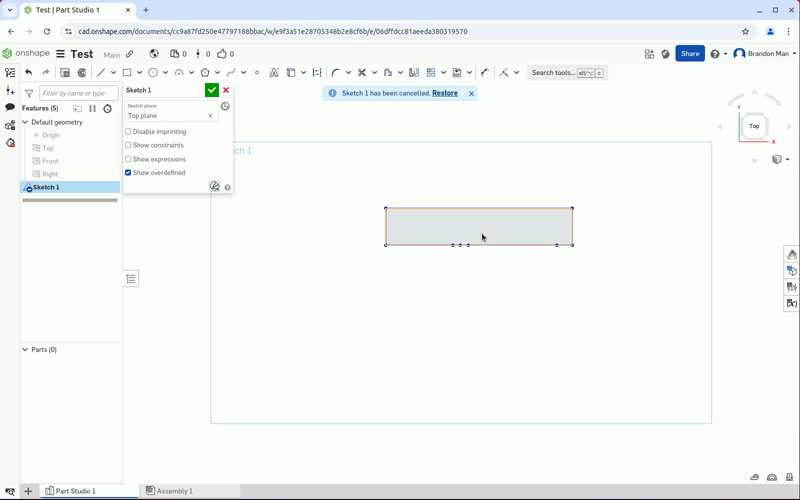
click(482, 233)
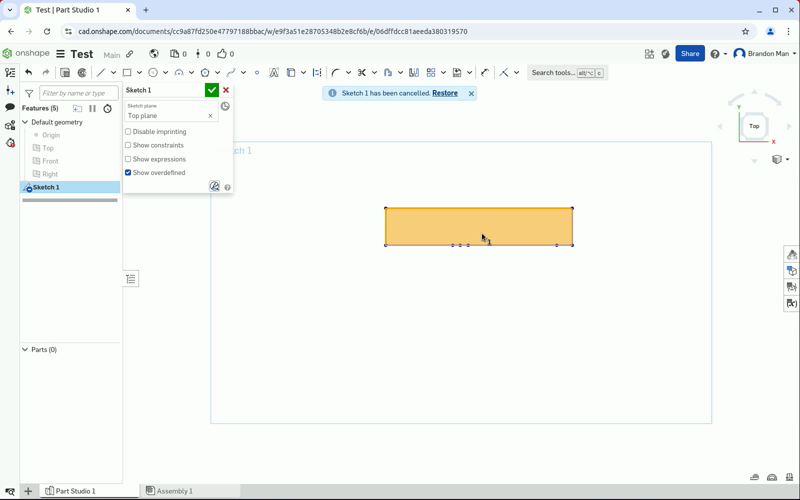
mouse_move(73, 352)
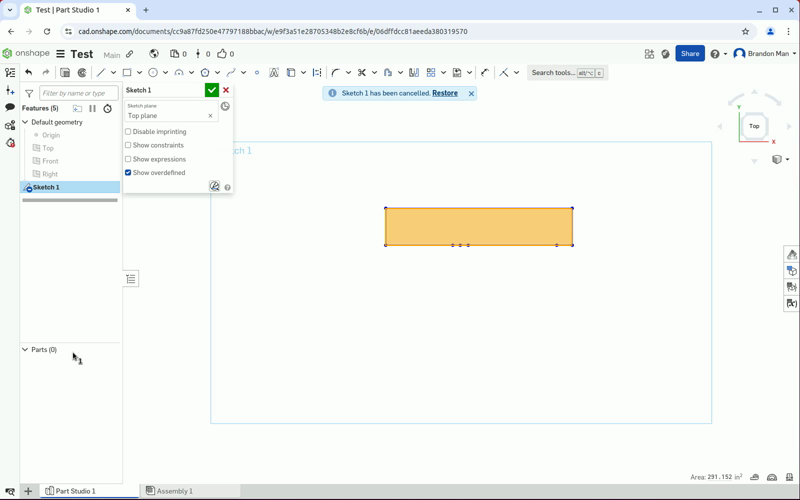
key(shift+y)
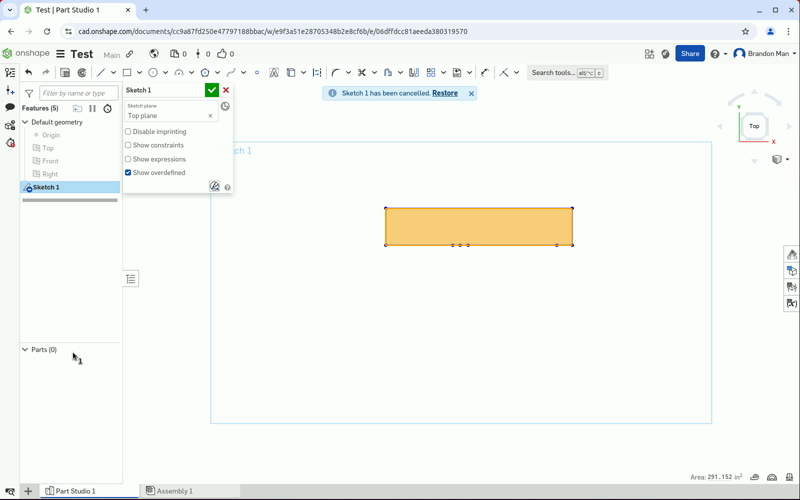
key(shift+e)
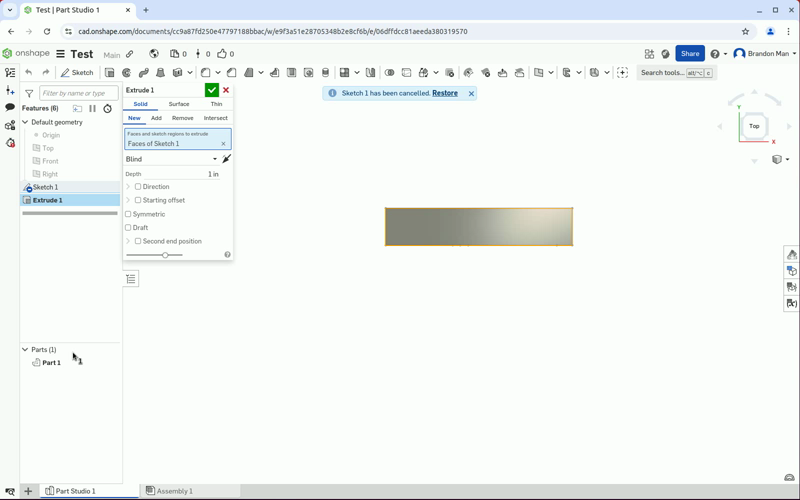
mouse_move(143, 106)
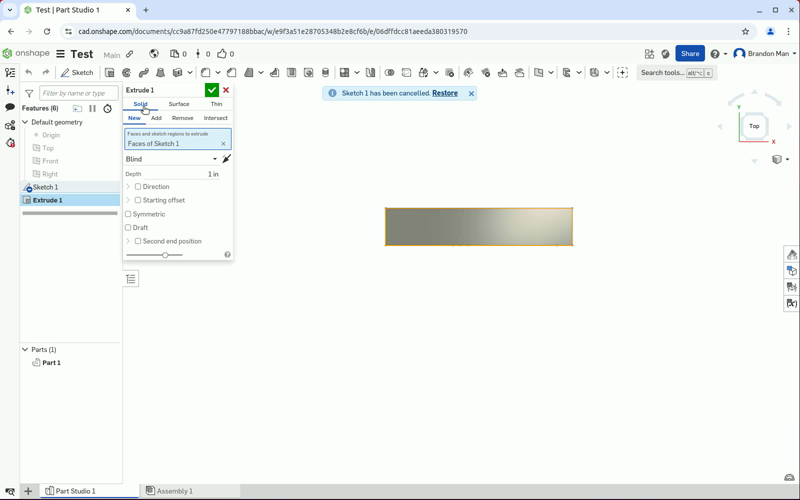
click(143, 106)
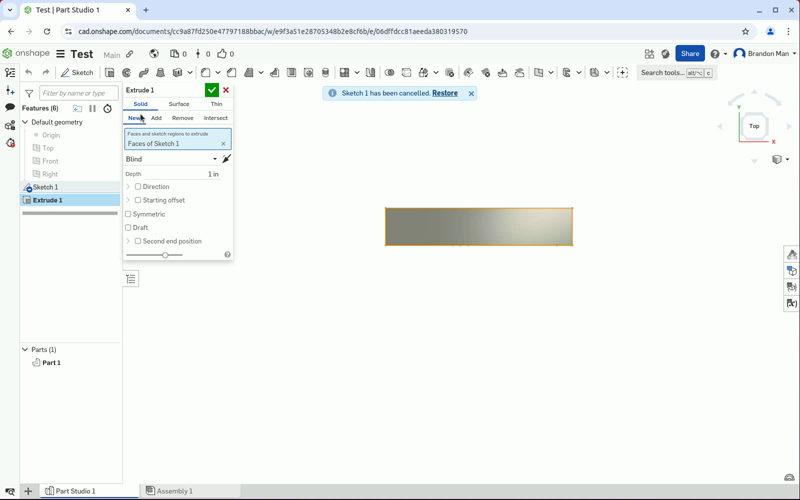
mouse_move(137, 120)
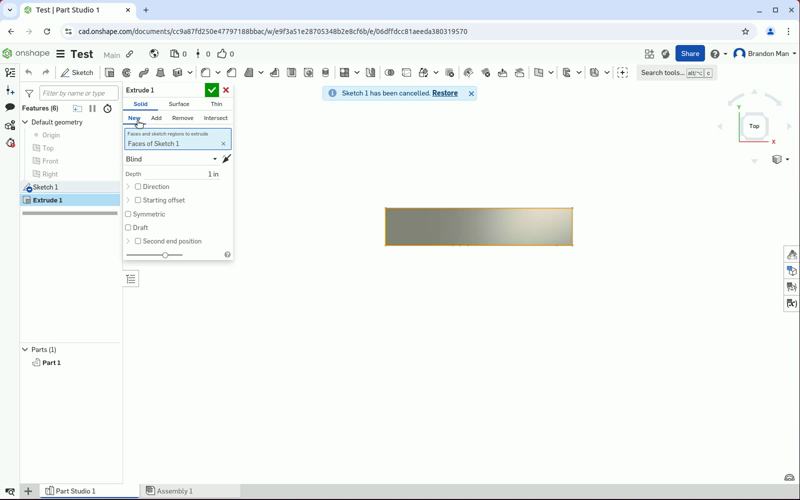
click(137, 120)
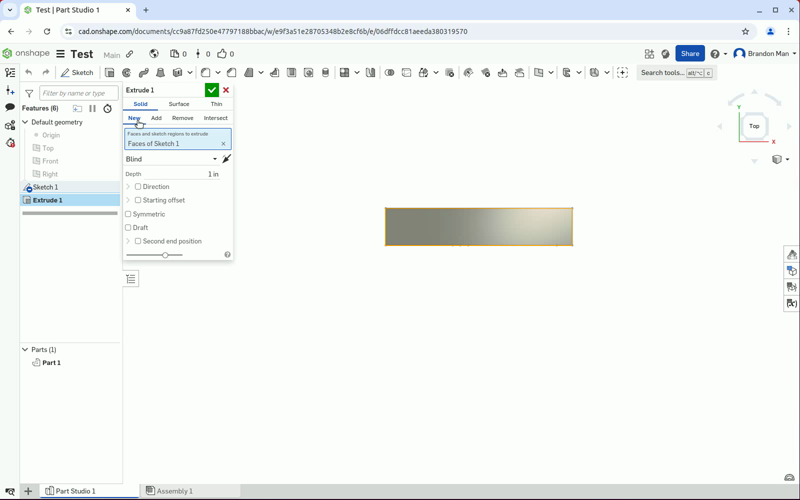
key(tab, 4)
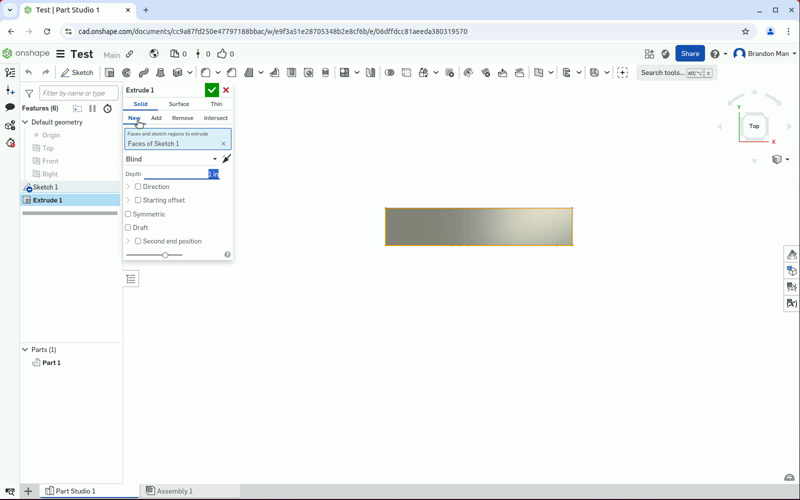
text(15.405)
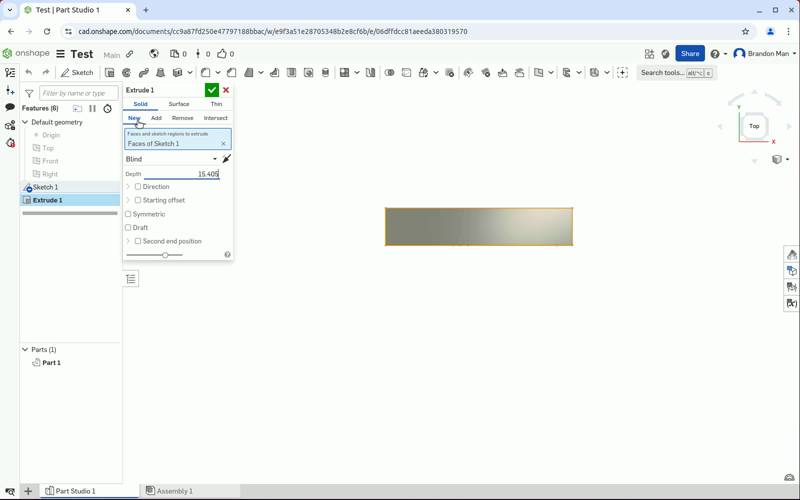
key(enter)
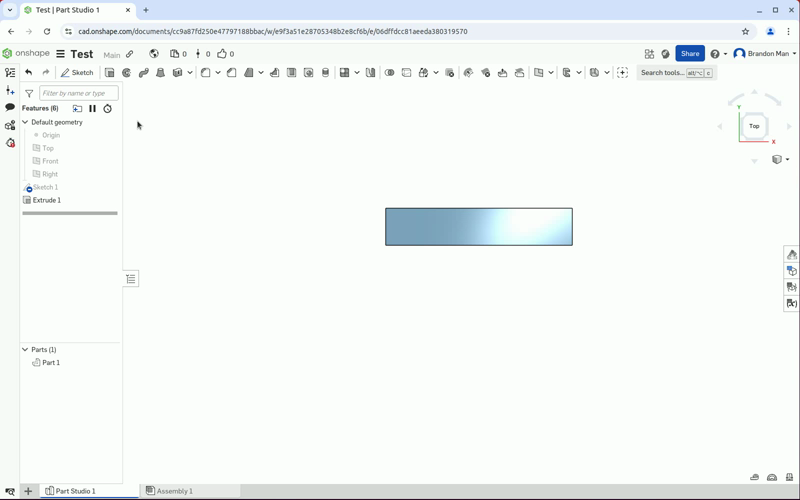
key(shift+h)
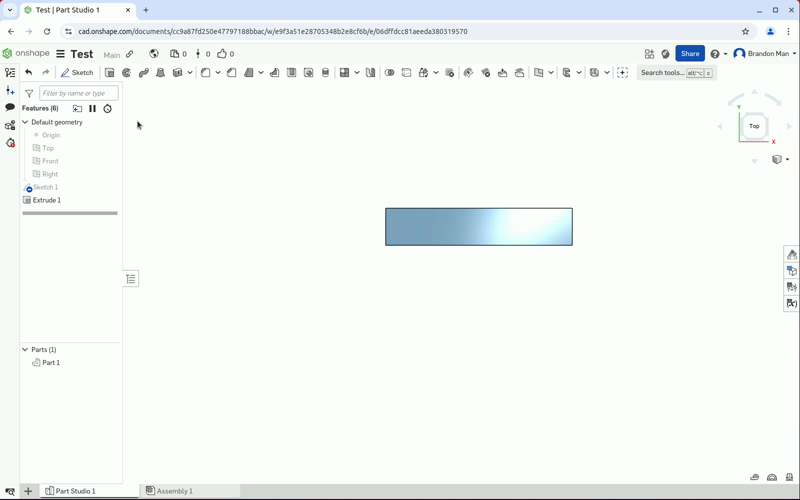
key(shift+h)
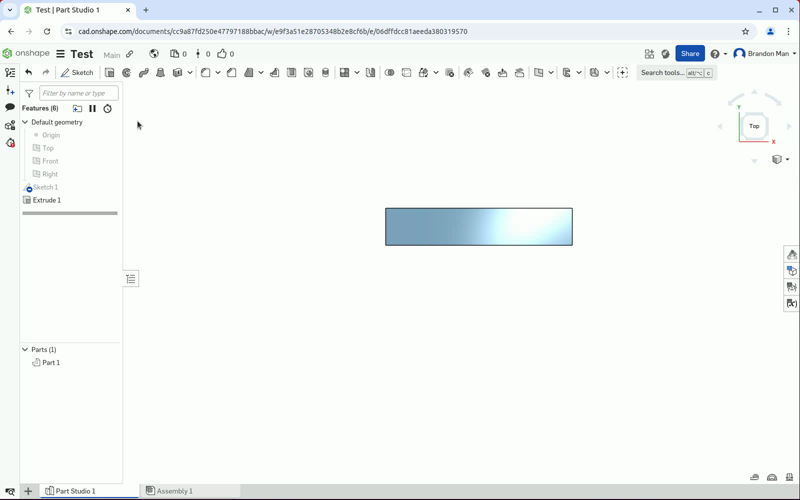
mouse_move(73, 189)
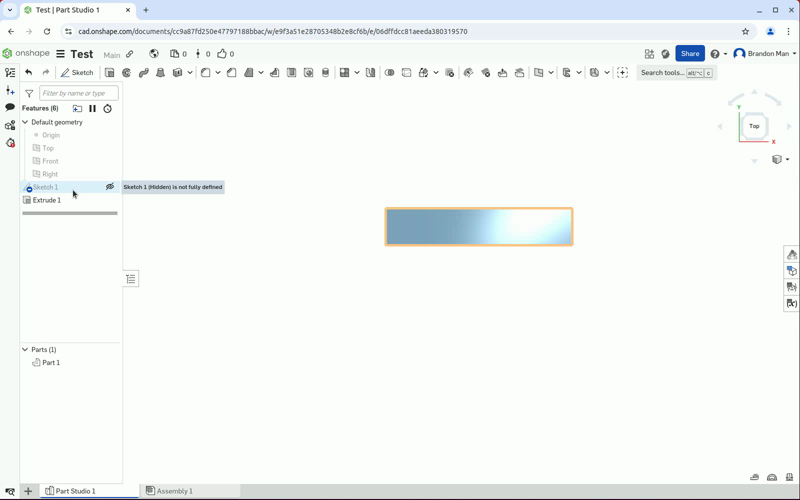
click(73, 189)
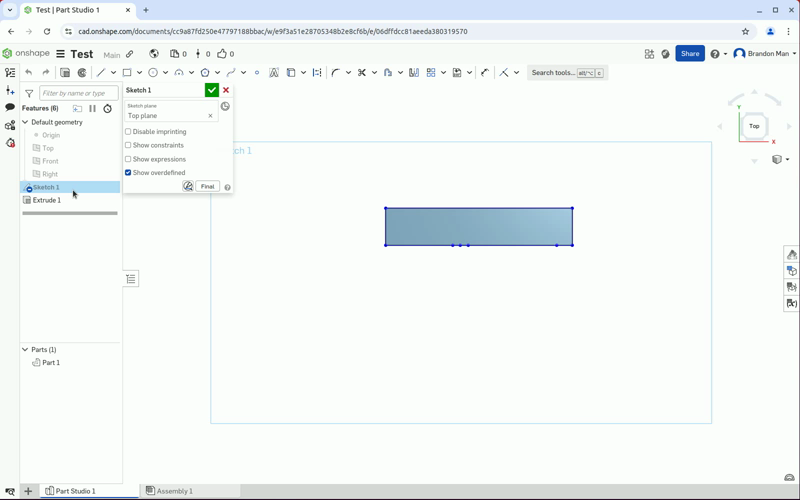
mouse_move(229, 92)
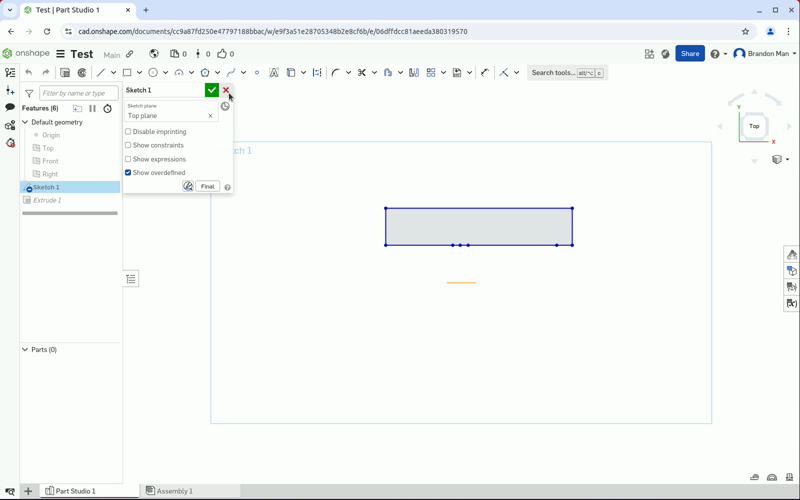
click(229, 92)
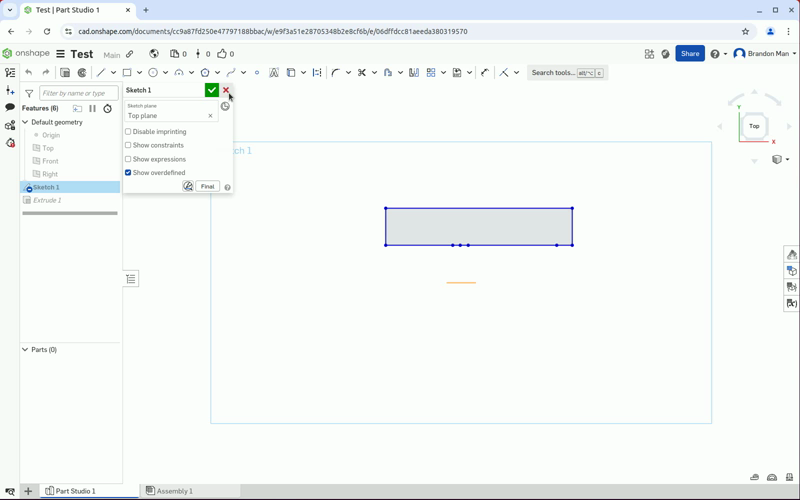
key(shift+s)
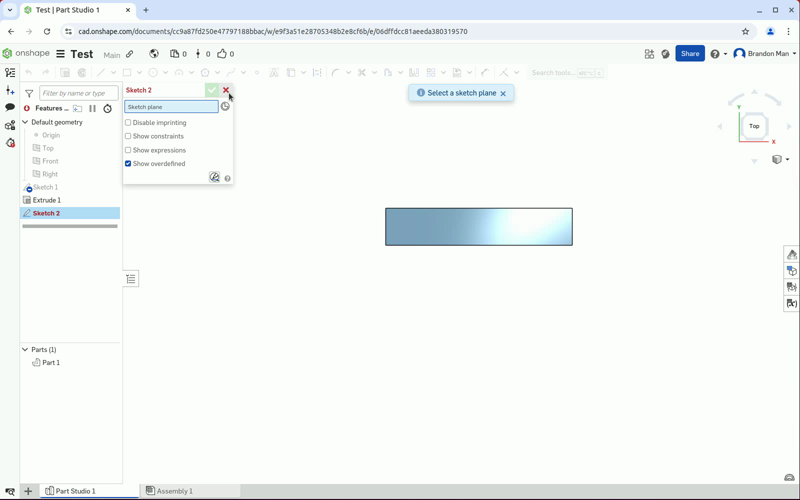
mouse_move(73, 150)
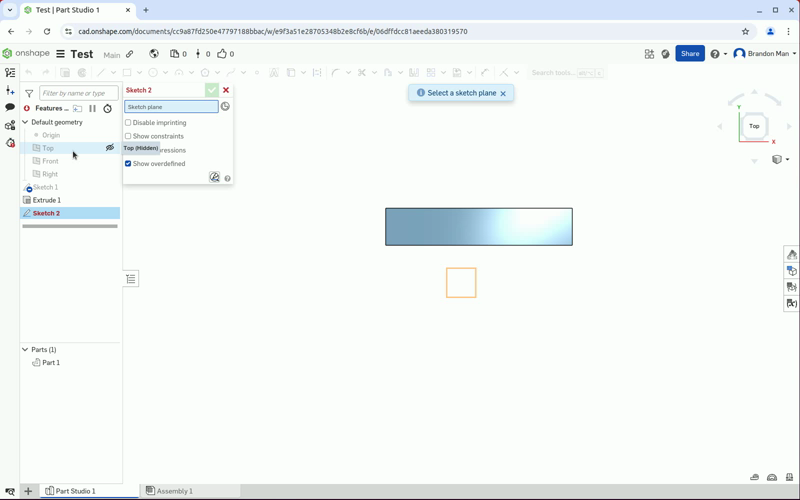
click(73, 150)
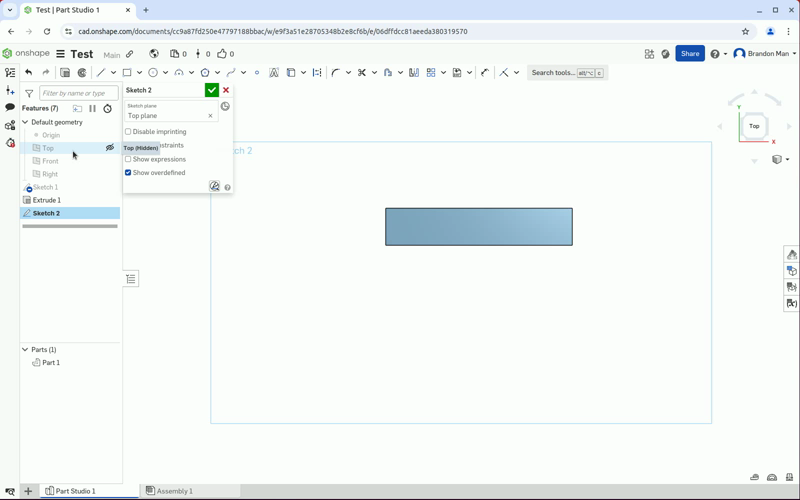
mouse_move(73, 352)
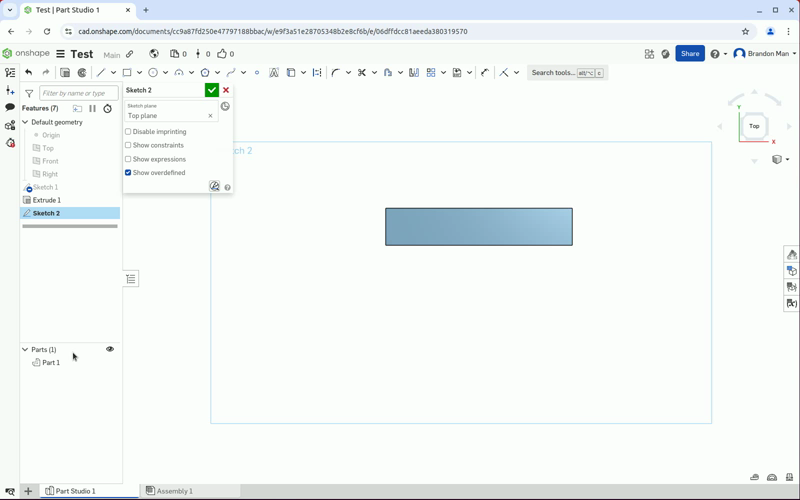
key(y)
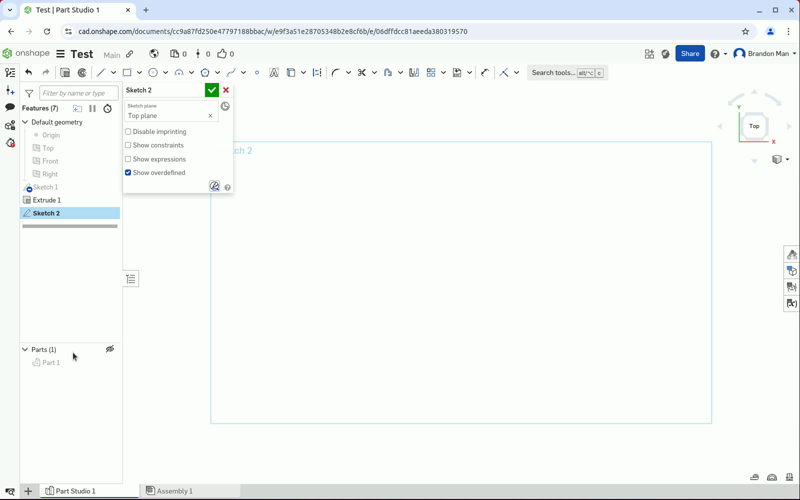
key(l)
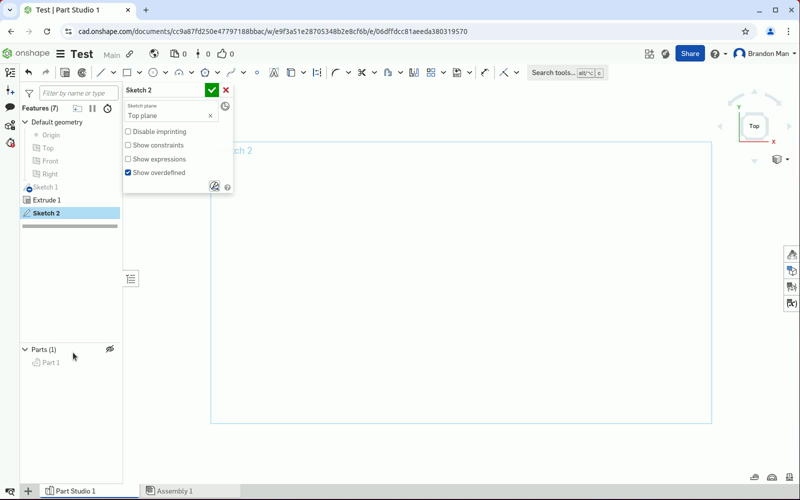
key_down(shift)
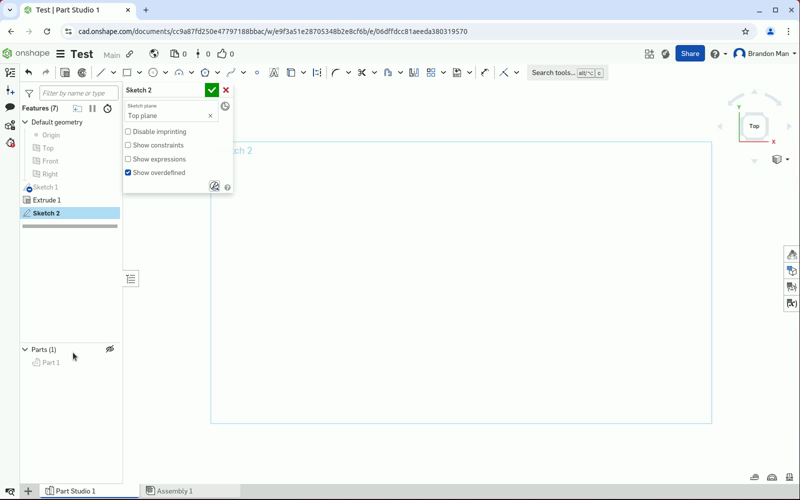
mouse_move(385, 357)
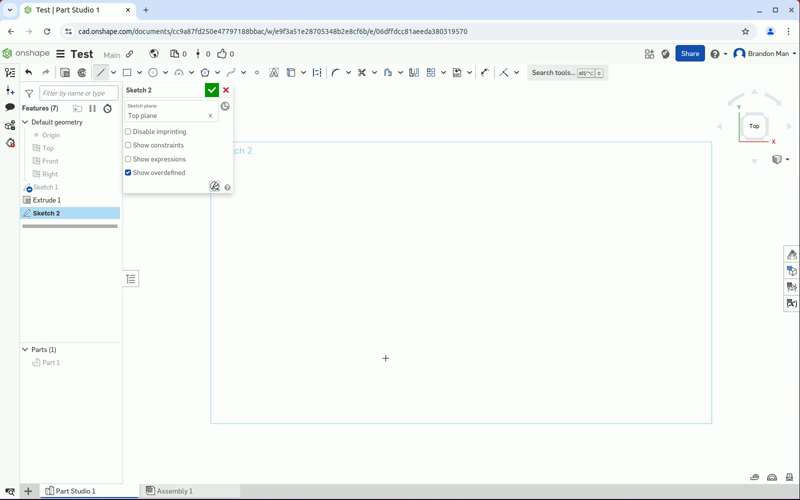
click(385, 357)
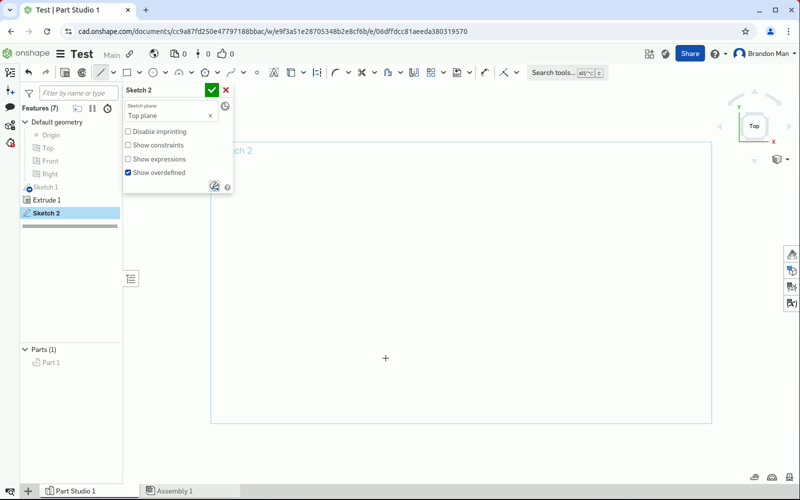
key_up(shift)
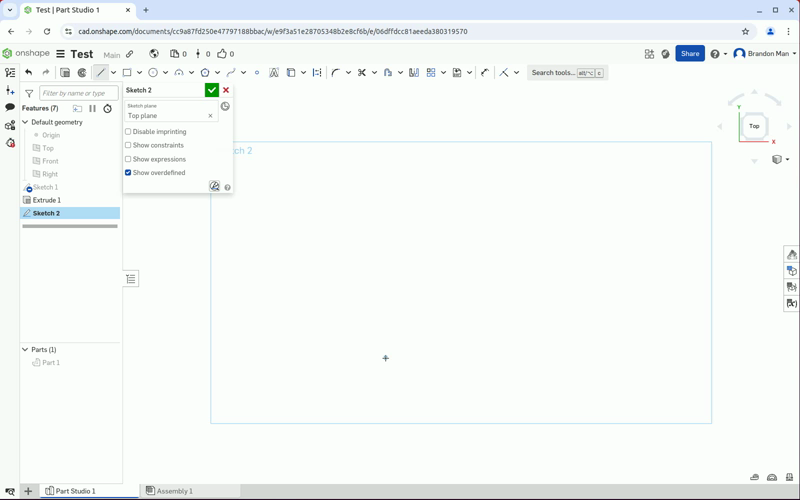
key_down(shift)
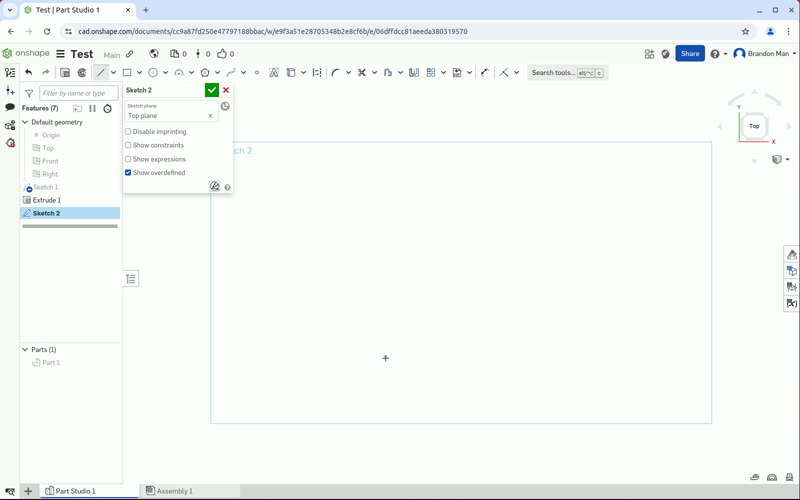
mouse_move(572, 357)
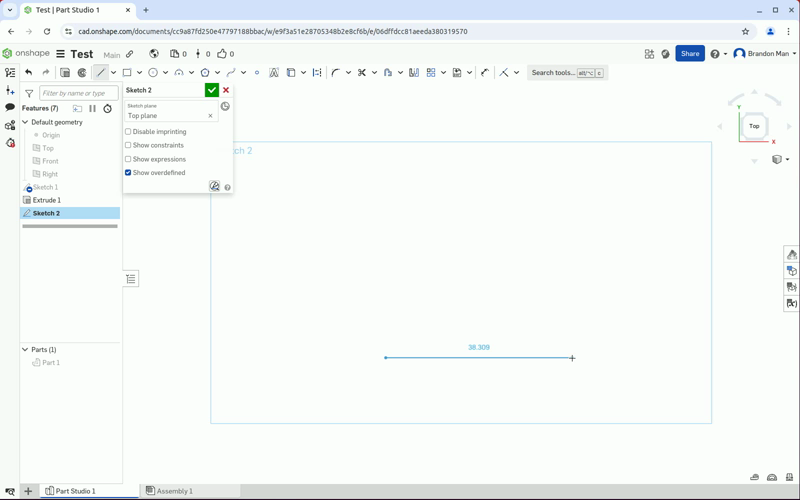
click(572, 357)
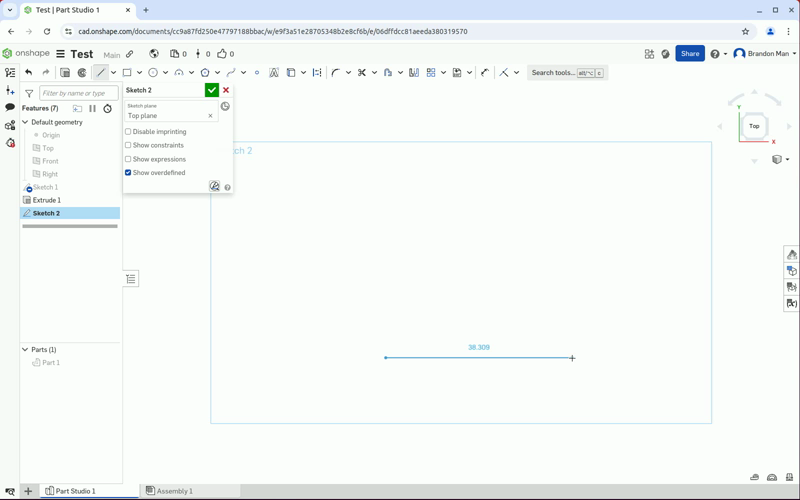
key_up(shift)
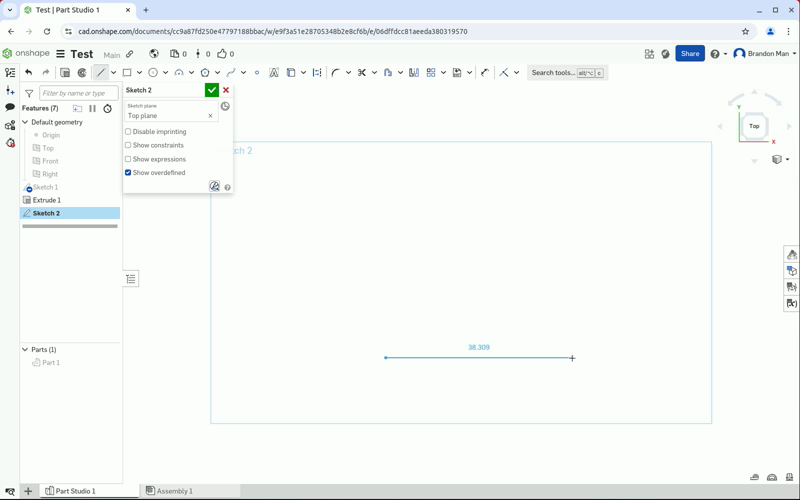
key_down(shift)
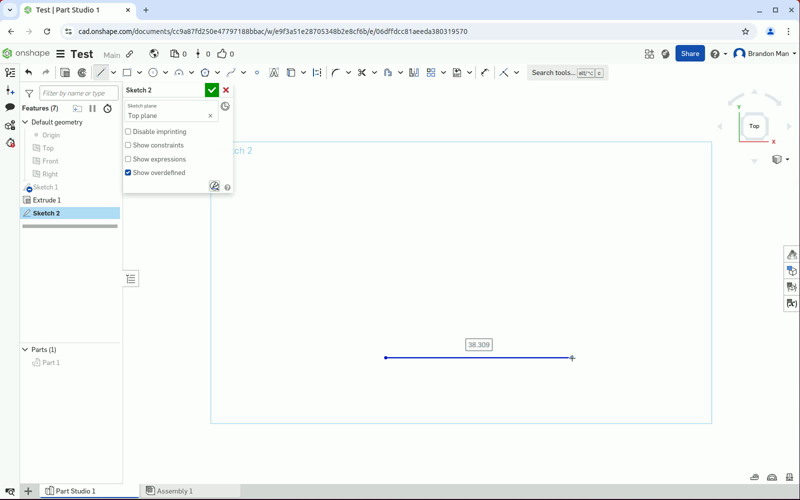
mouse_move(589, 357)
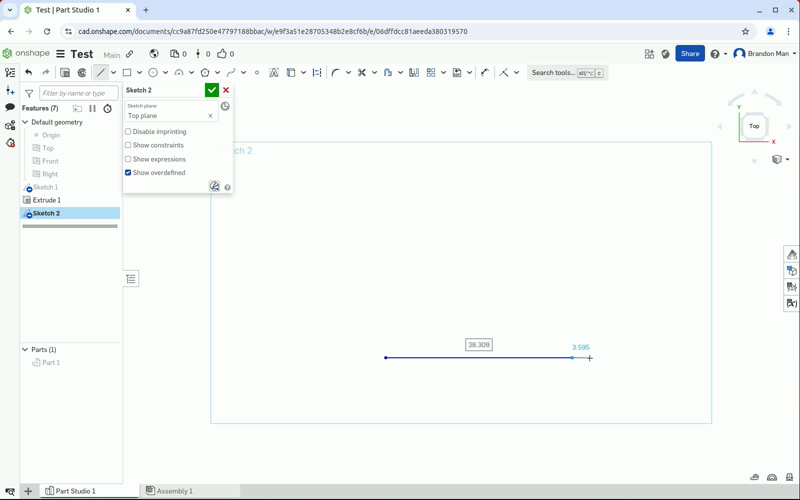
mouse_move(572, 320)
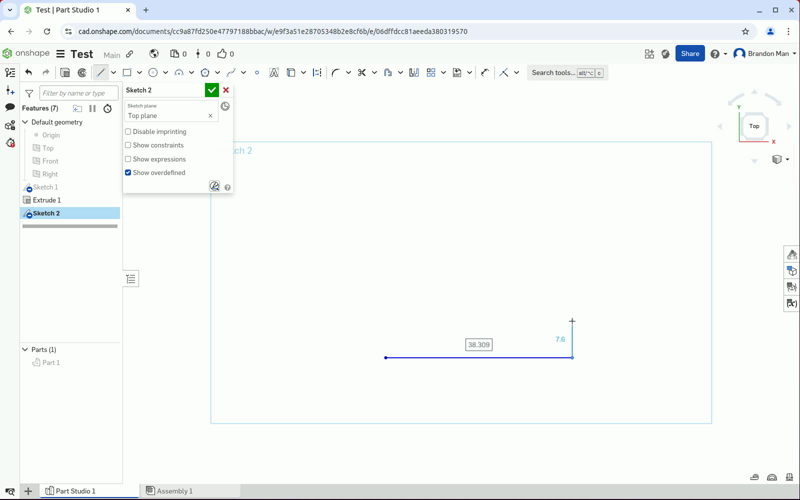
click(572, 320)
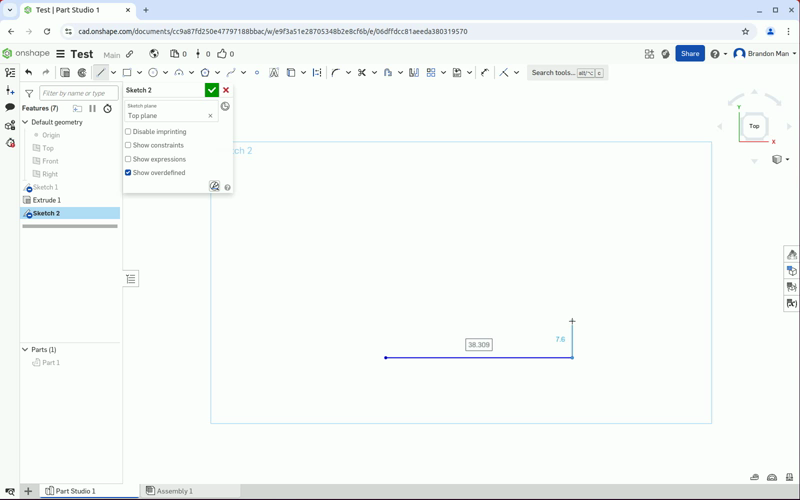
key_up(shift)
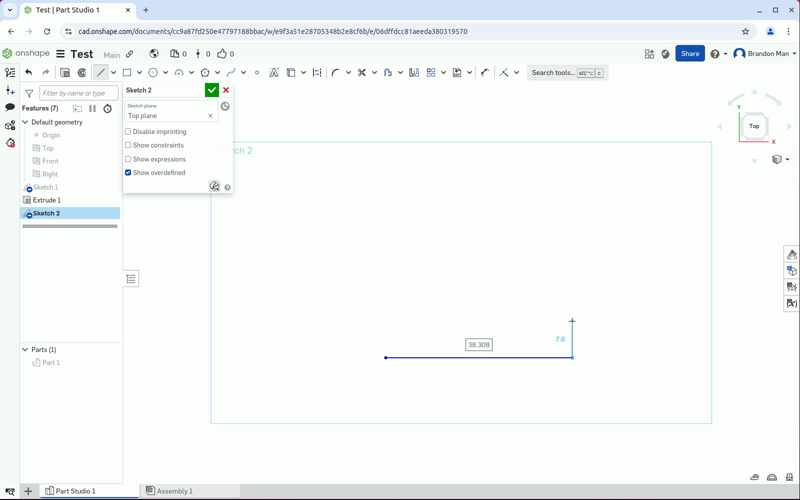
key_down(shift)
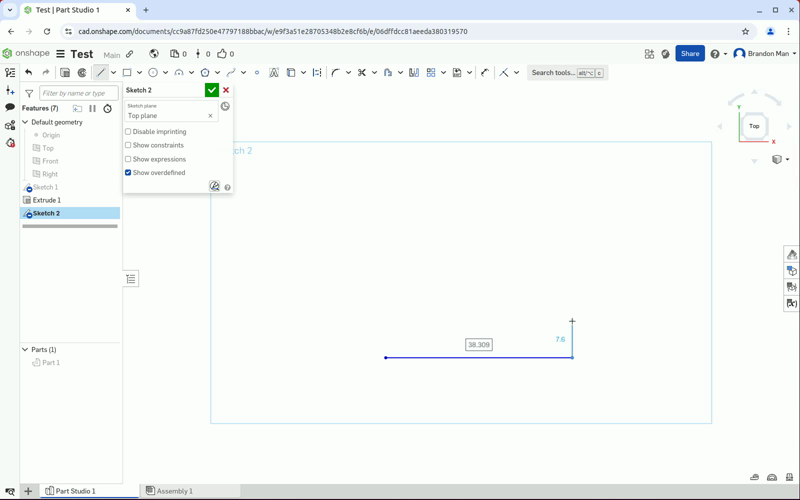
mouse_move(589, 320)
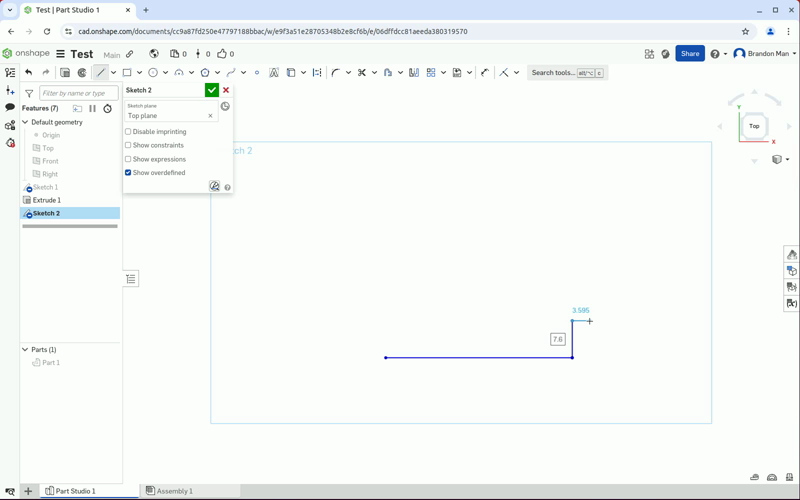
mouse_move(556, 320)
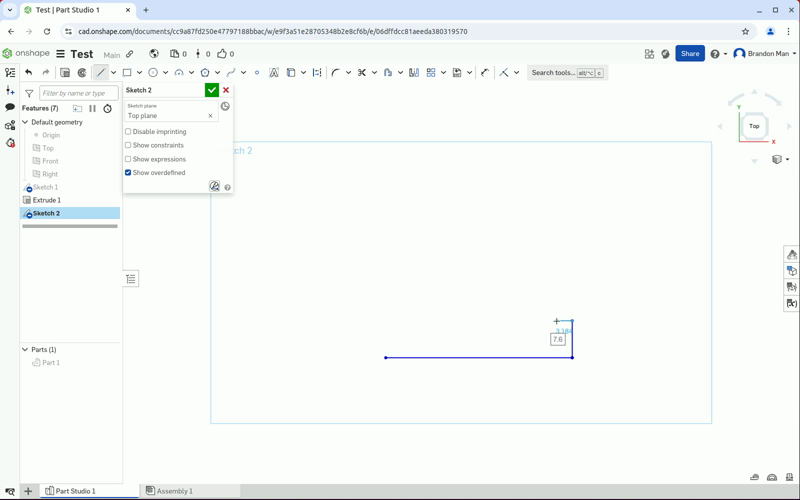
click(556, 320)
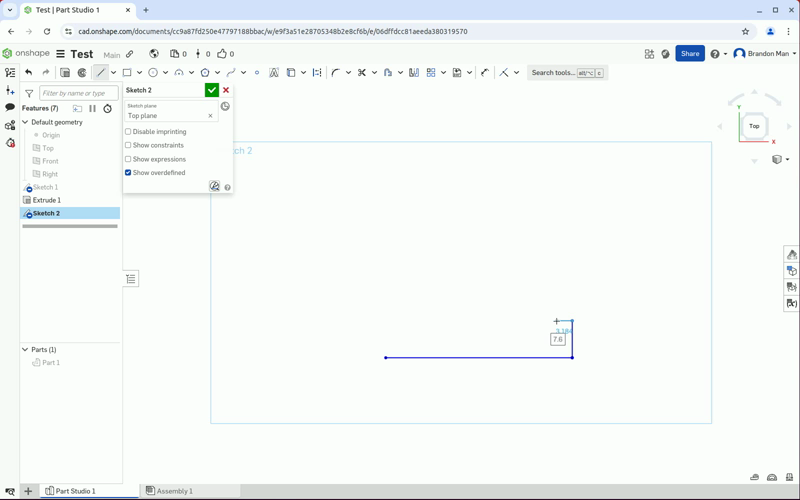
key_up(shift)
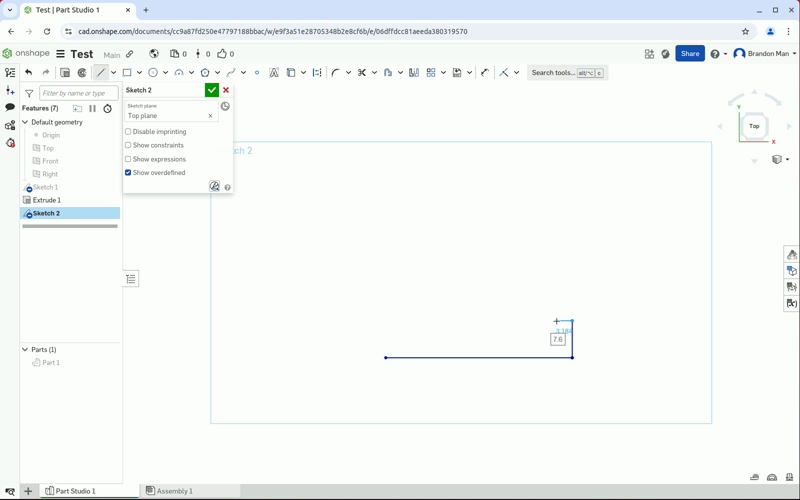
key_down(shift)
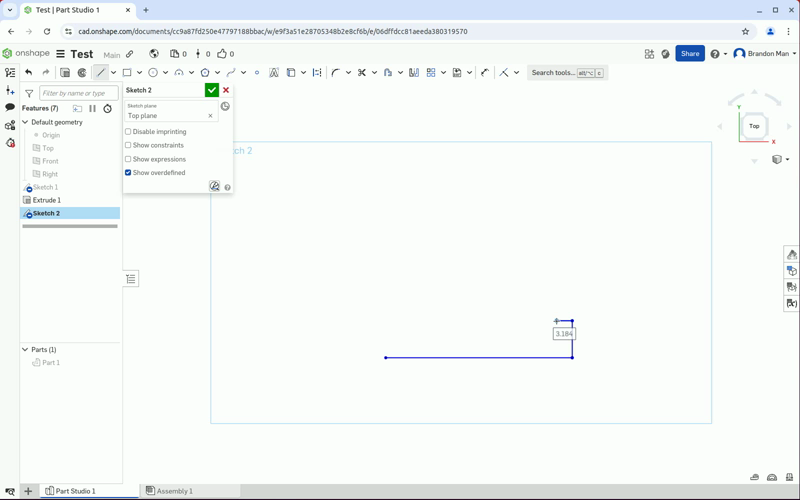
mouse_move(468, 320)
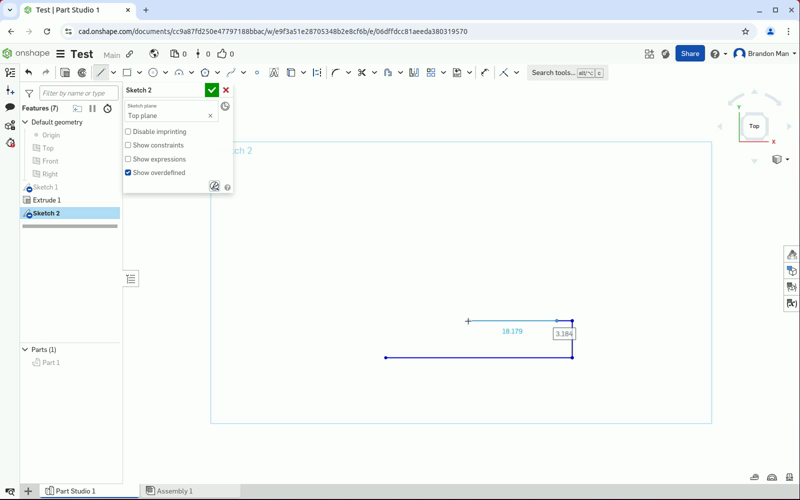
click(468, 320)
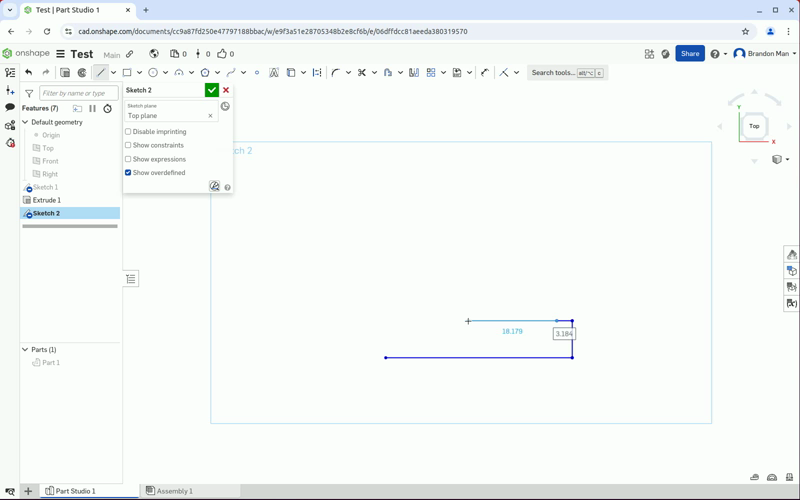
key_up(shift)
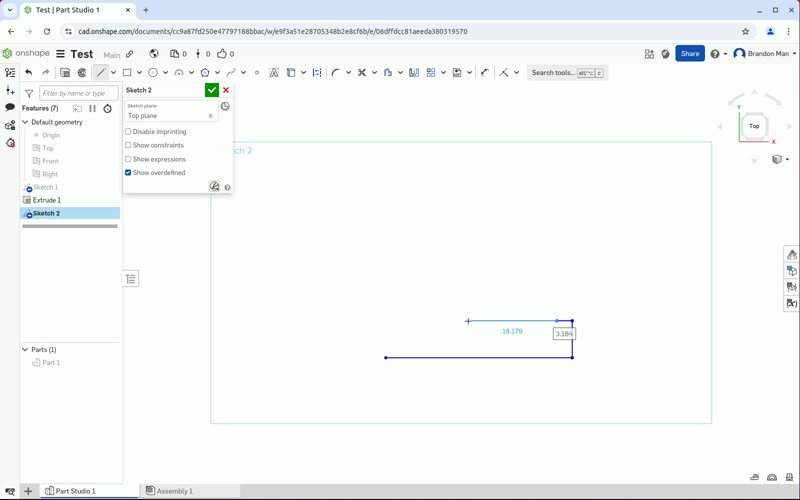
key_down(shift)
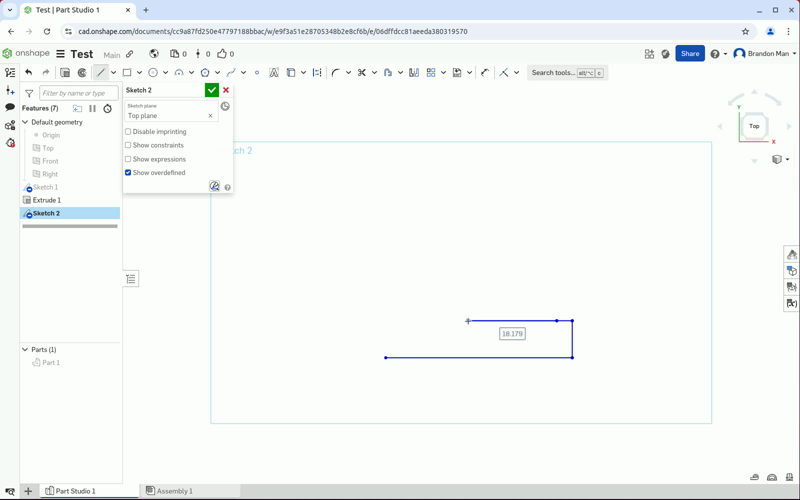
mouse_move(498, 320)
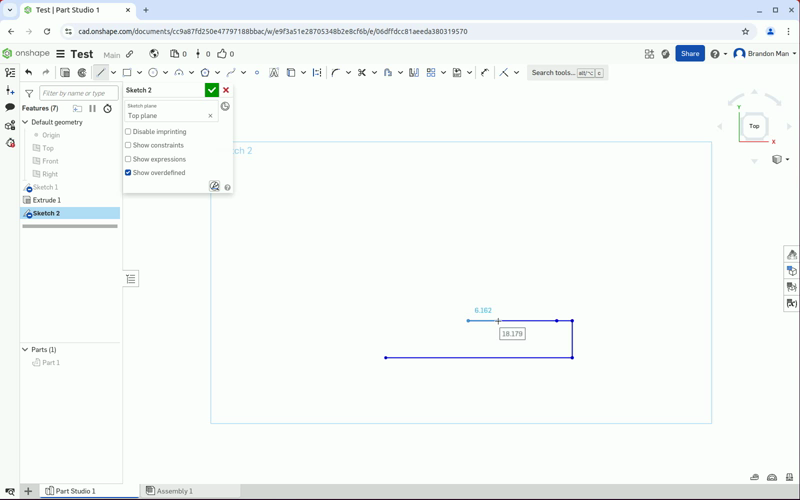
mouse_move(460, 320)
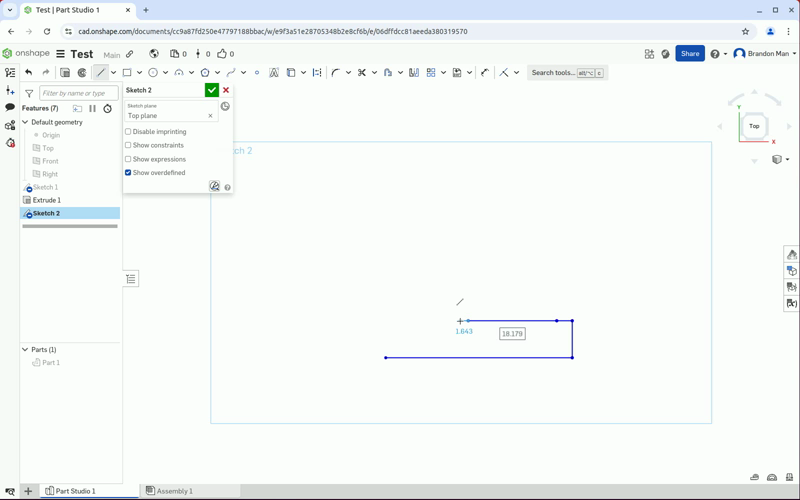
click(460, 320)
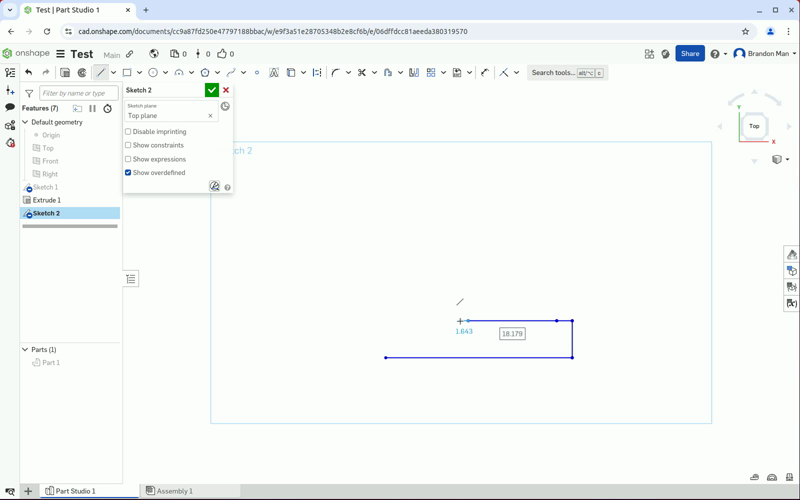
key_up(shift)
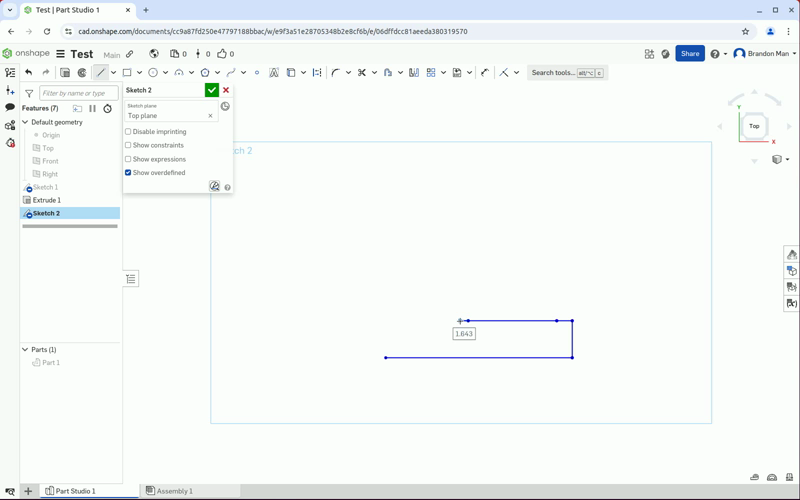
key_down(shift)
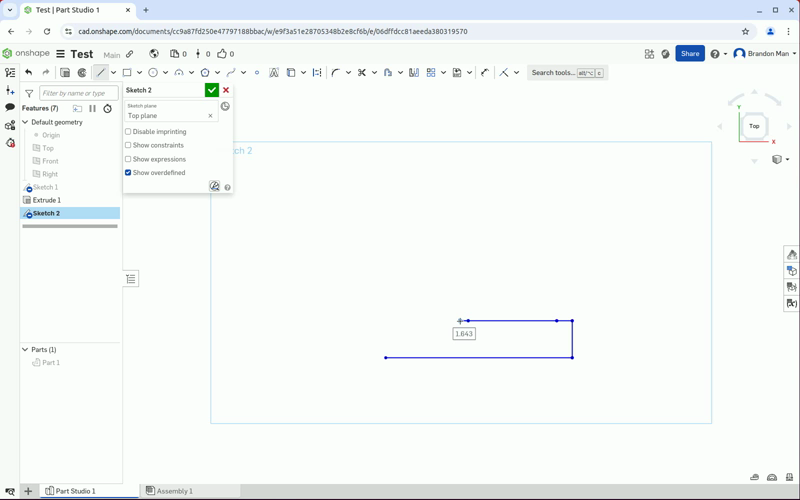
mouse_move(490, 320)
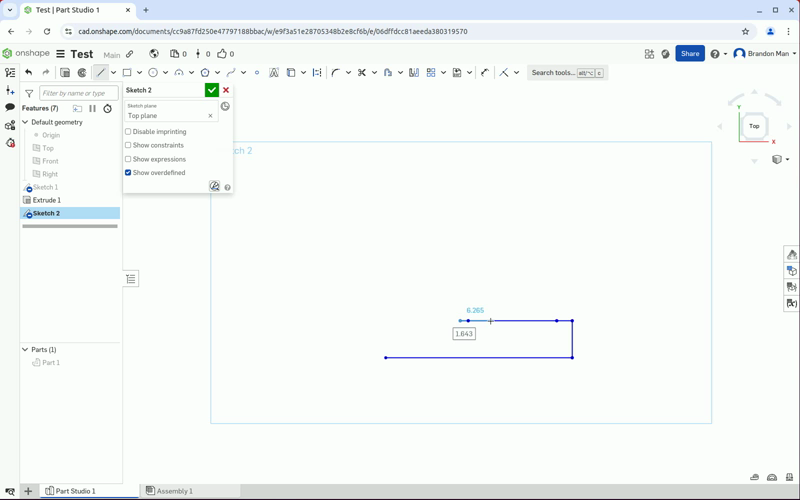
mouse_move(452, 320)
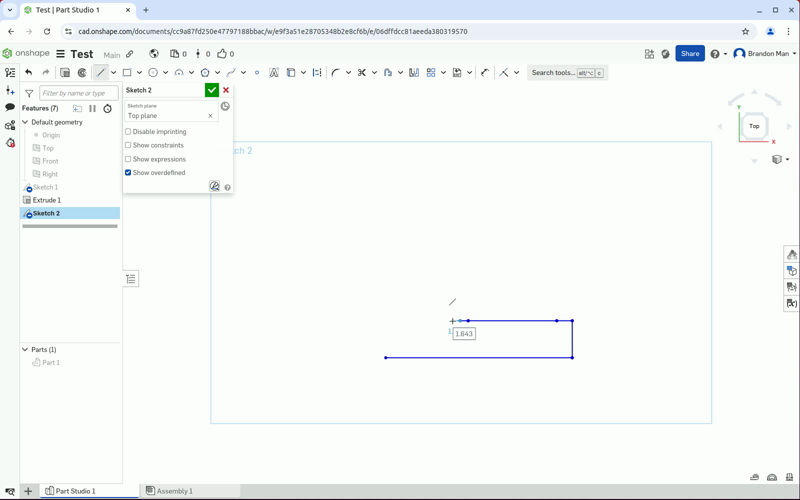
click(452, 320)
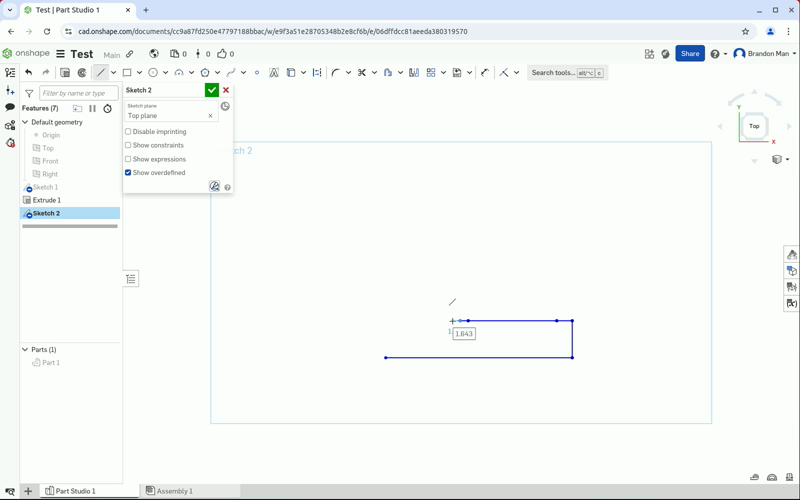
key_up(shift)
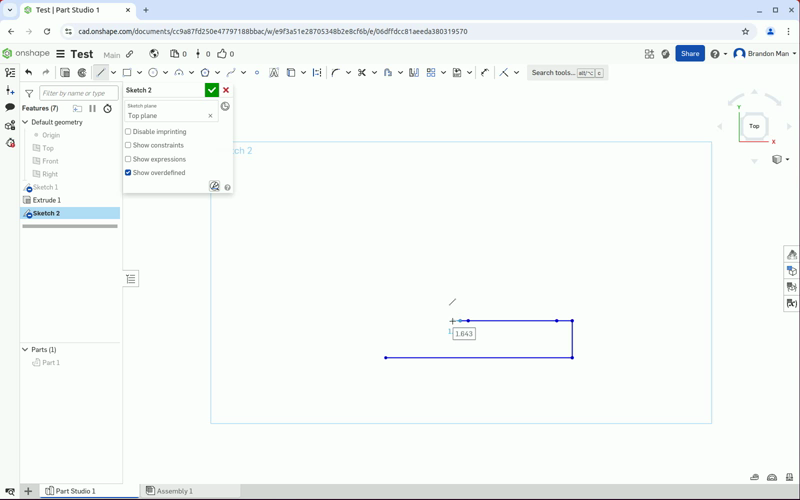
key_down(shift)
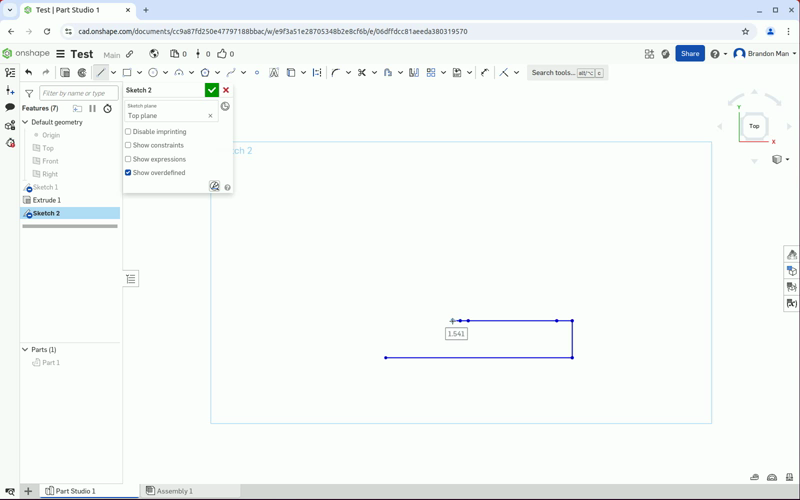
mouse_move(385, 320)
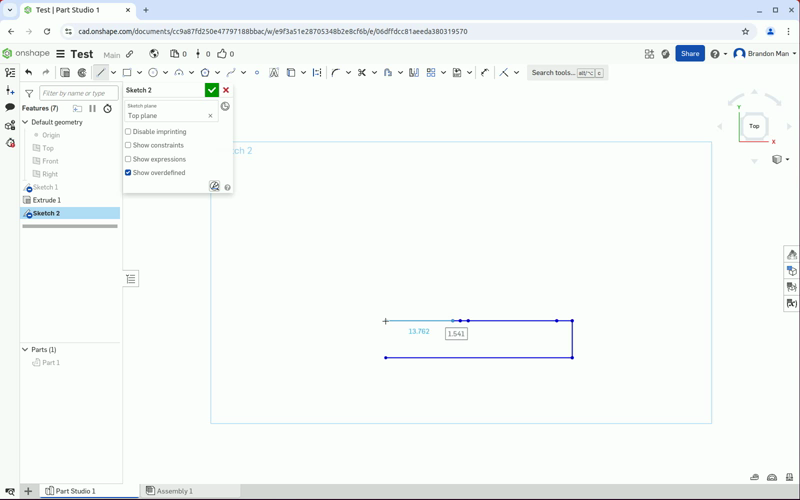
click(385, 320)
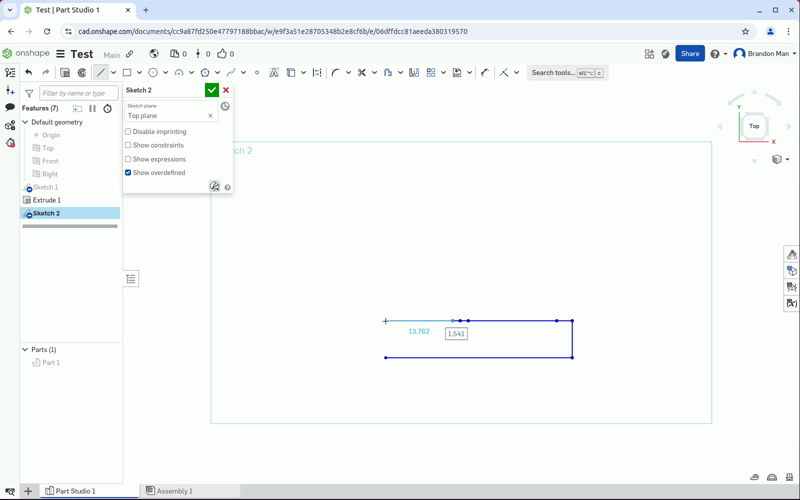
key_up(shift)
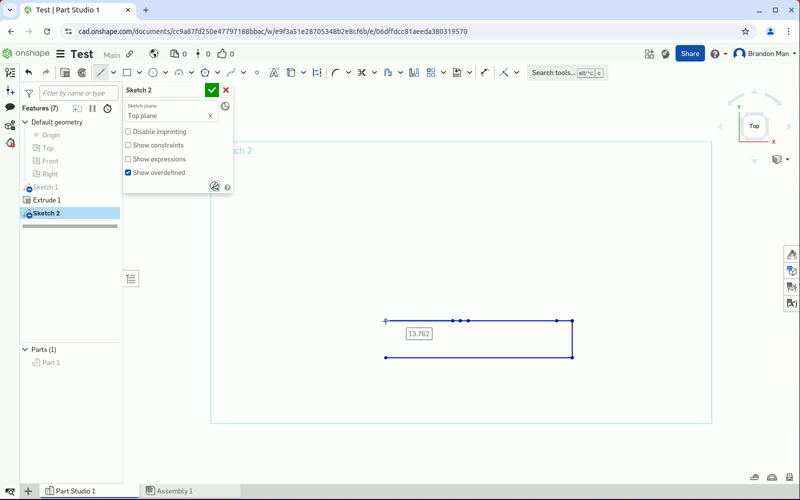
mouse_move(415, 320)
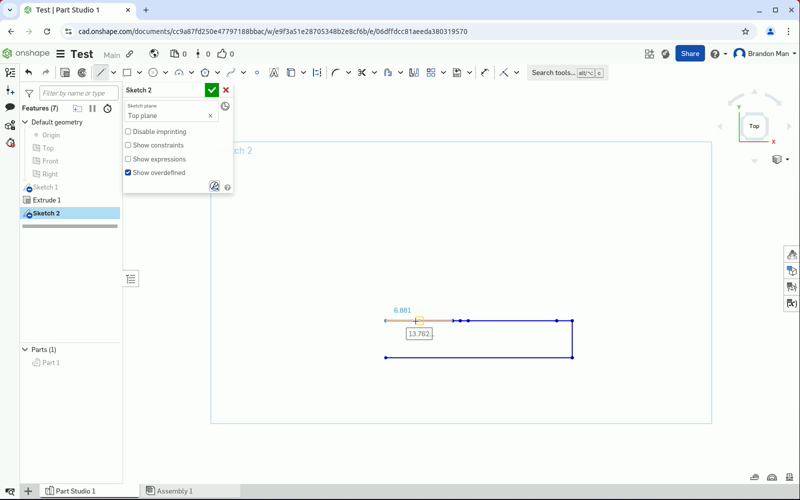
key_down(shift)
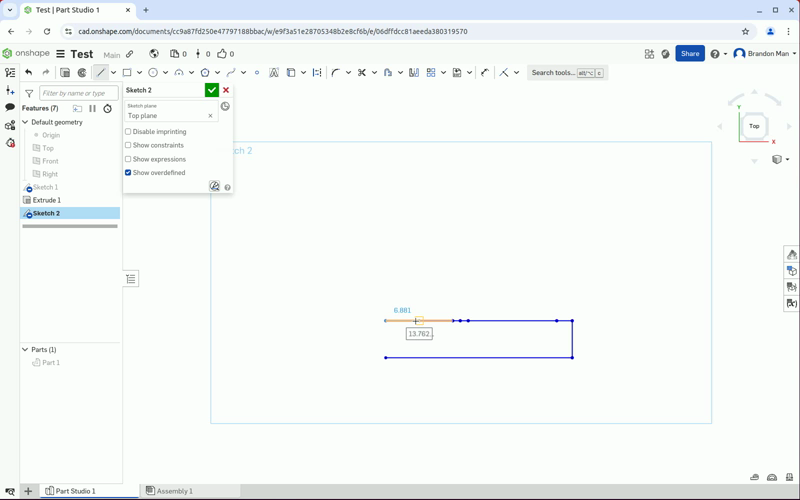
mouse_move(385, 357)
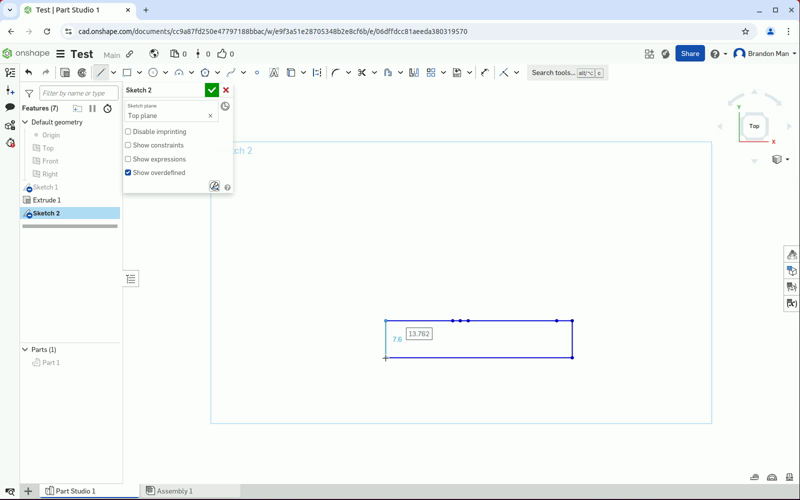
key_up(shift)
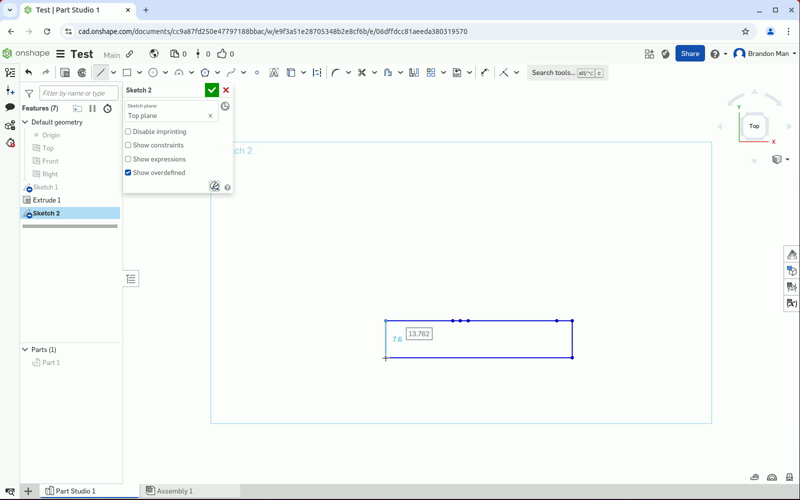
click(385, 357)
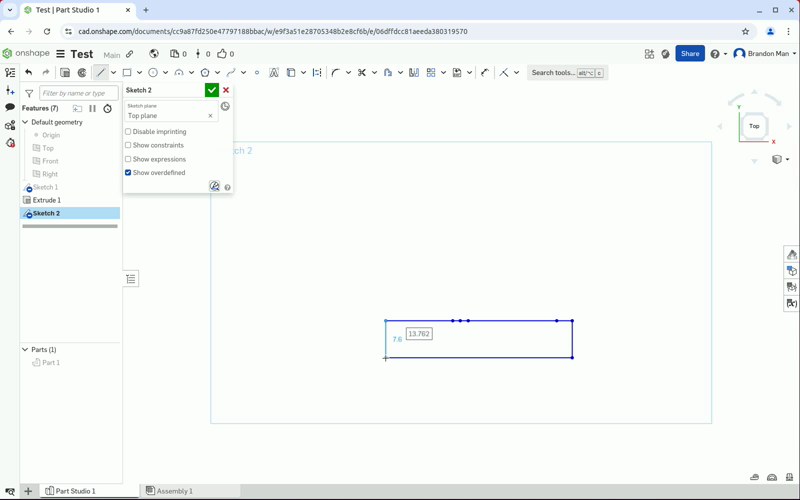
key(esc)
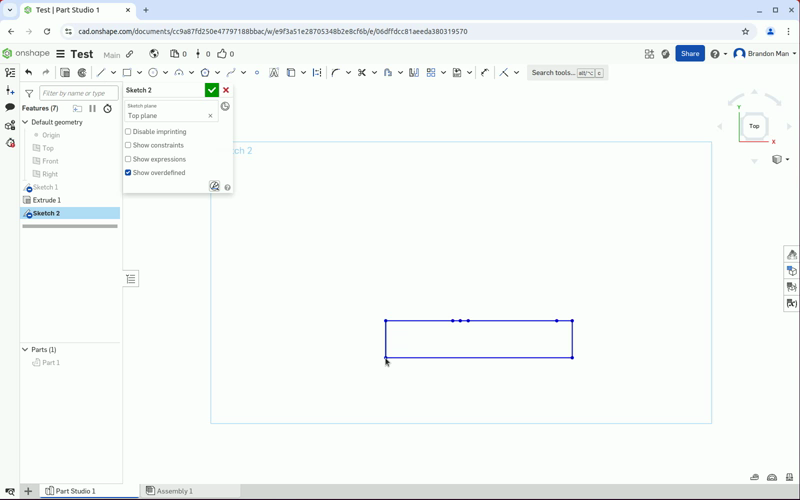
mouse_move(418, 344)
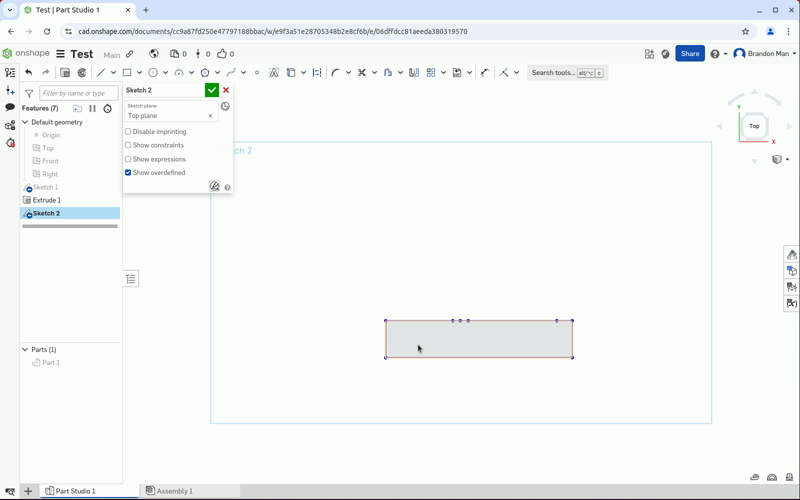
click(418, 344)
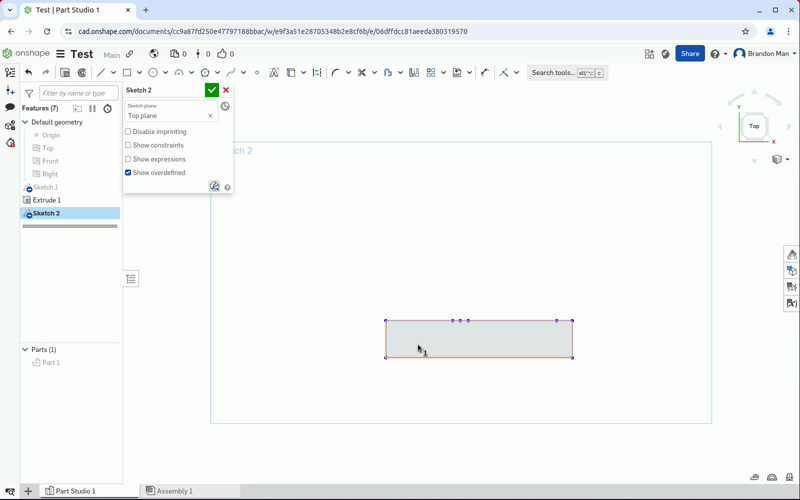
mouse_move(73, 352)
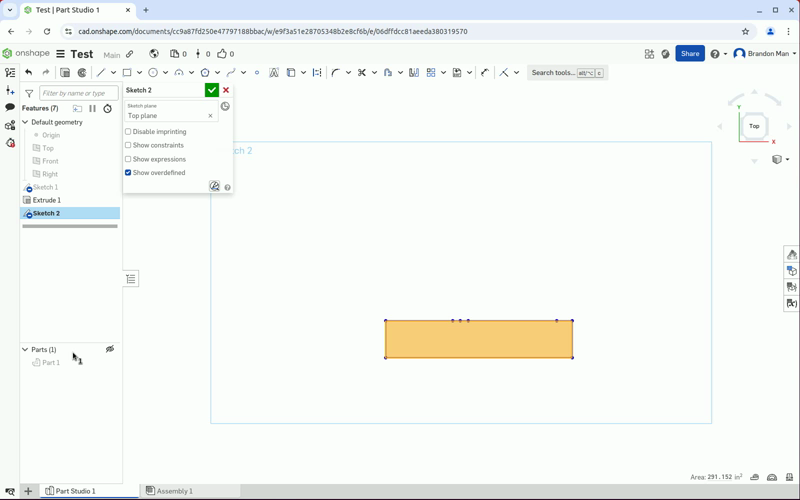
key(shift+y)
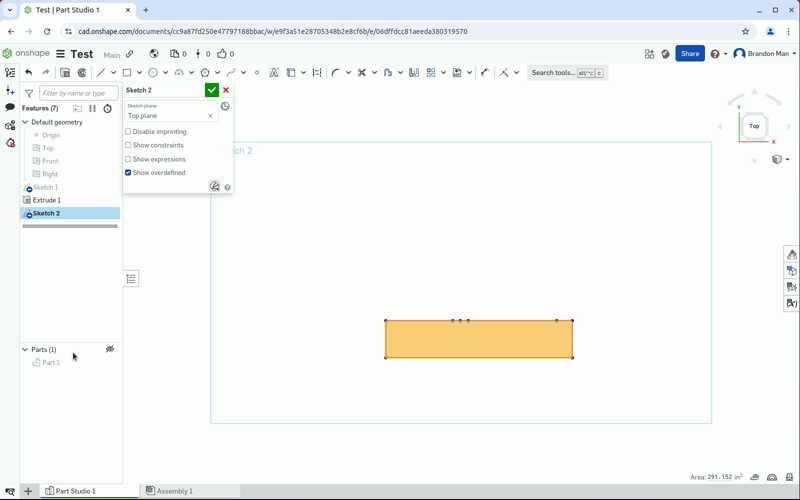
key(shift+e)
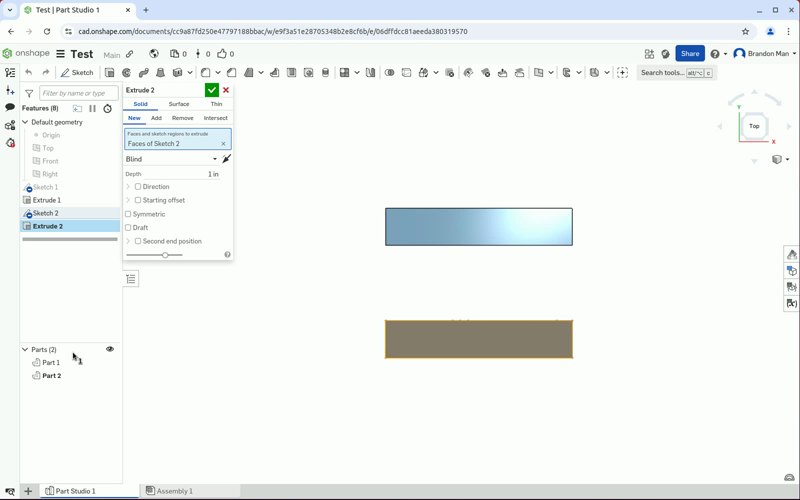
mouse_move(143, 106)
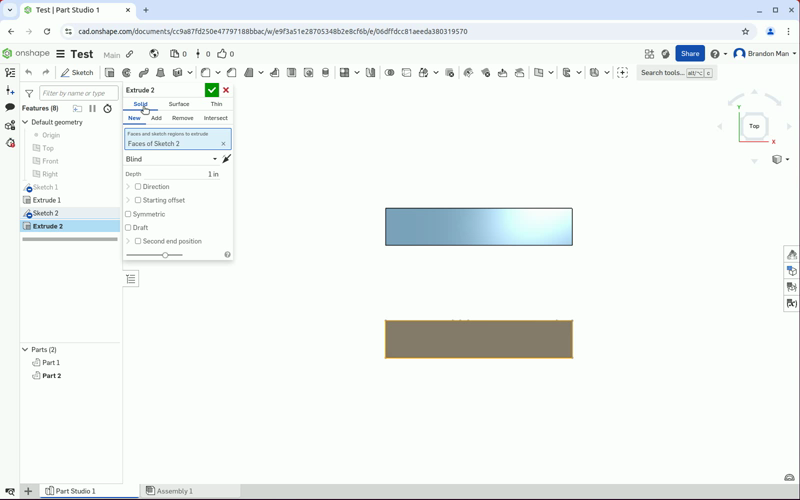
click(143, 106)
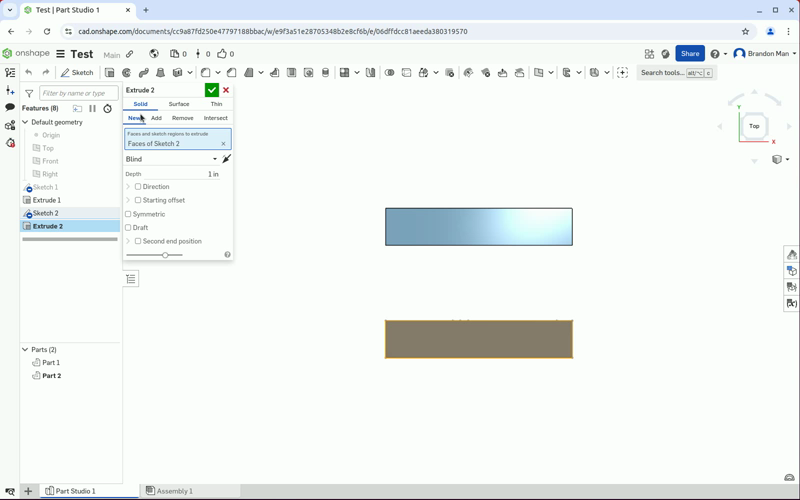
mouse_move(137, 120)
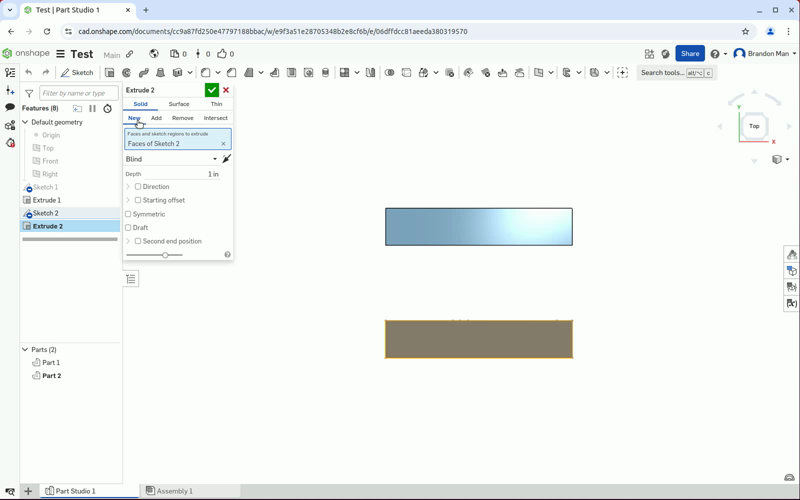
click(137, 120)
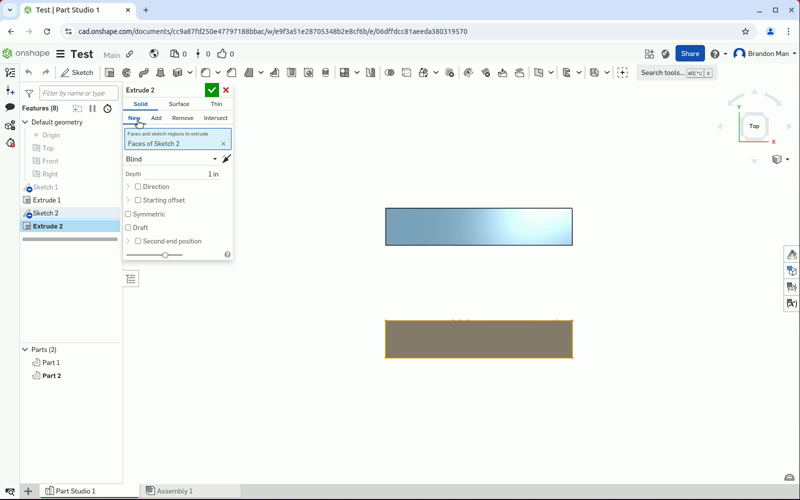
key(tab, 4)
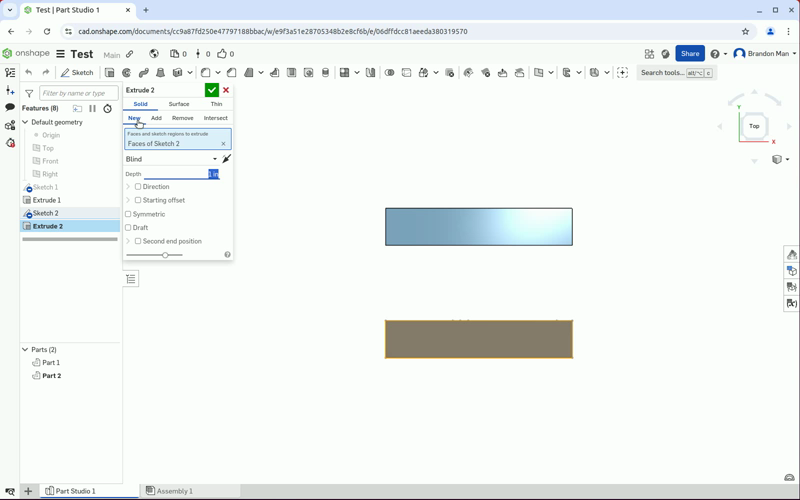
text(15.405)
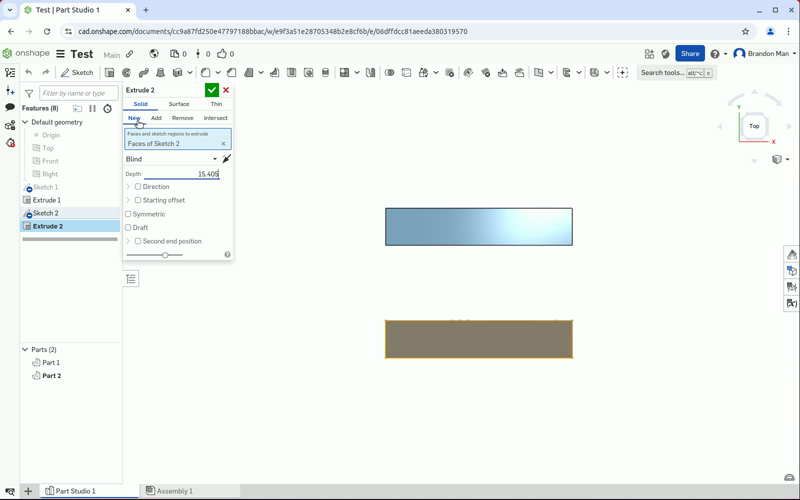
key(enter)
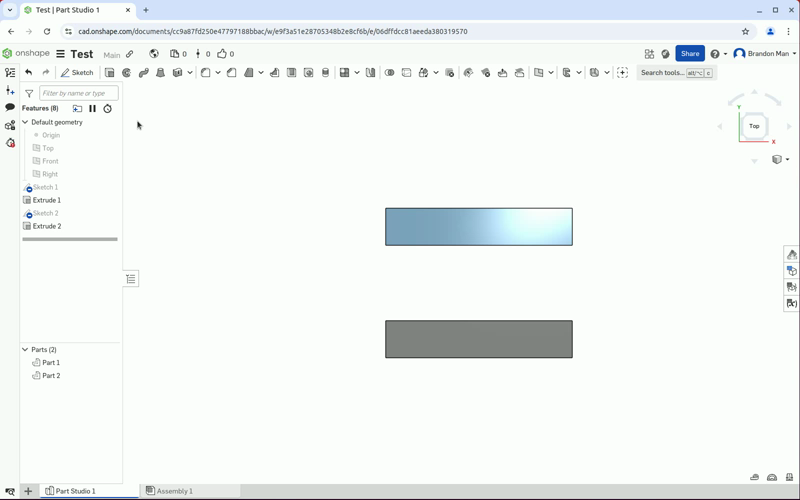
key(shift+h)
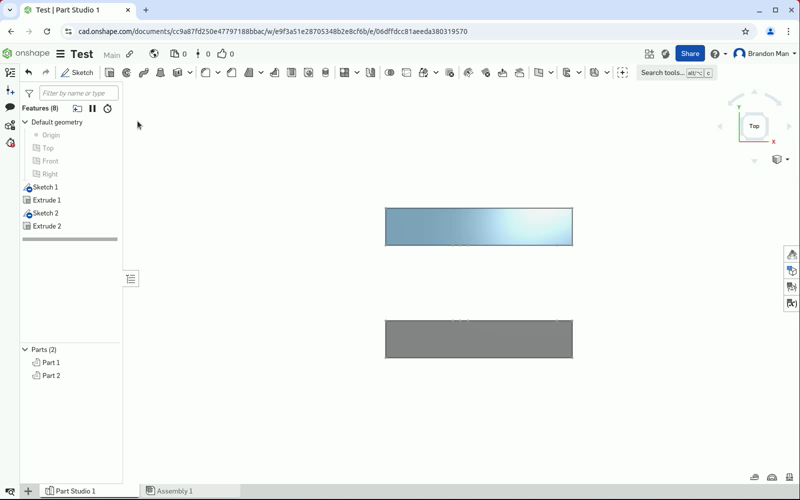
key(shift+h)
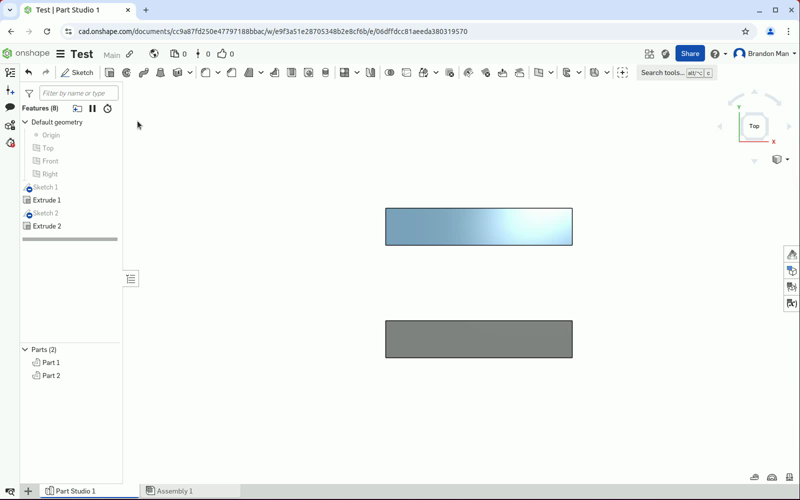
mouse_move(73, 189)
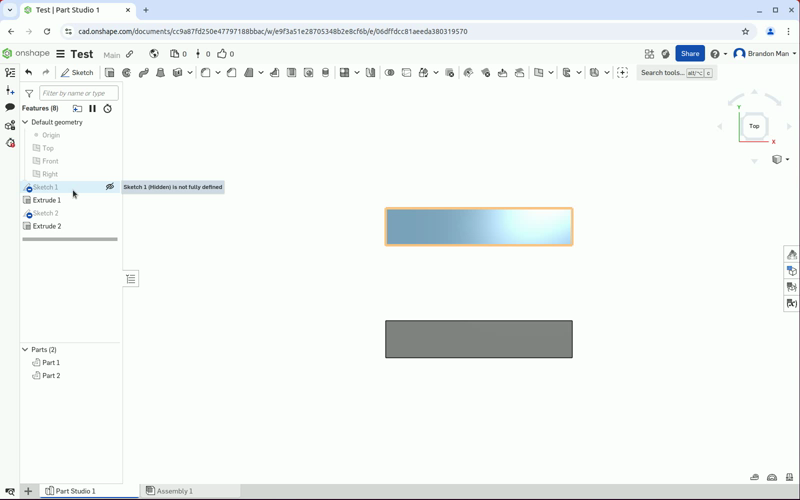
click(73, 189)
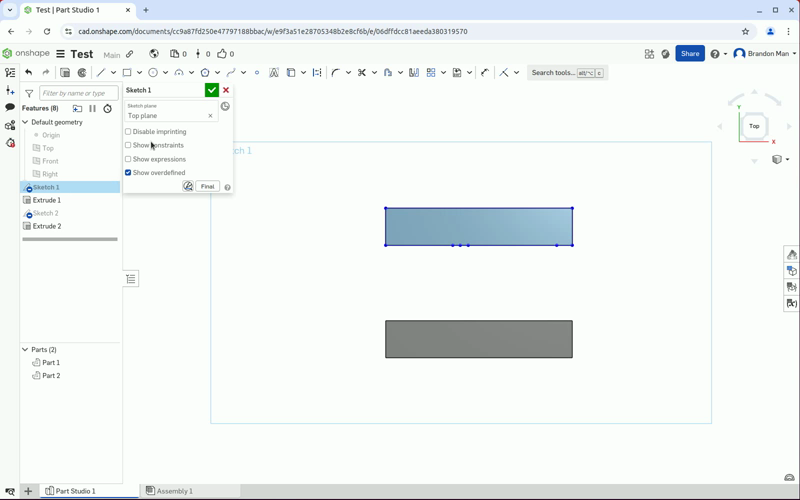
mouse_move(229, 92)
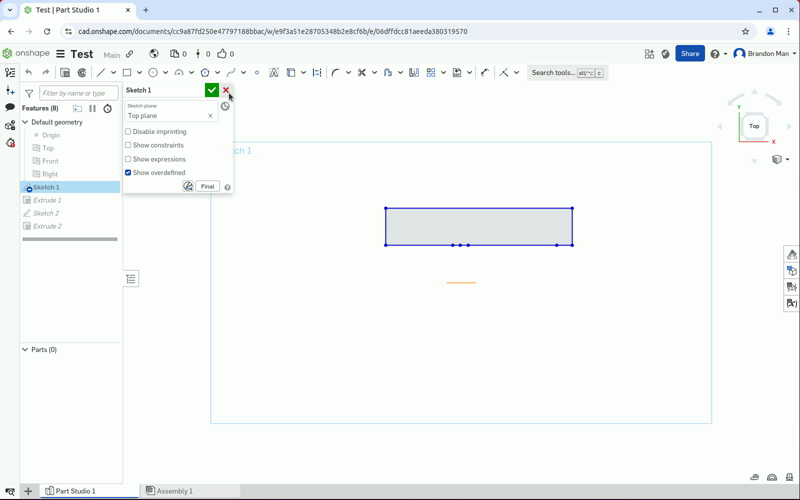
click(229, 92)
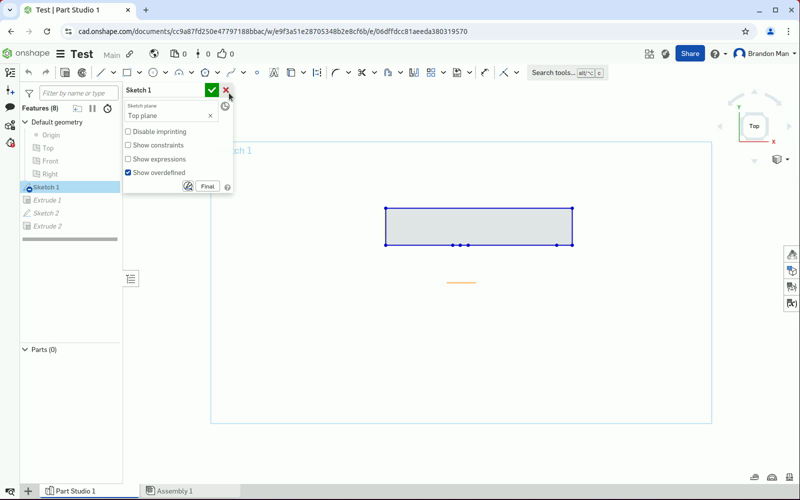
key(shift+s)
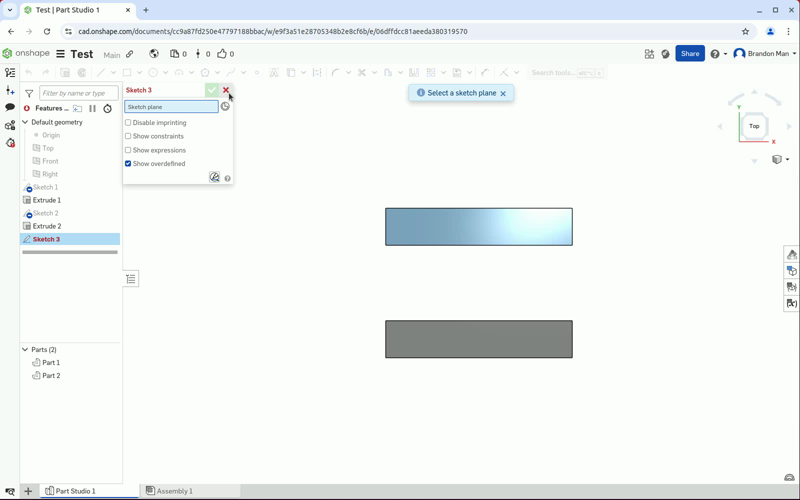
mouse_move(73, 150)
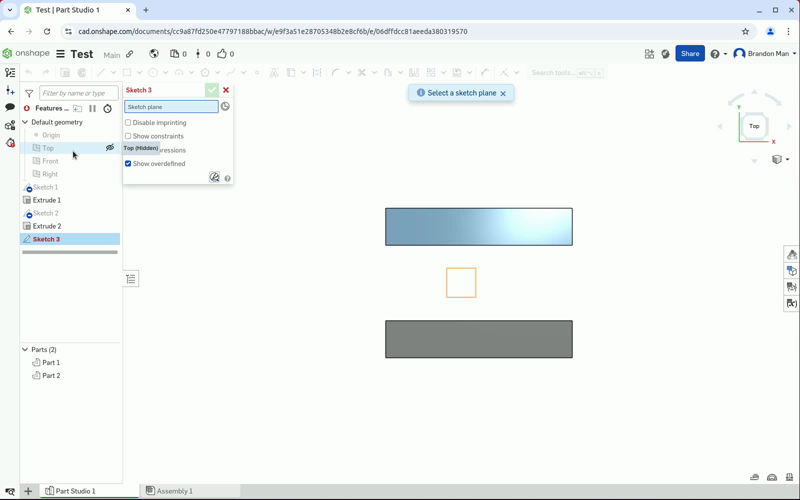
click(73, 150)
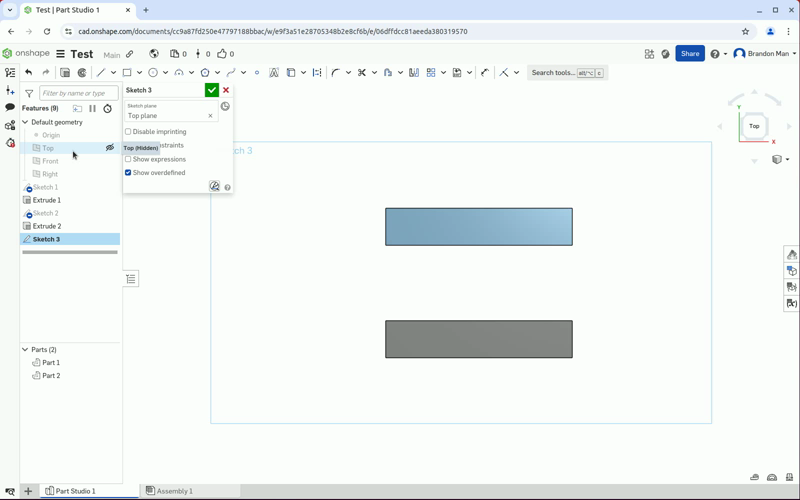
mouse_move(73, 352)
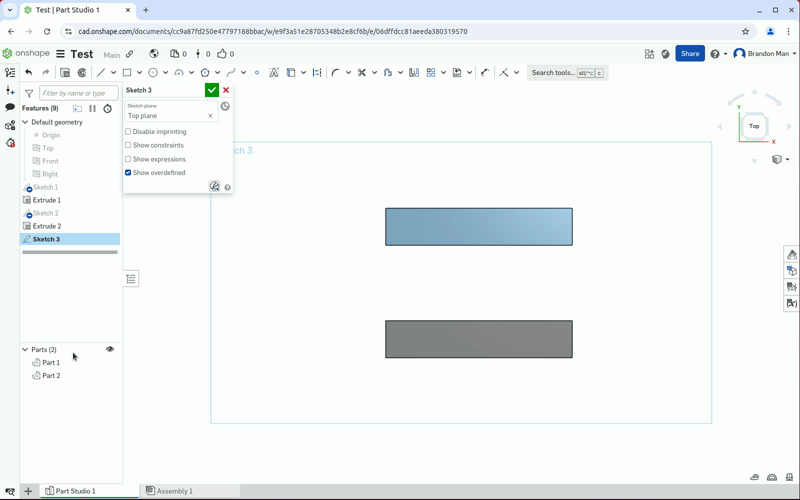
key(y)
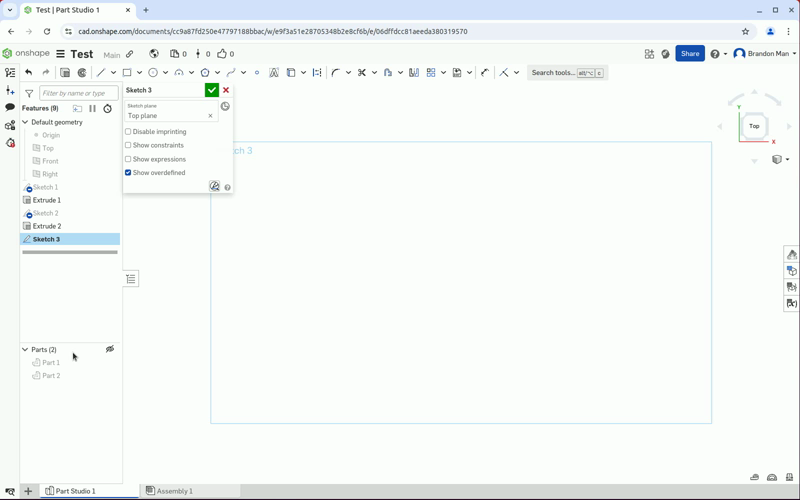
key(l)
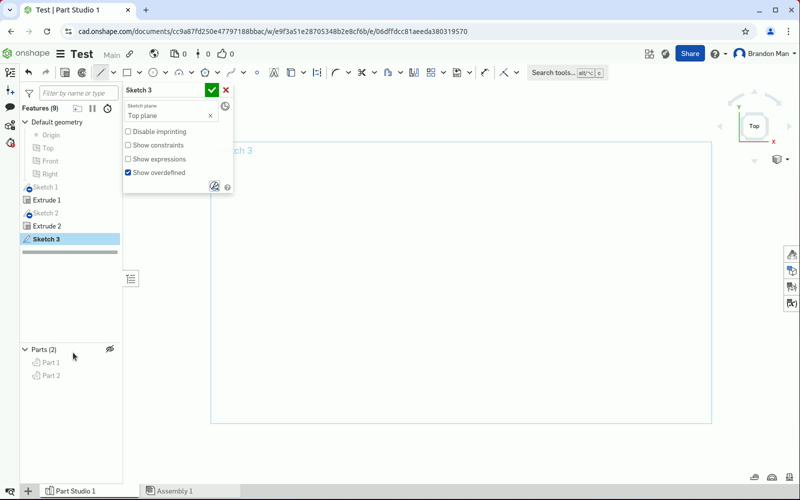
key_down(shift)
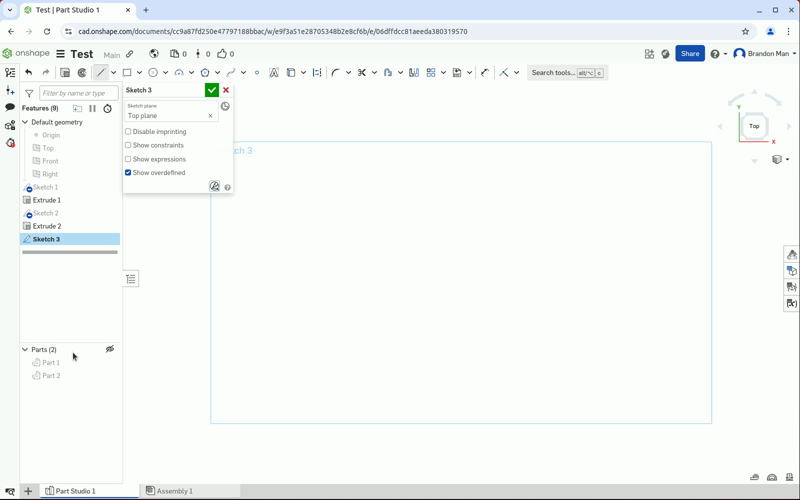
mouse_move(558, 320)
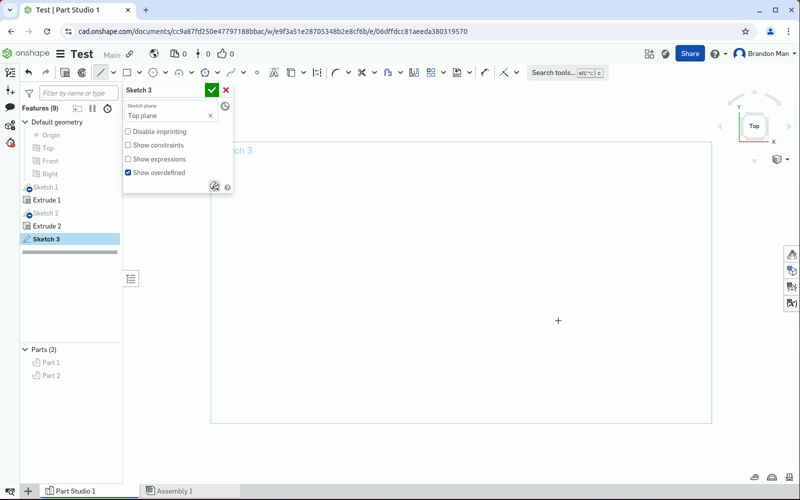
click(558, 320)
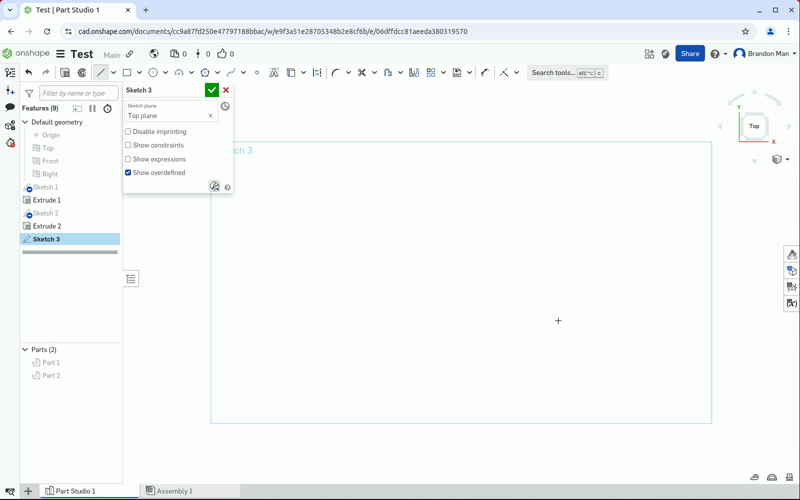
key_up(shift)
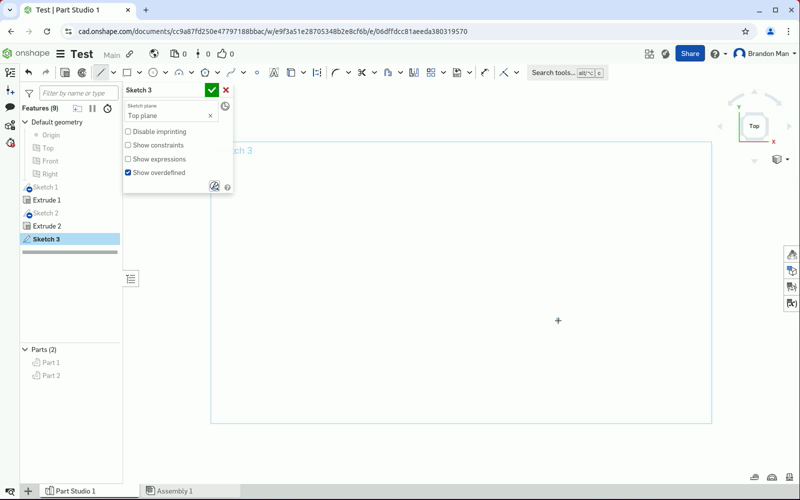
key_down(shift)
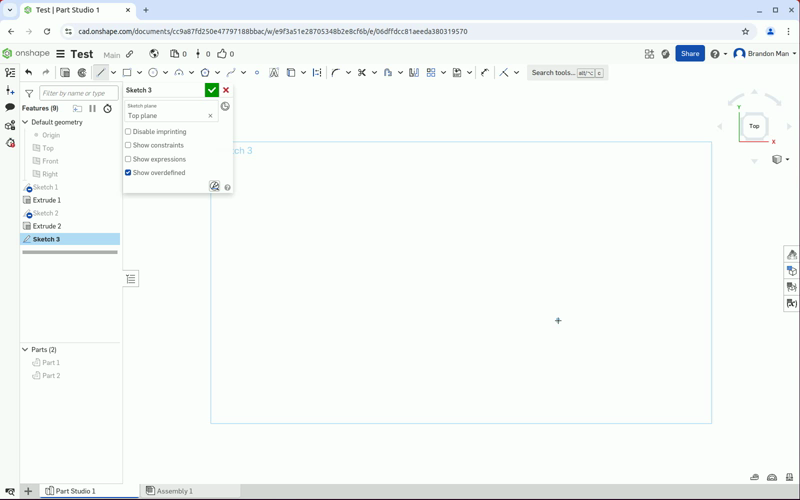
mouse_move(588, 320)
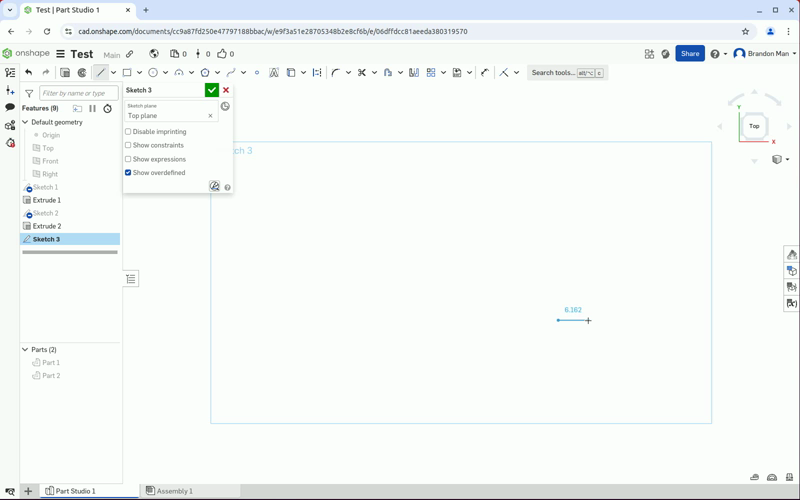
mouse_move(573, 320)
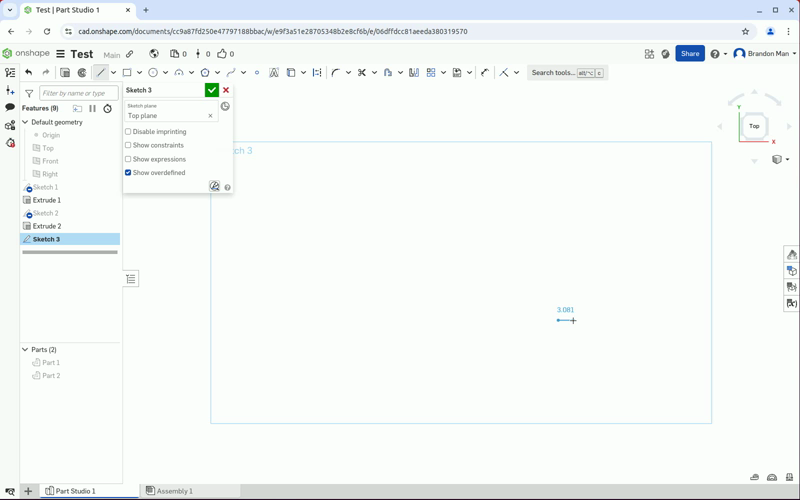
click(573, 320)
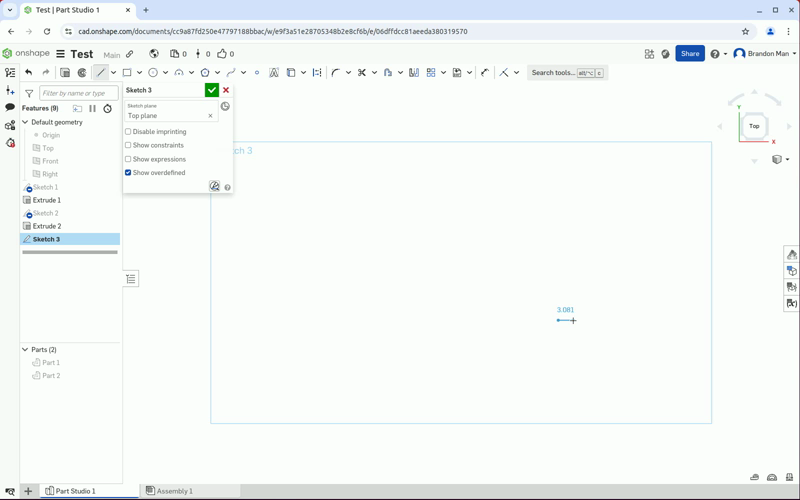
key_up(shift)
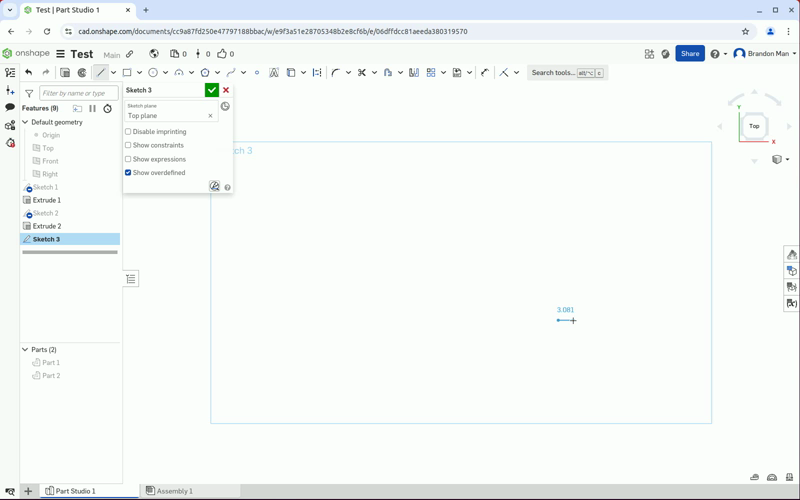
key_down(shift)
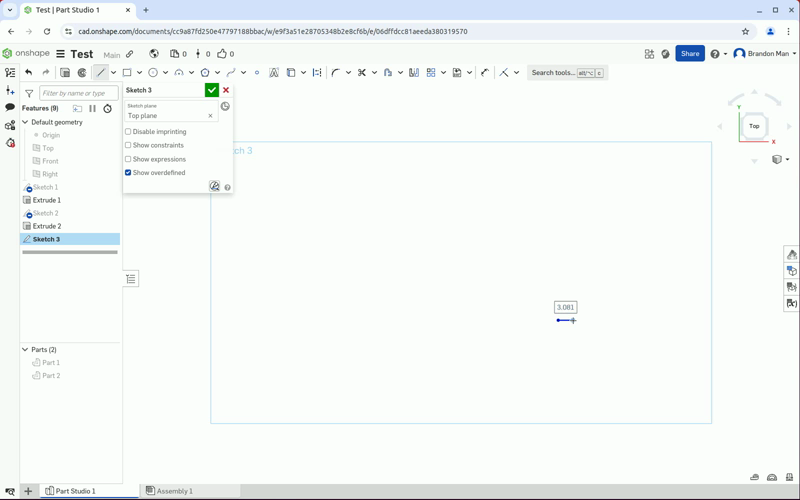
mouse_move(573, 245)
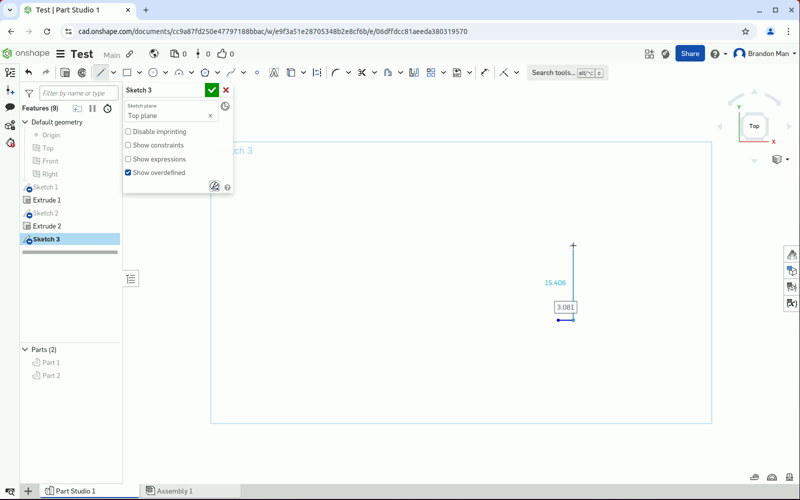
click(573, 245)
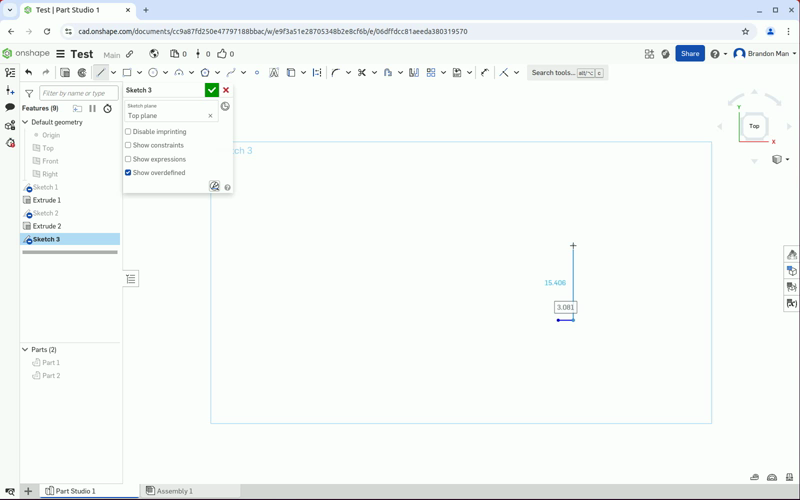
key_up(shift)
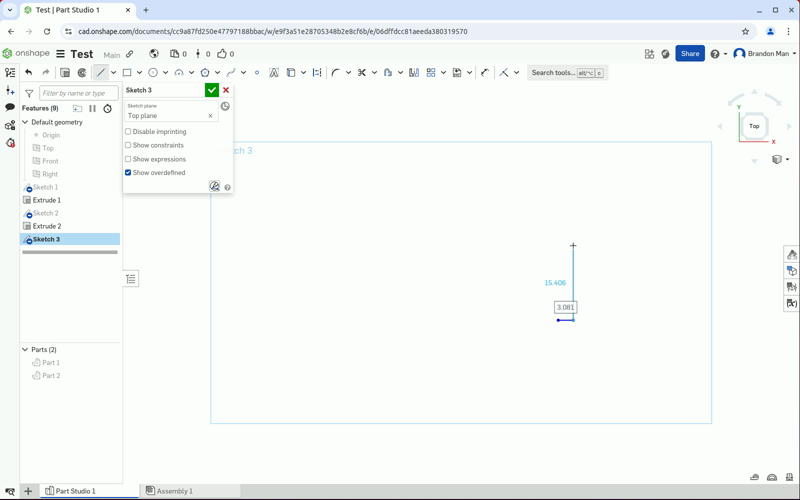
key_down(shift)
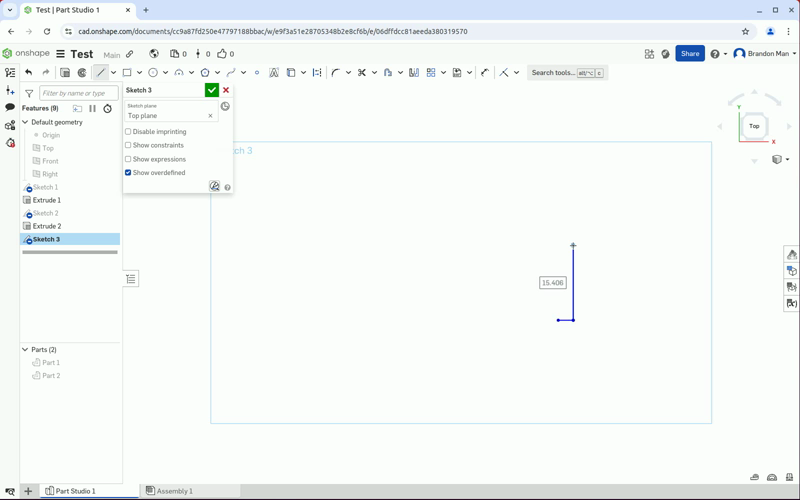
mouse_move(589, 245)
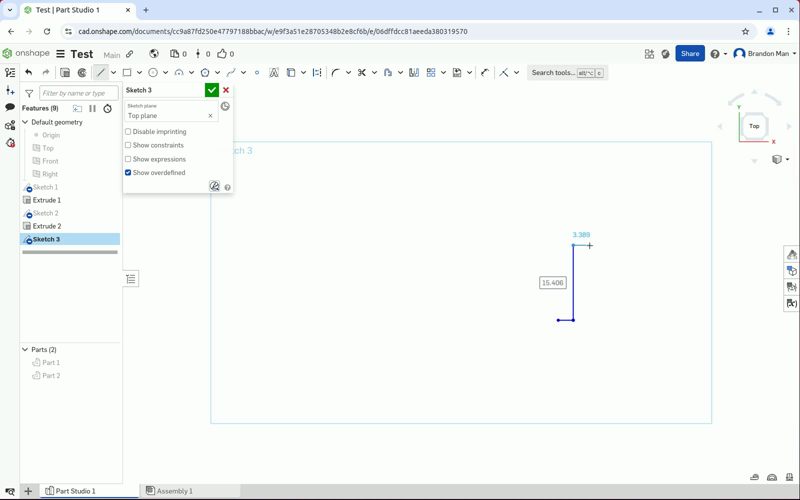
mouse_move(558, 245)
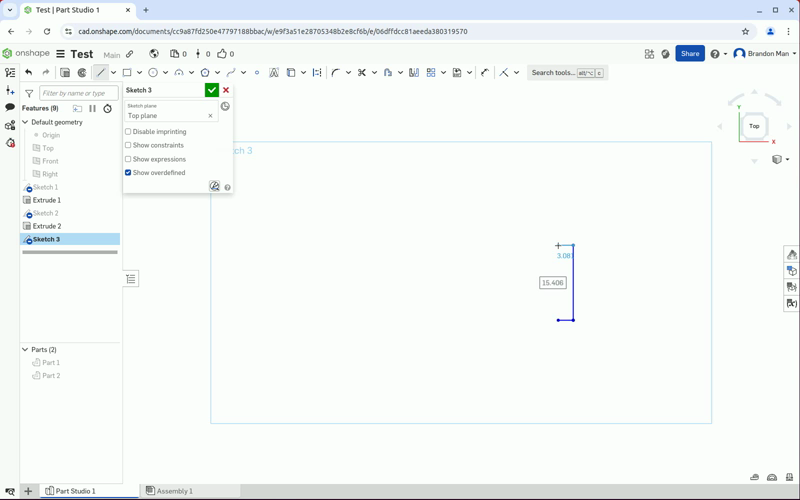
click(558, 245)
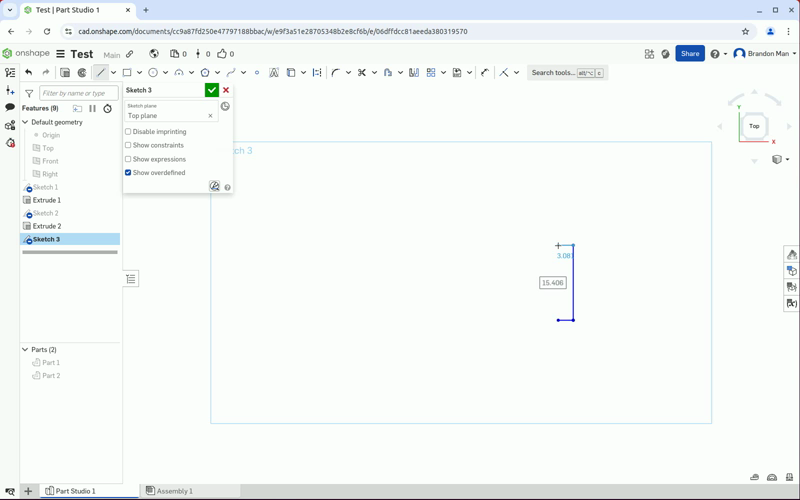
key_up(shift)
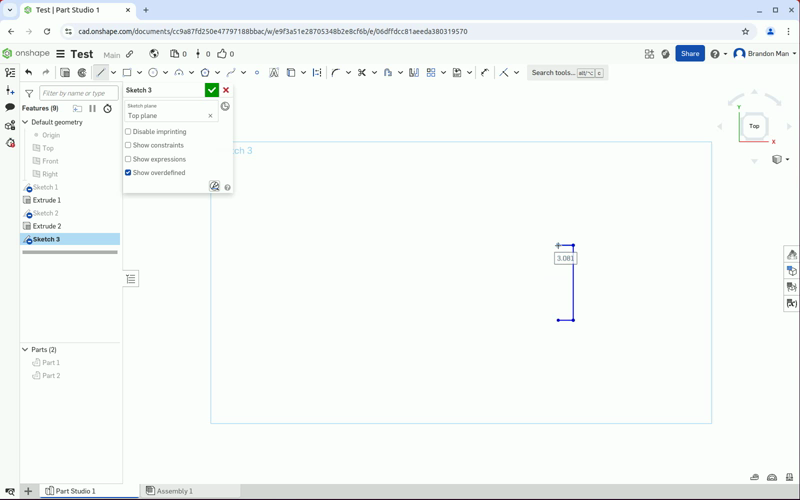
key_down(shift)
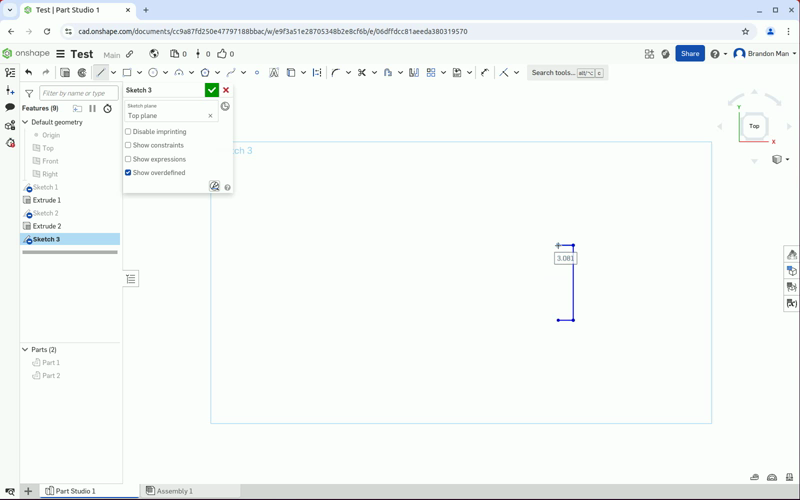
mouse_move(558, 320)
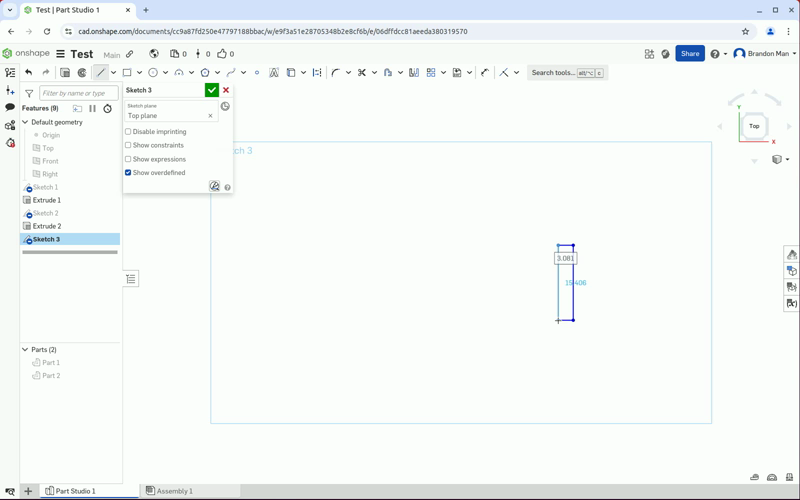
key_up(shift)
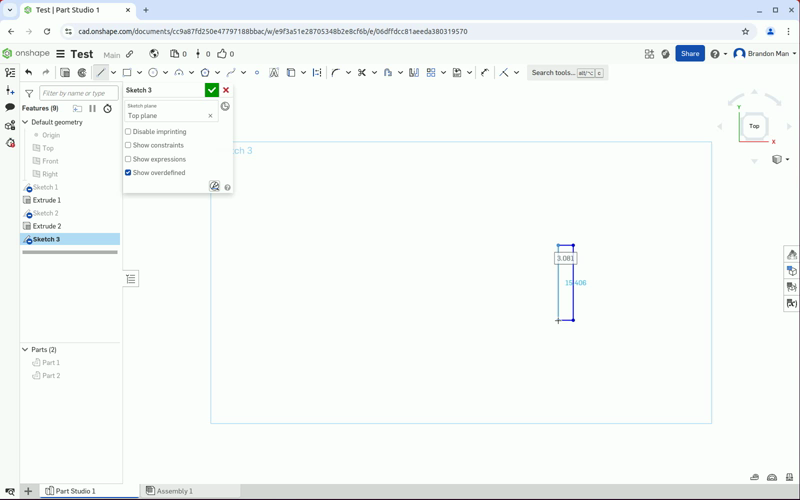
click(558, 320)
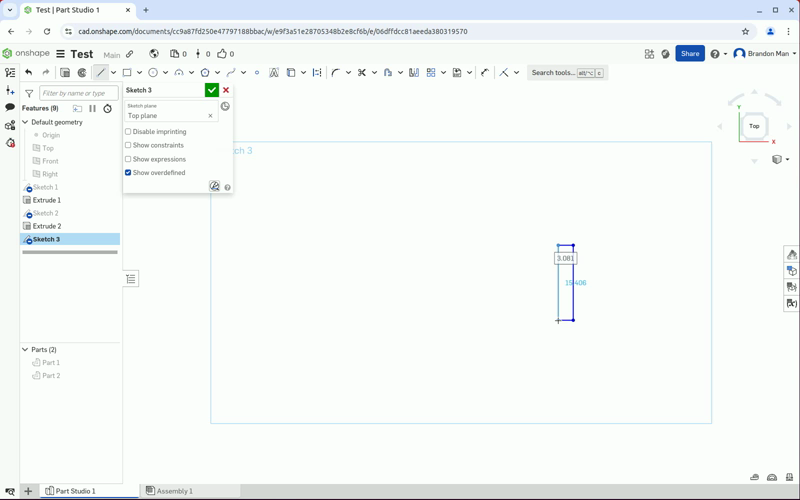
key(esc)
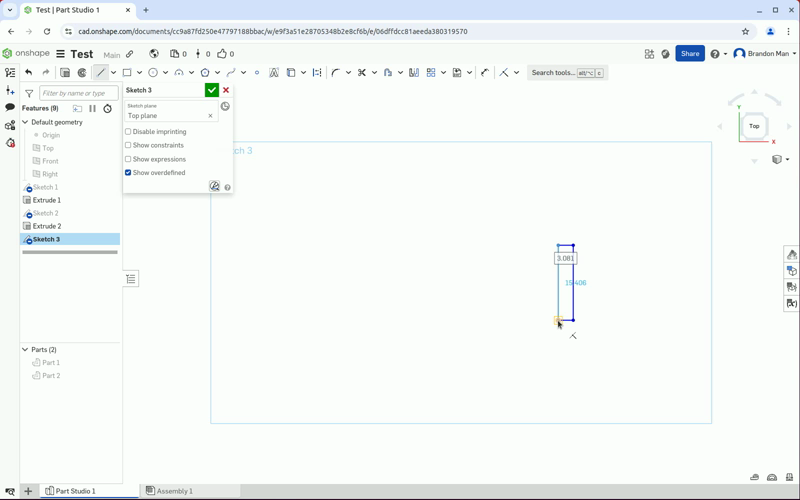
mouse_move(562, 313)
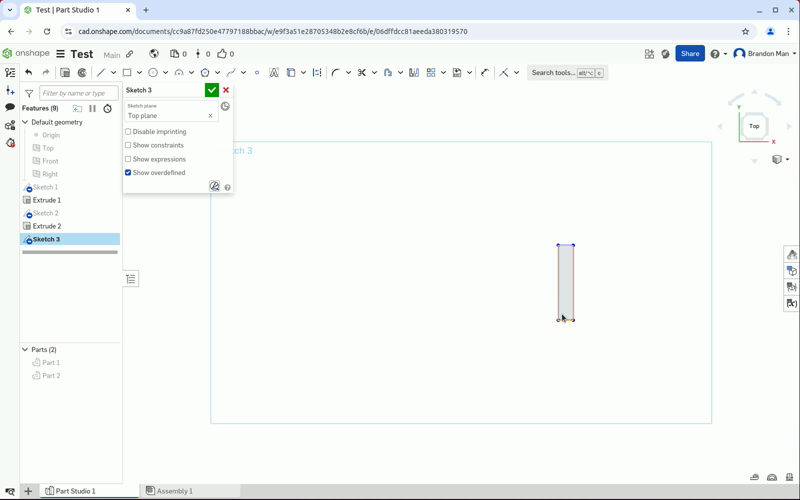
scroll(6)
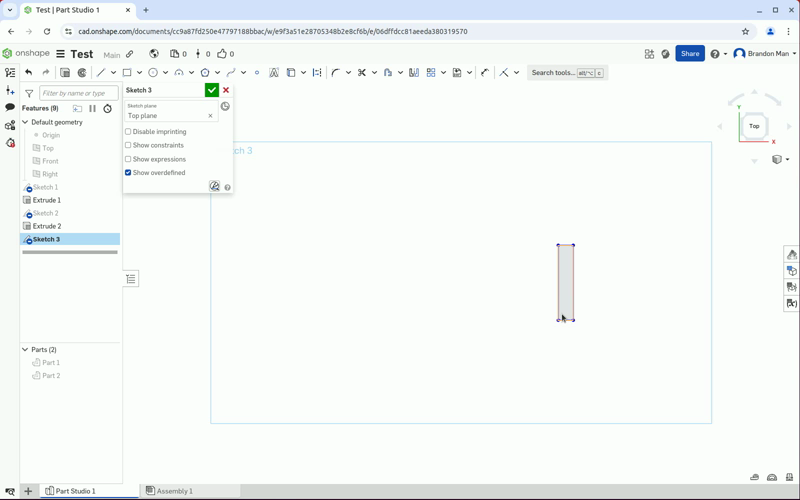
scroll(6)
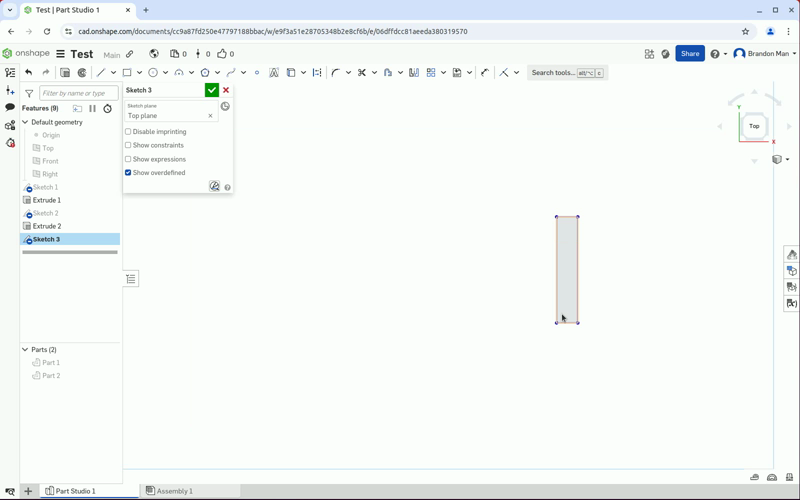
scroll(6)
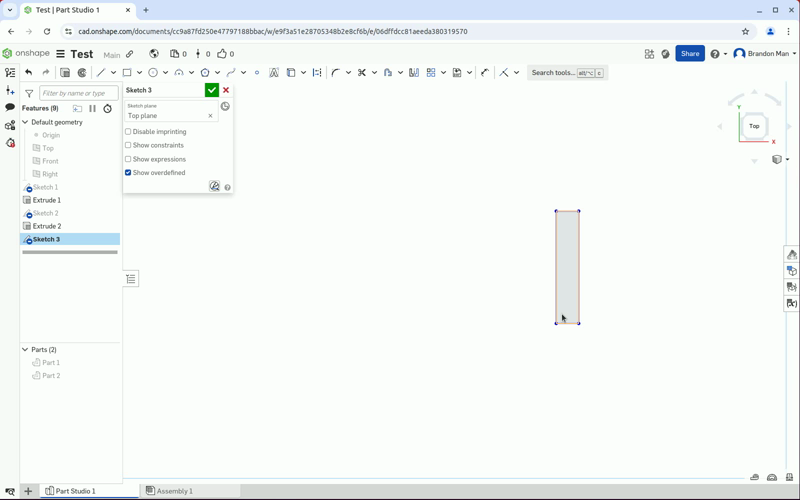
scroll(6)
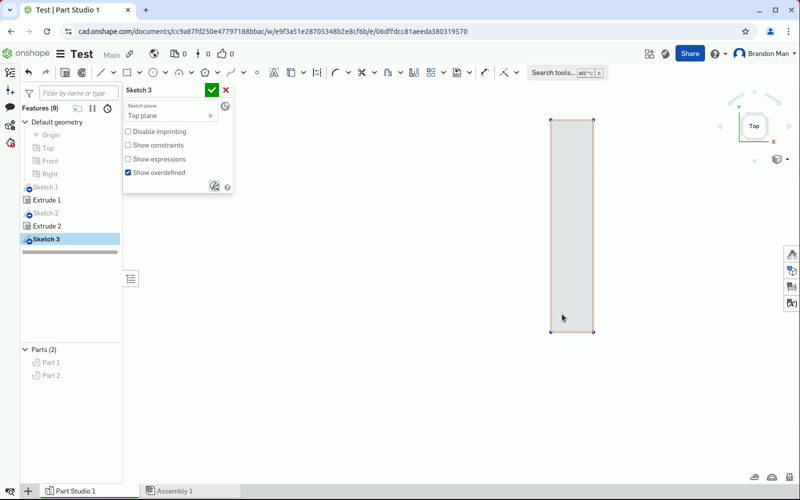
scroll(6)
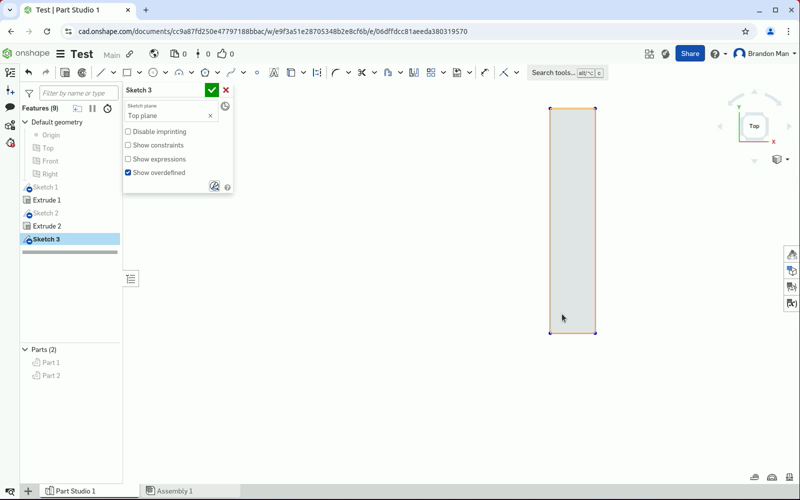
scroll(6)
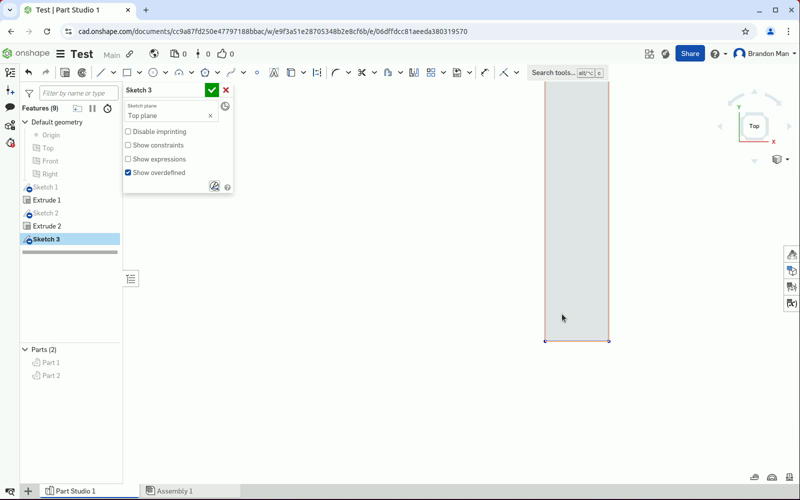
scroll(6)
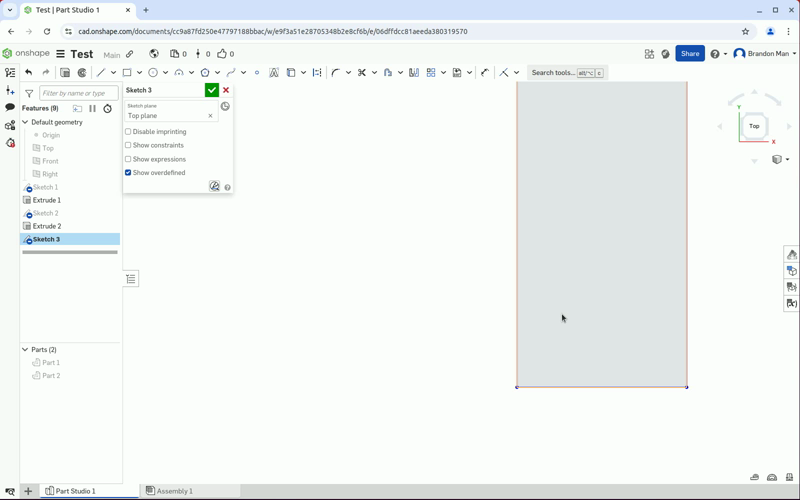
click(562, 313)
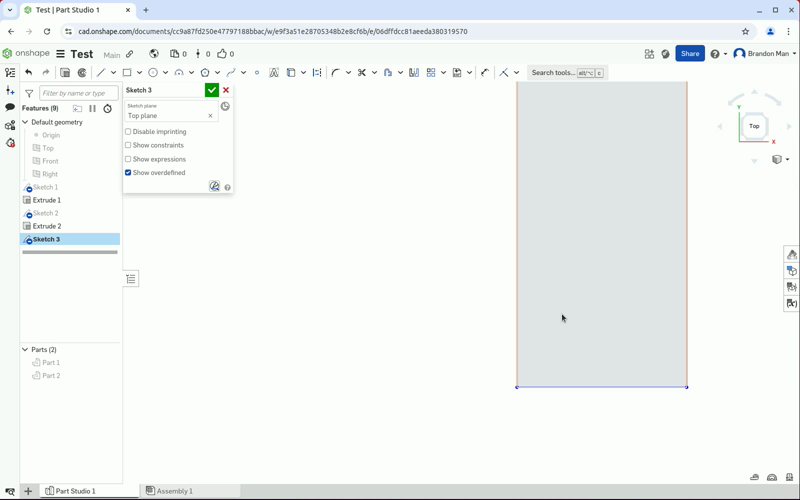
scroll(-6)
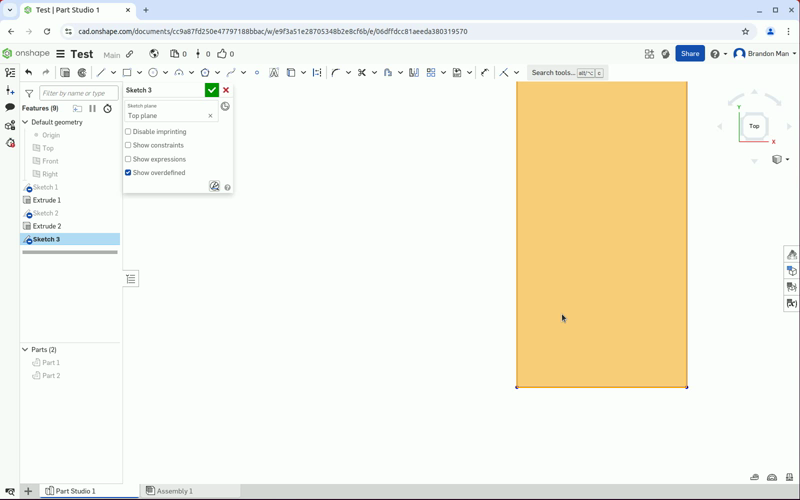
scroll(-6)
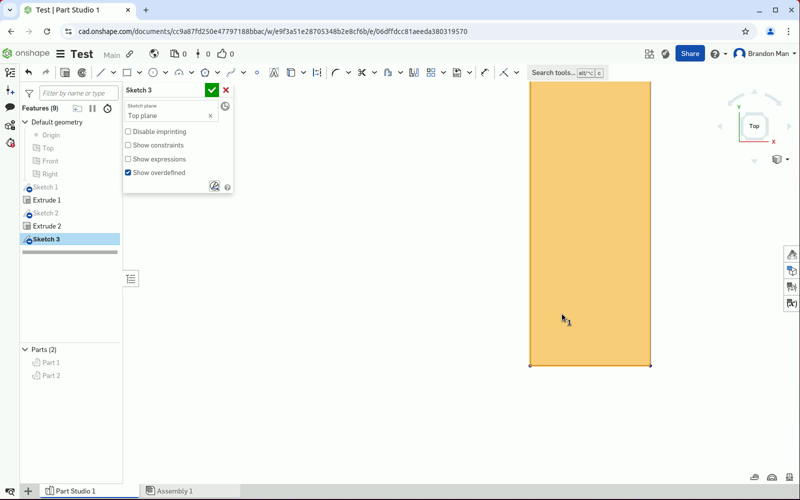
scroll(-6)
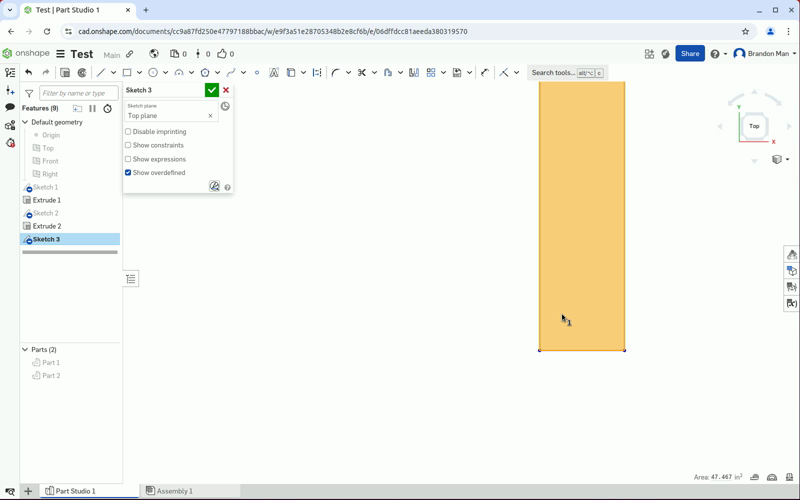
scroll(-6)
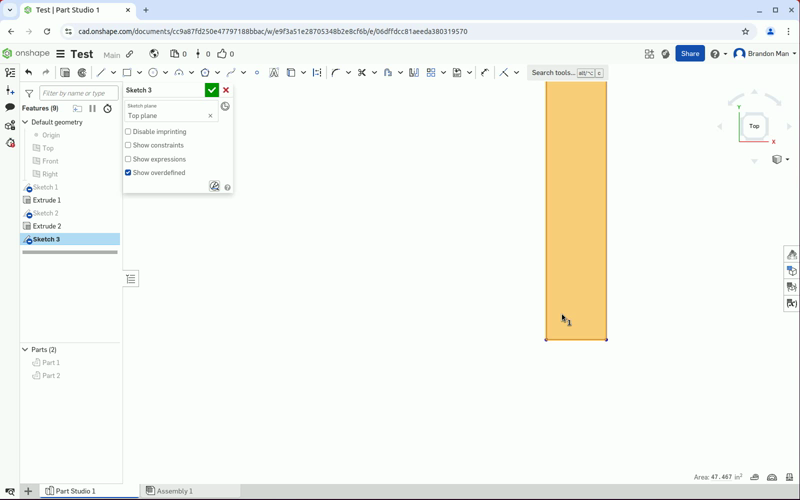
scroll(-6)
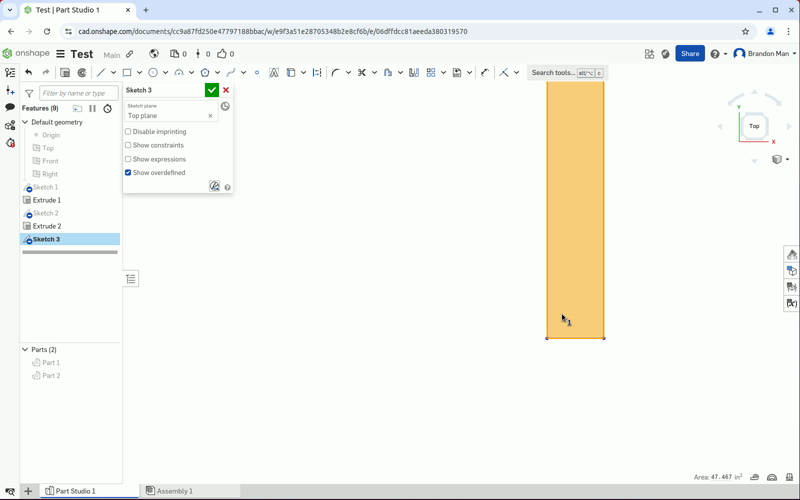
scroll(-6)
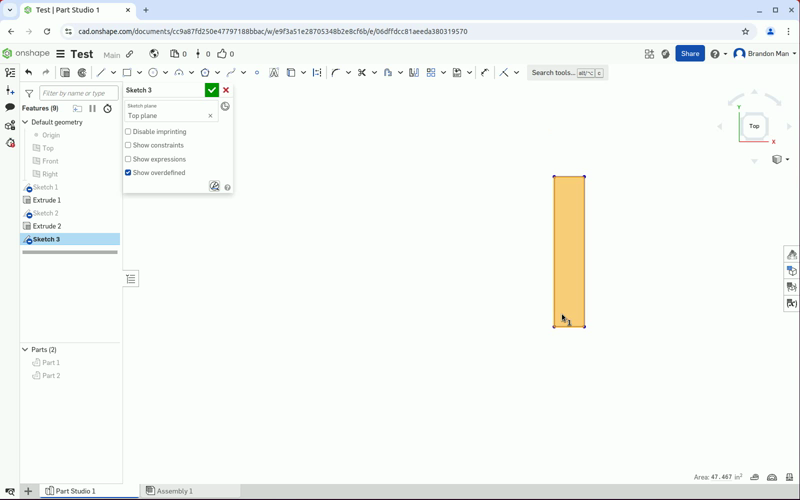
scroll(-6)
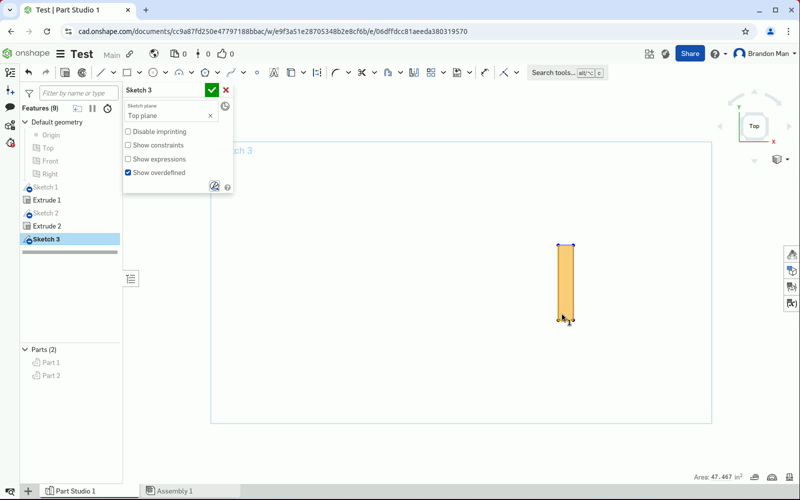
mouse_move(73, 352)
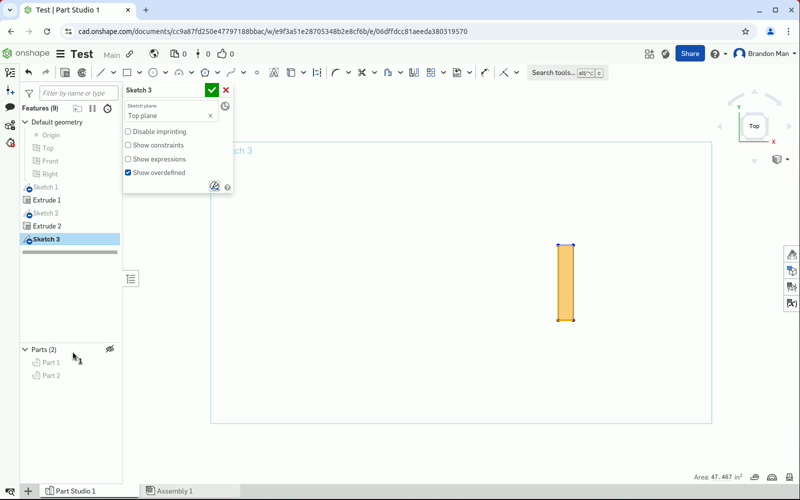
key(shift+y)
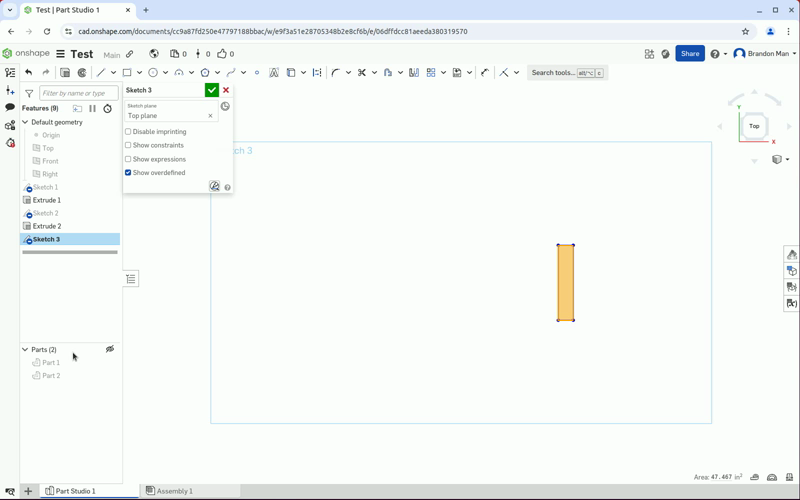
key(shift+e)
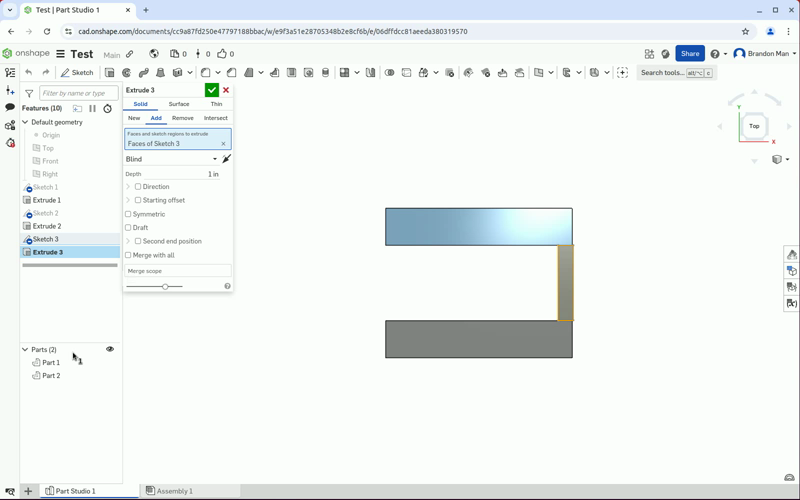
mouse_move(143, 106)
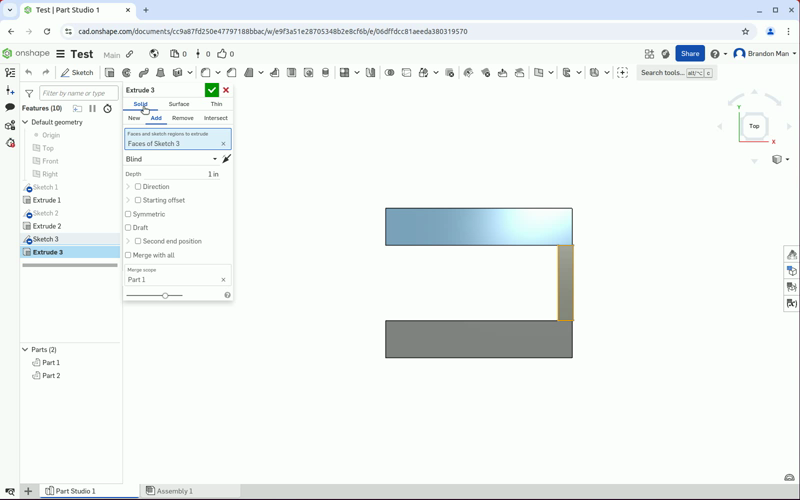
click(143, 106)
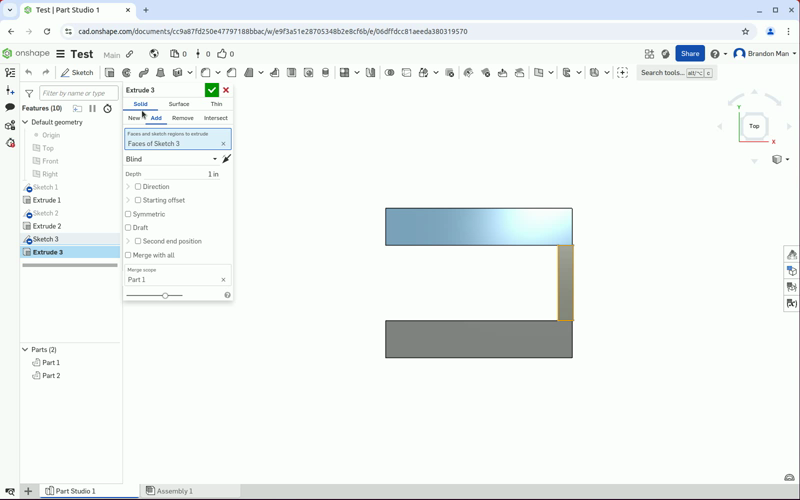
mouse_move(137, 120)
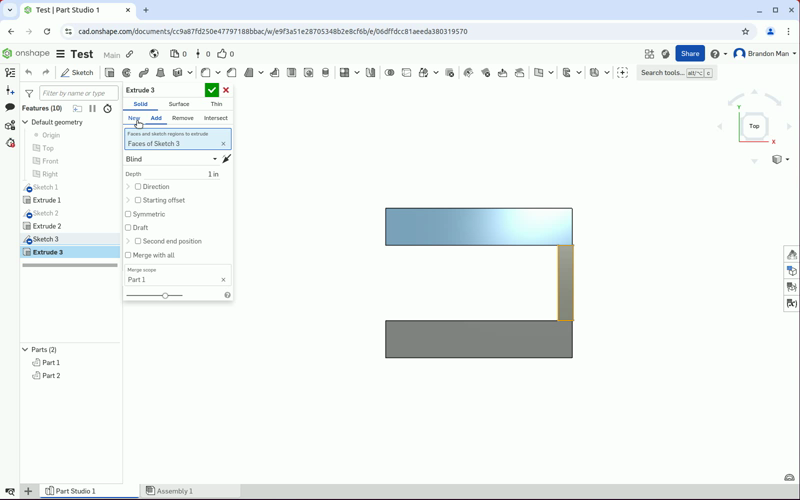
click(137, 120)
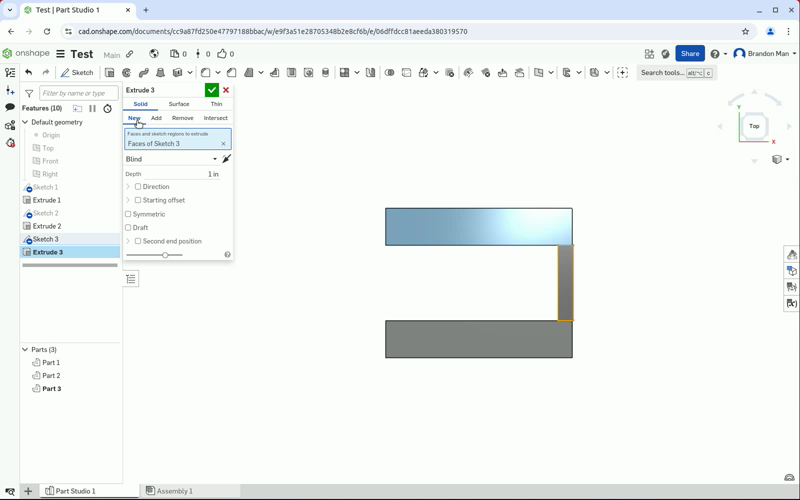
key(tab, 4)
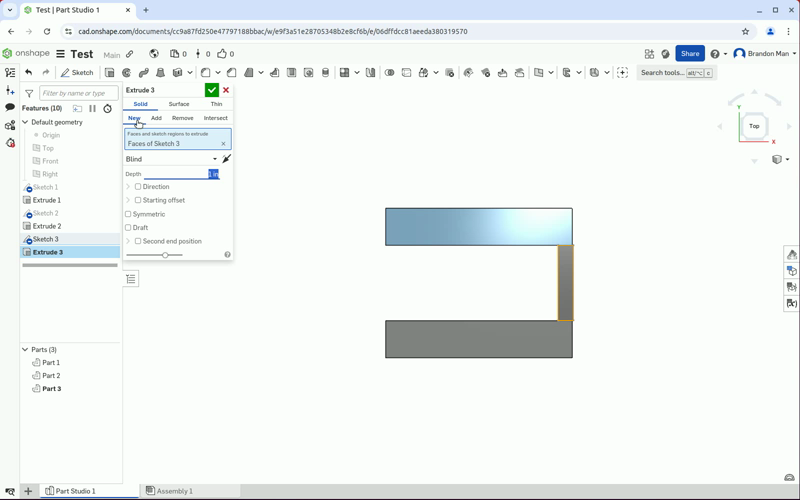
text(15.405)
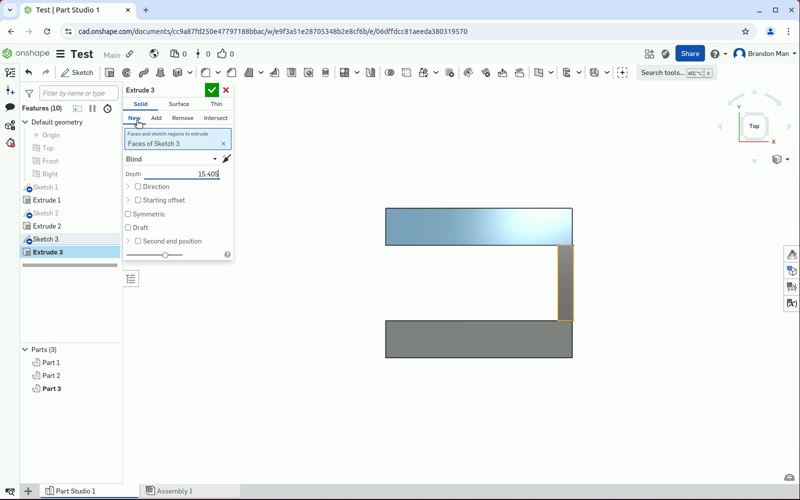
key(enter)
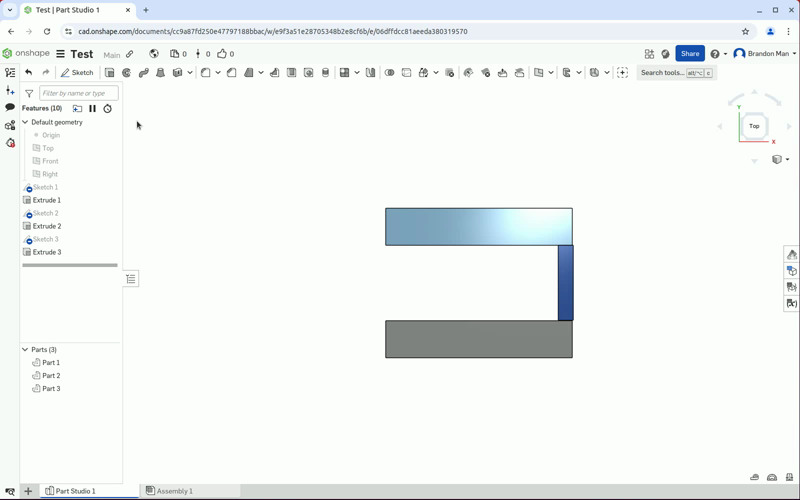
key(shift+h)
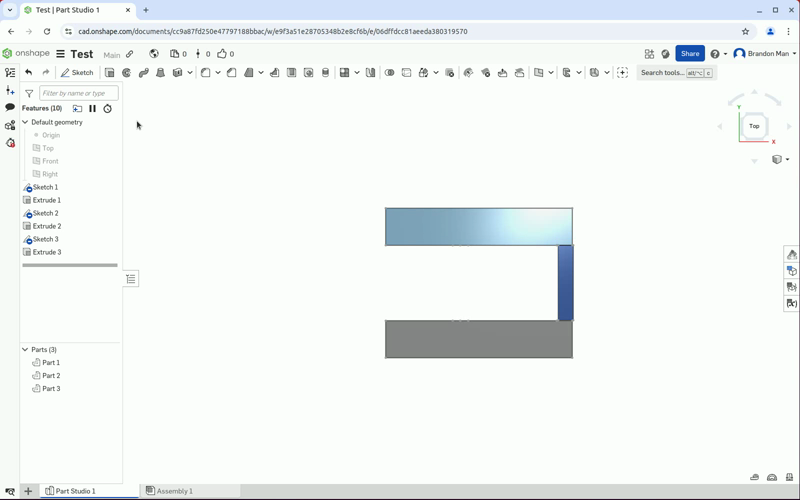
key(shift+h)
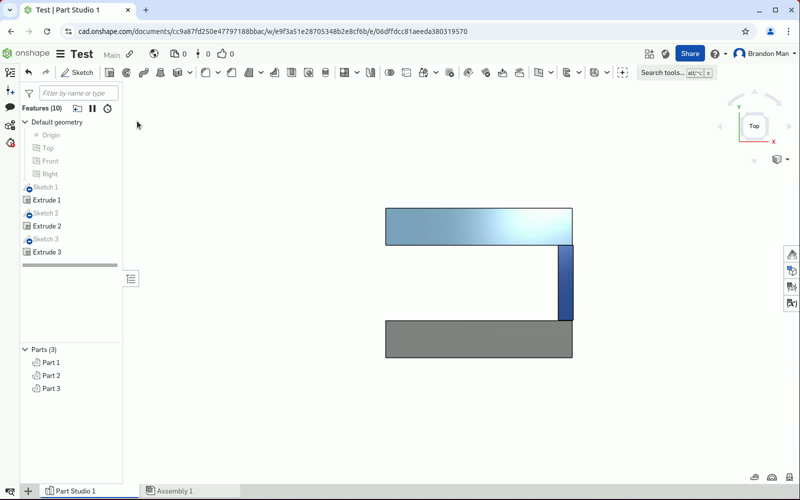
mouse_move(73, 189)
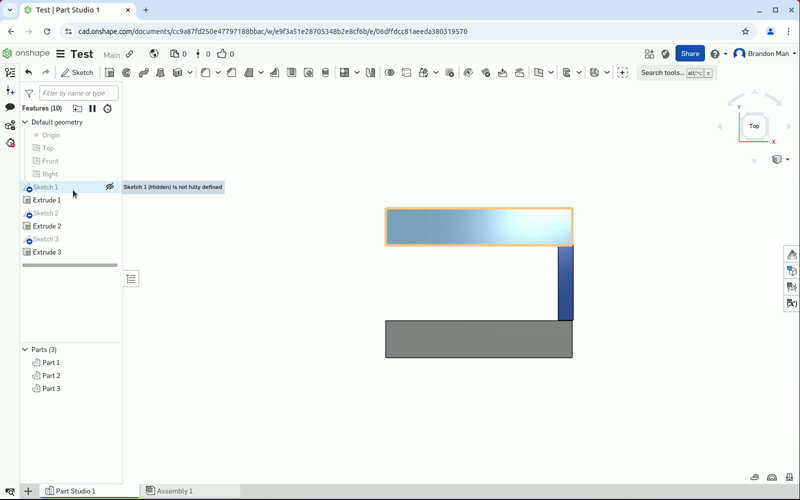
click(73, 189)
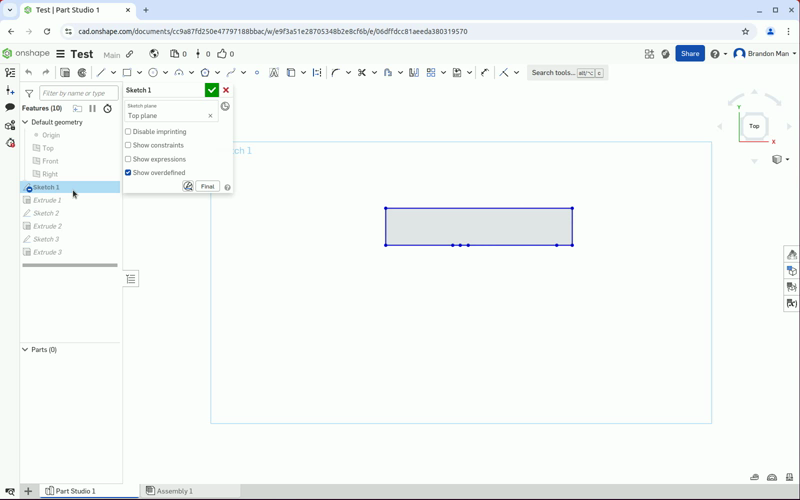
mouse_move(229, 92)
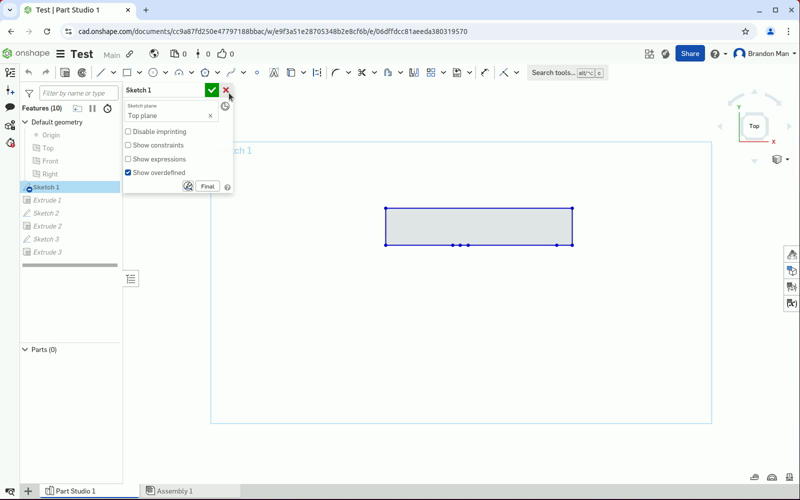
click(229, 92)
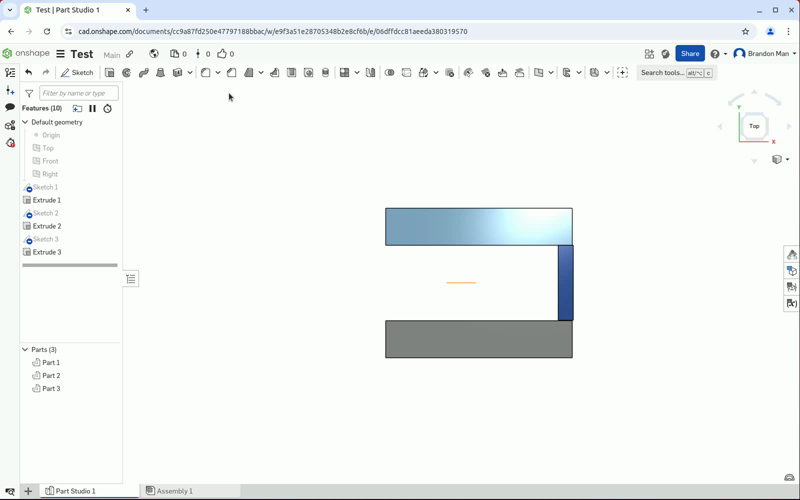
mouse_move(73, 352)
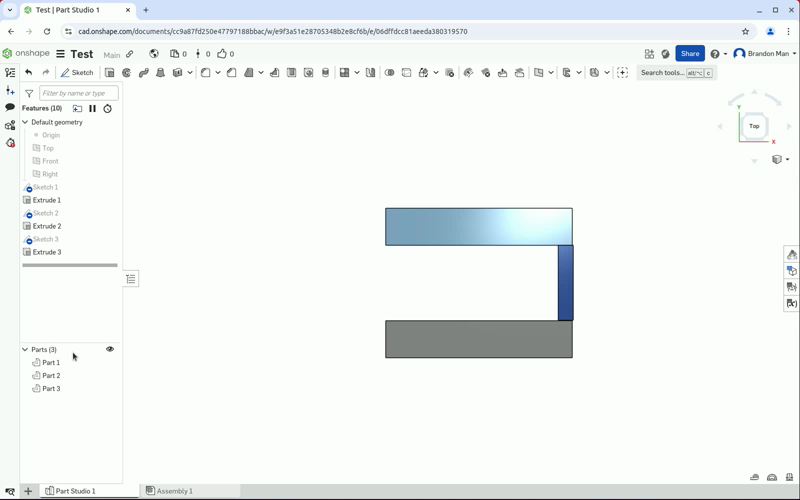
key(y)
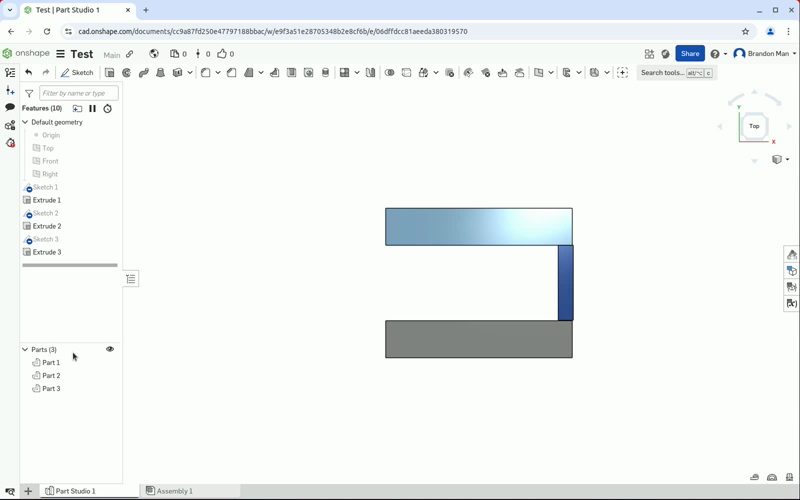
key(shift+p)
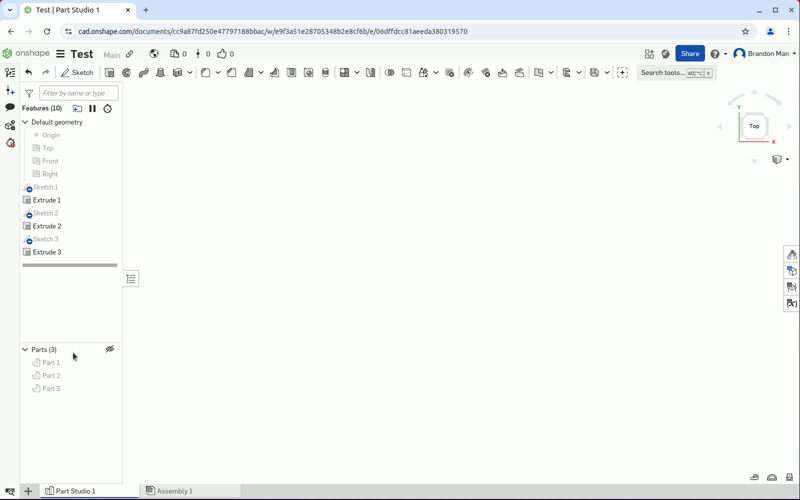
key(space)
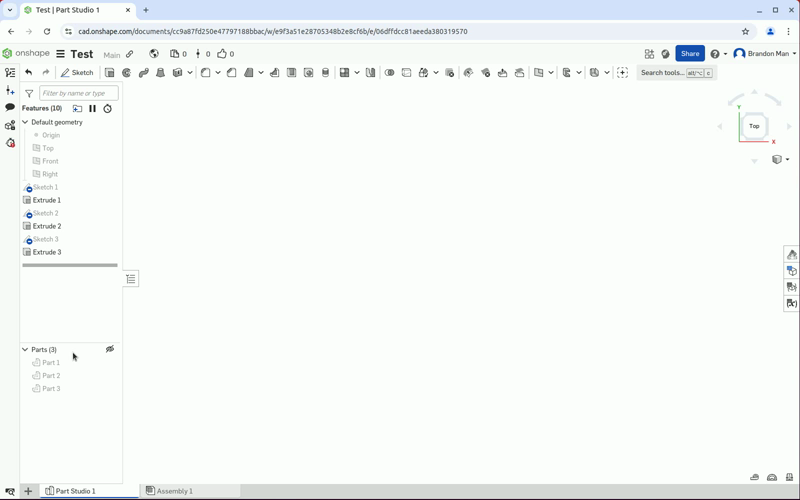
key_down(shift)
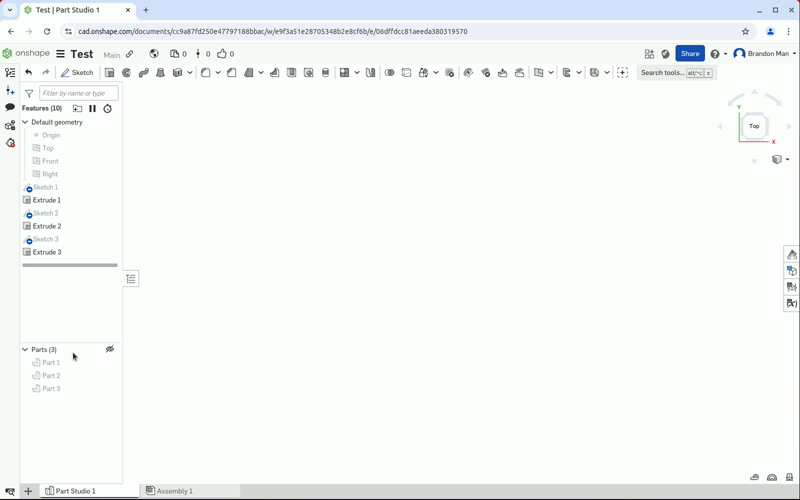
key(up)
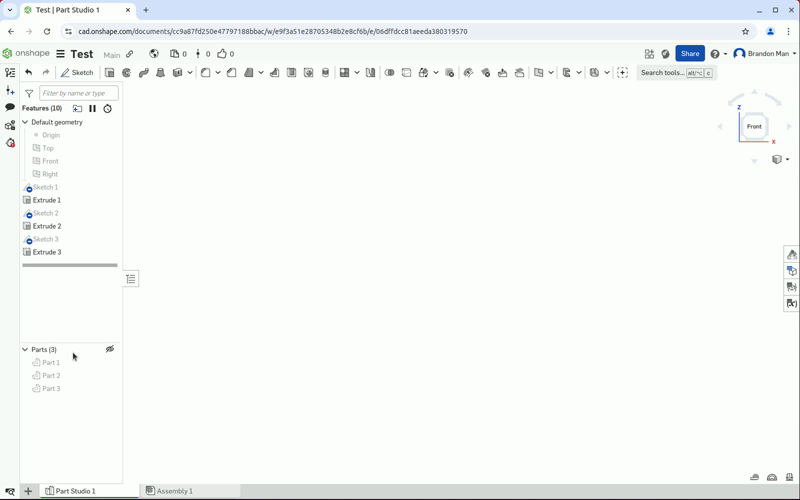
key_up(shift)
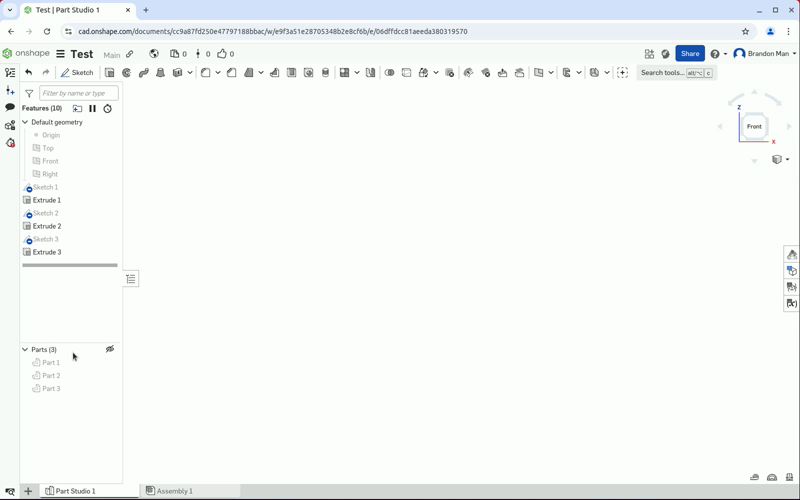
mouse_move(73, 352)
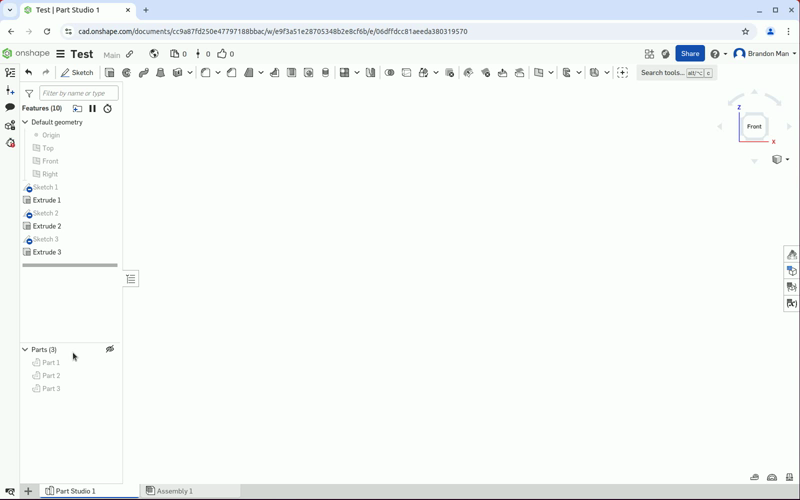
key(shift+y)
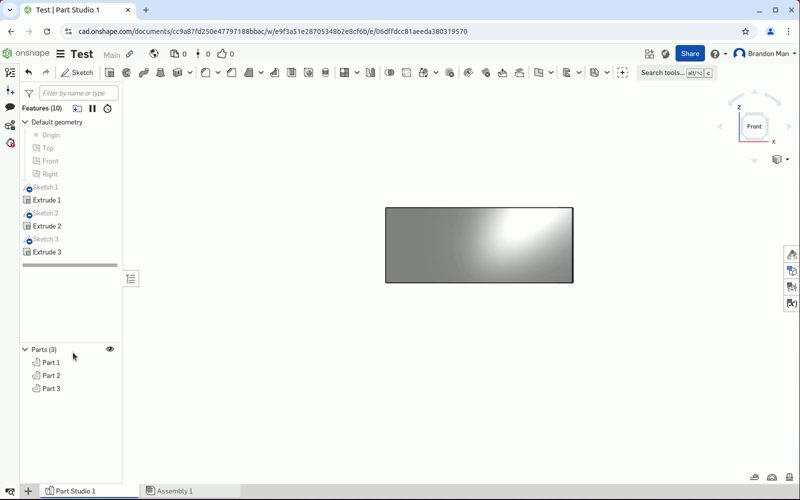
mouse_move(541, 75)
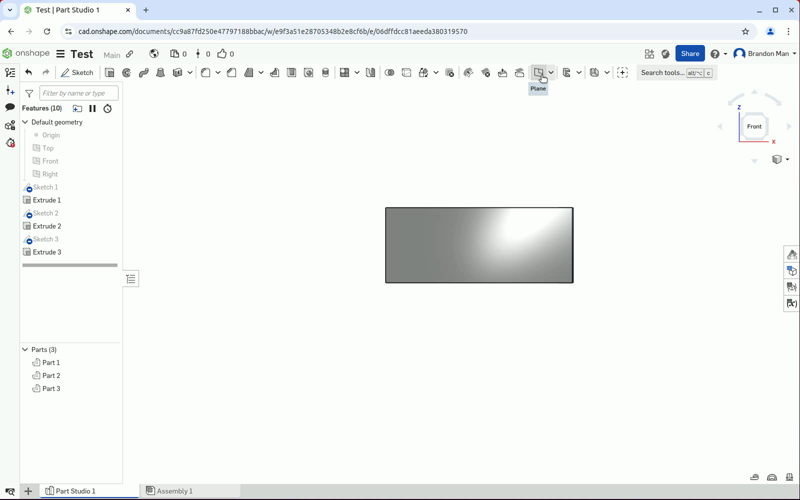
click(541, 75)
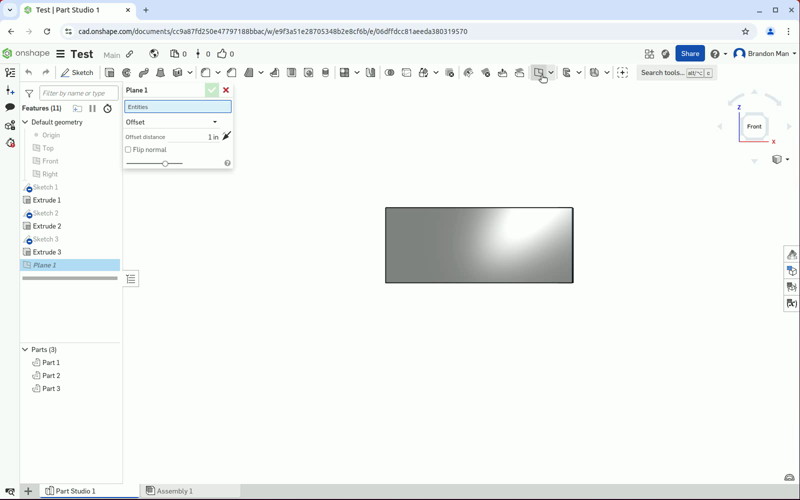
mouse_move(73, 163)
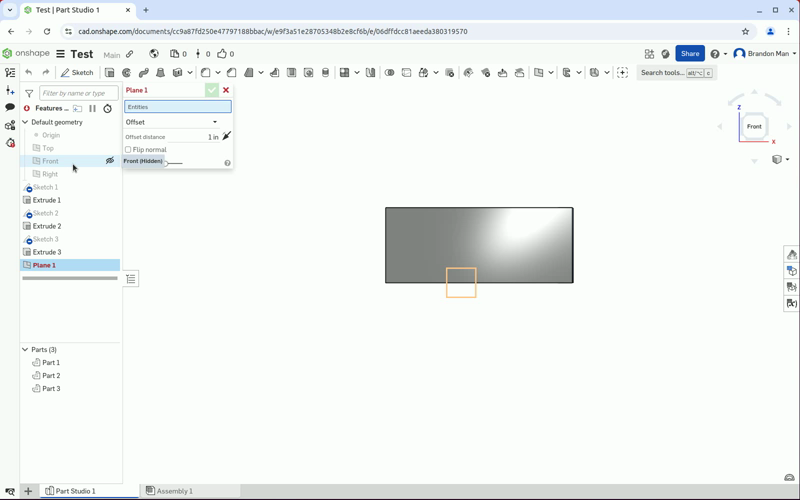
click(73, 163)
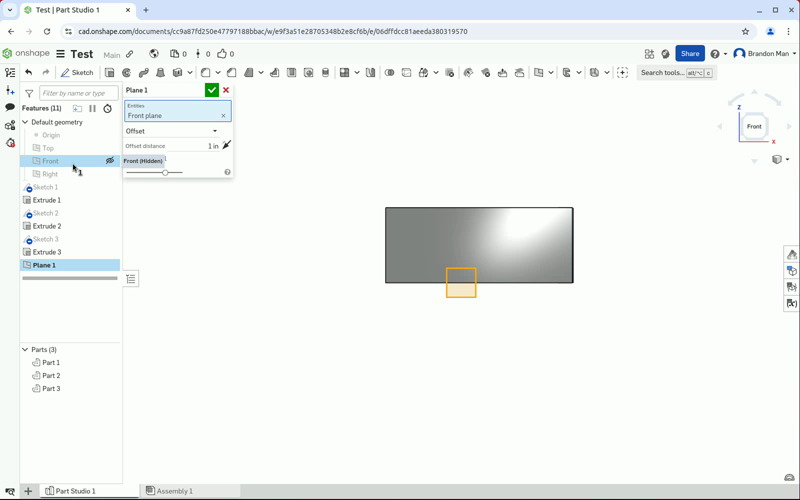
key(tab, 2)
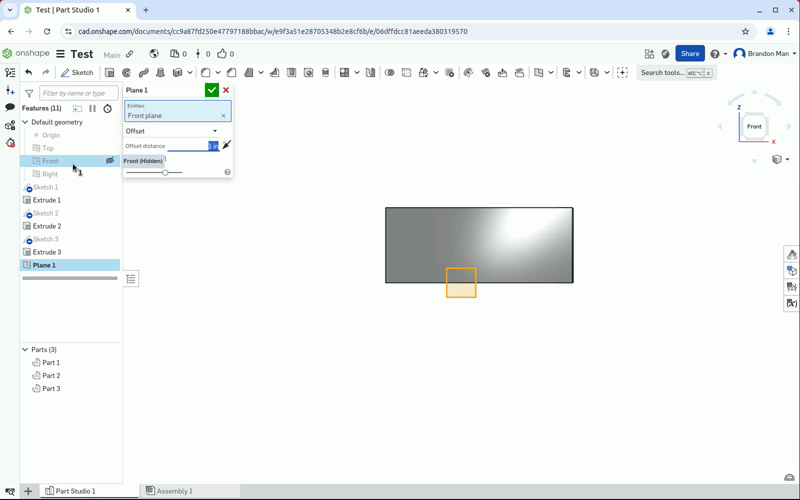
text(15.405)
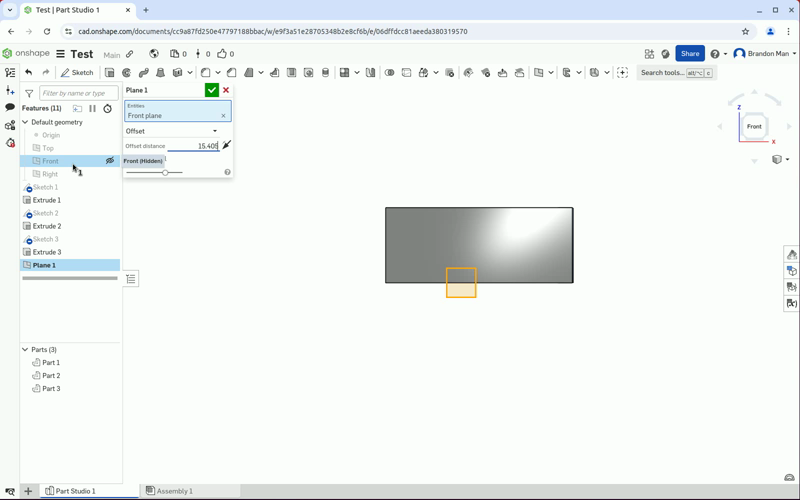
key(enter, 2)
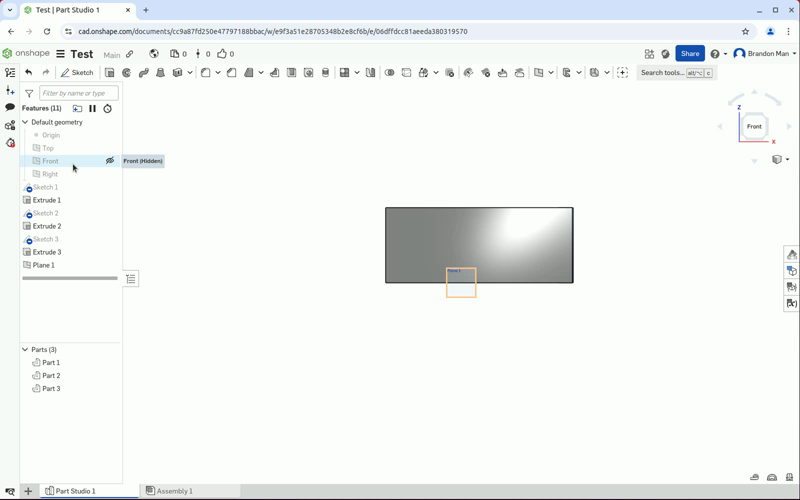
key(shift+s)
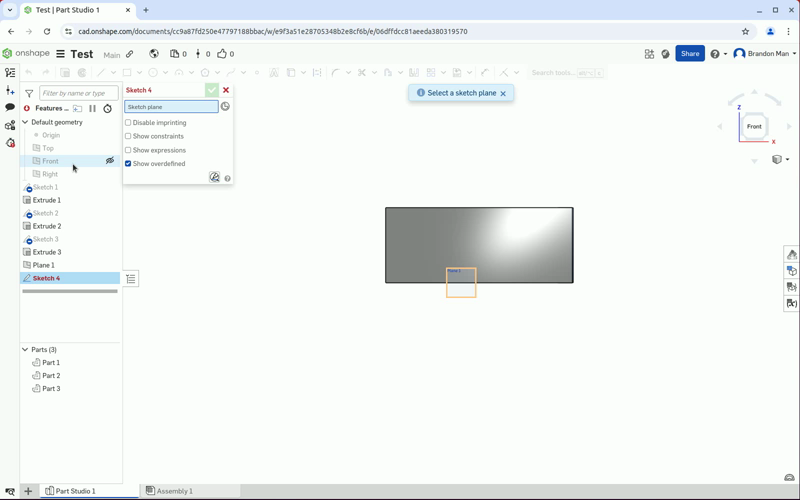
mouse_move(73, 267)
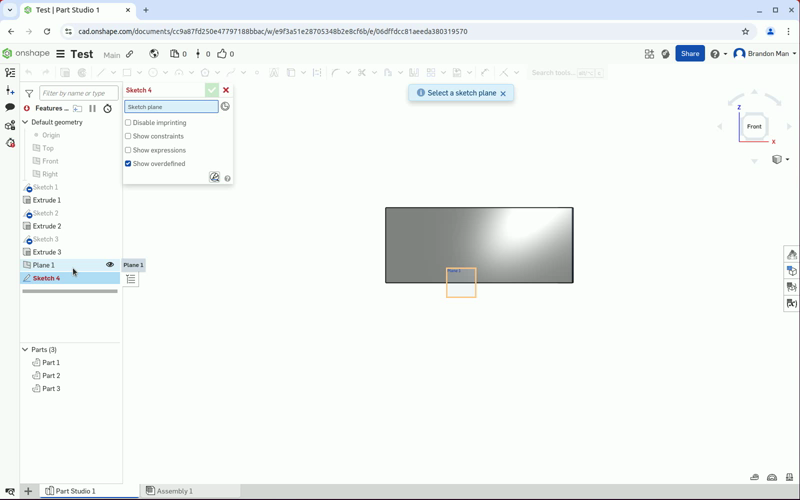
click(73, 267)
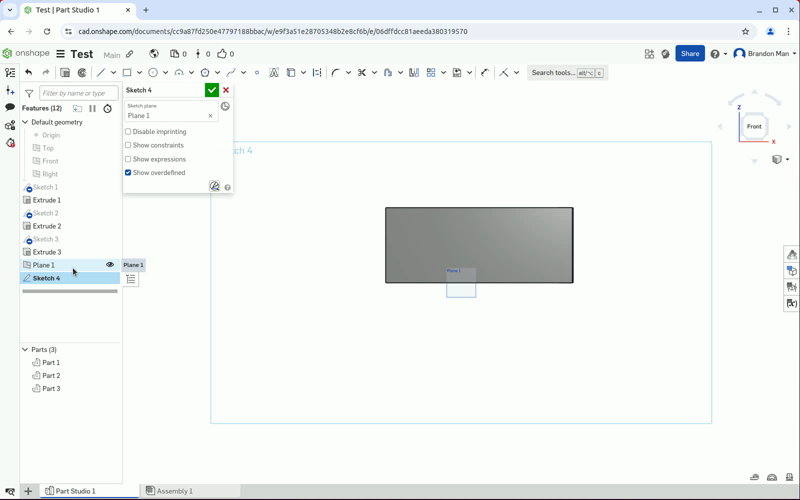
mouse_move(73, 352)
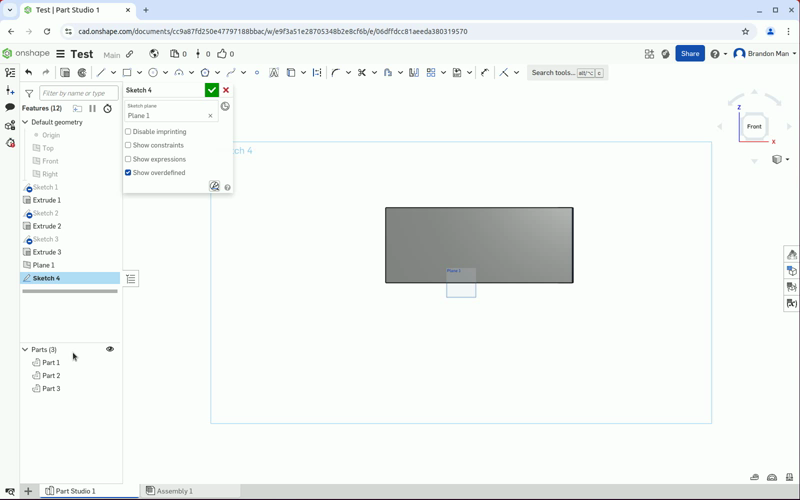
key(y)
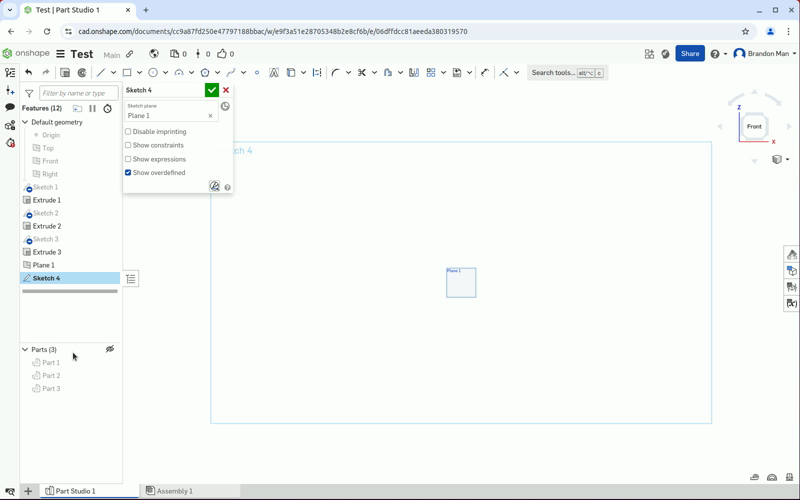
key(c)
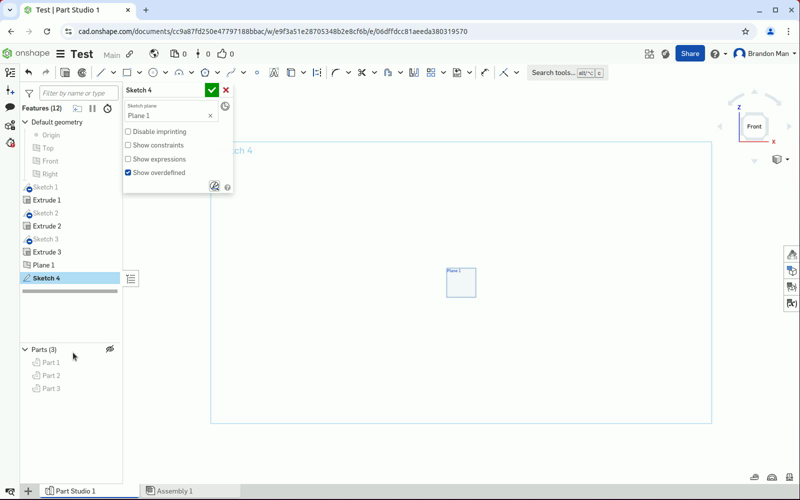
key_down(shift)
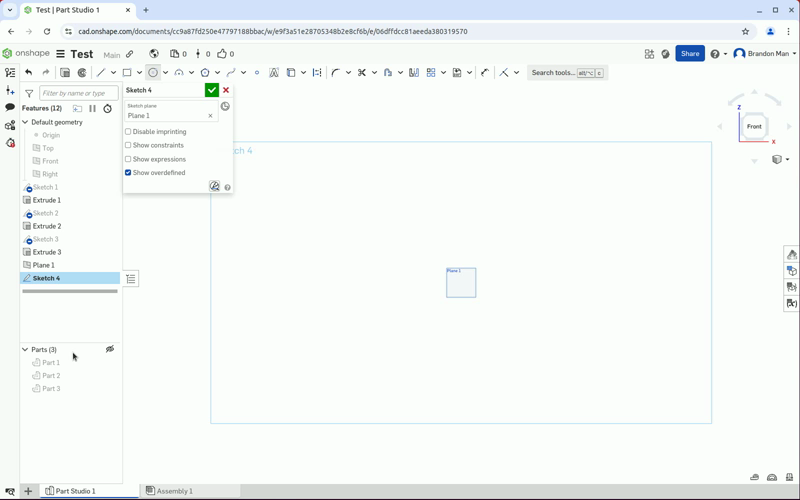
mouse_move(551, 245)
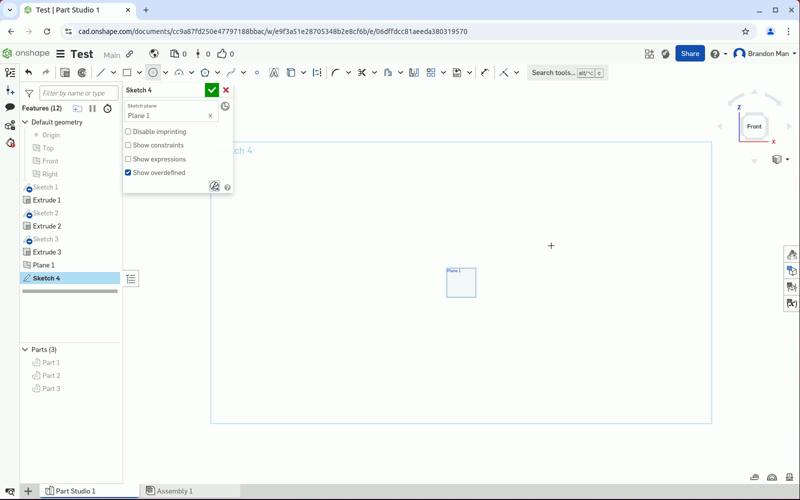
click(551, 245)
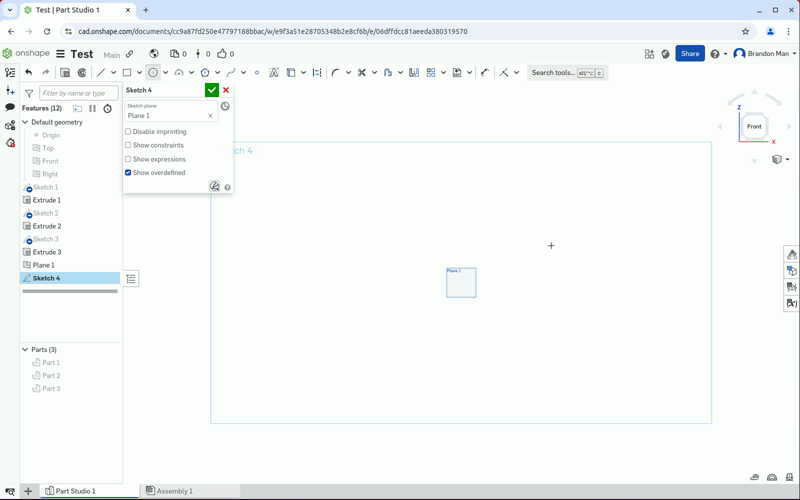
key_up(shift)
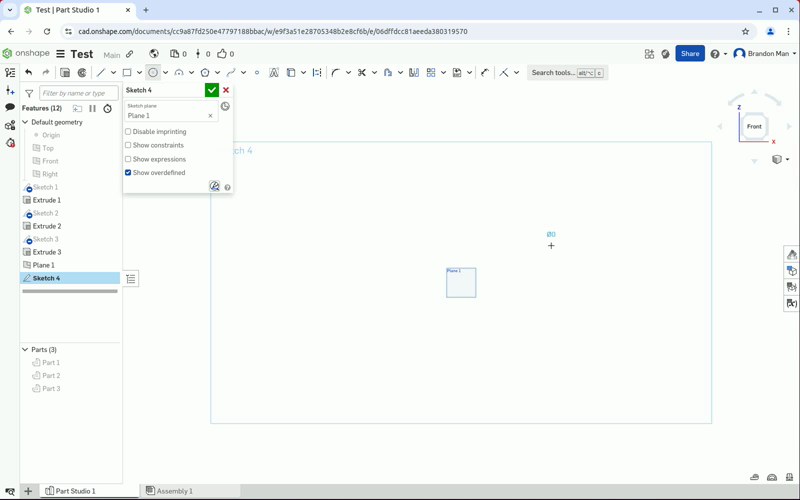
mouse_move(559, 245)
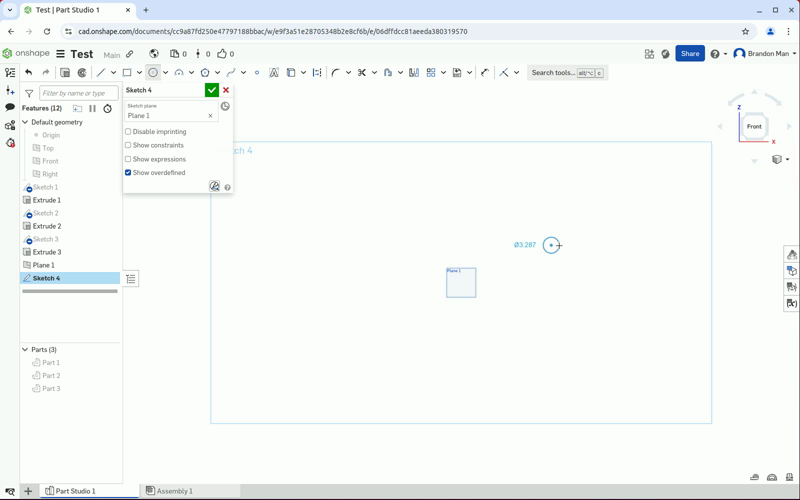
click(559, 245)
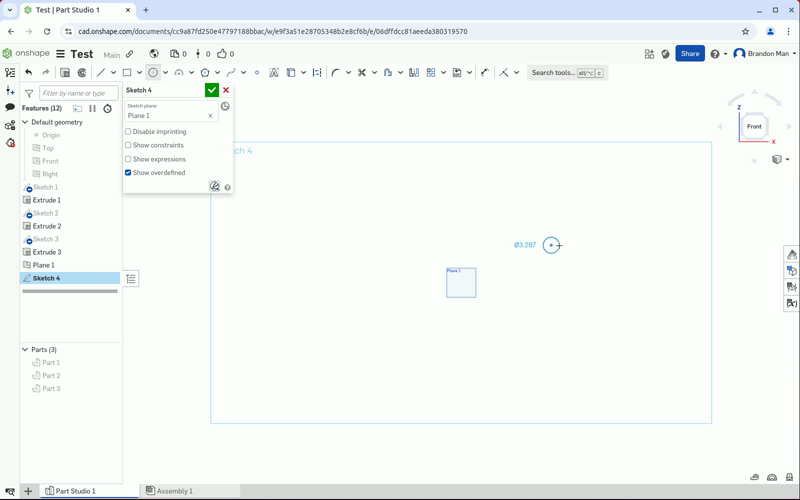
key(esc)
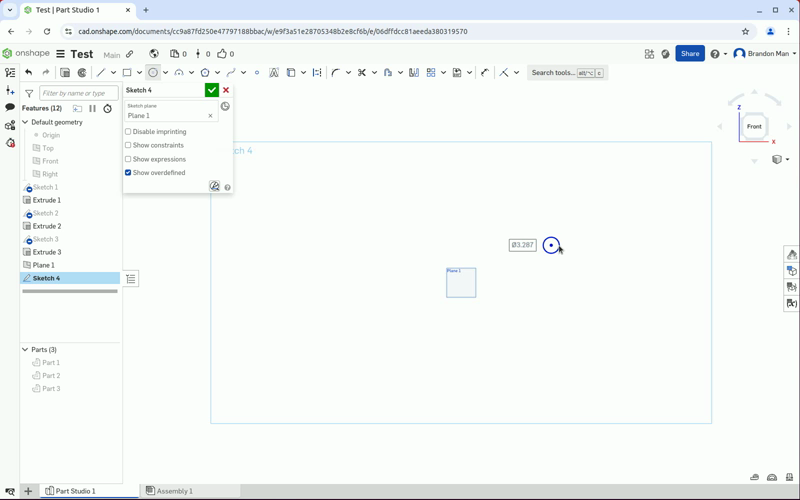
mouse_move(546, 248)
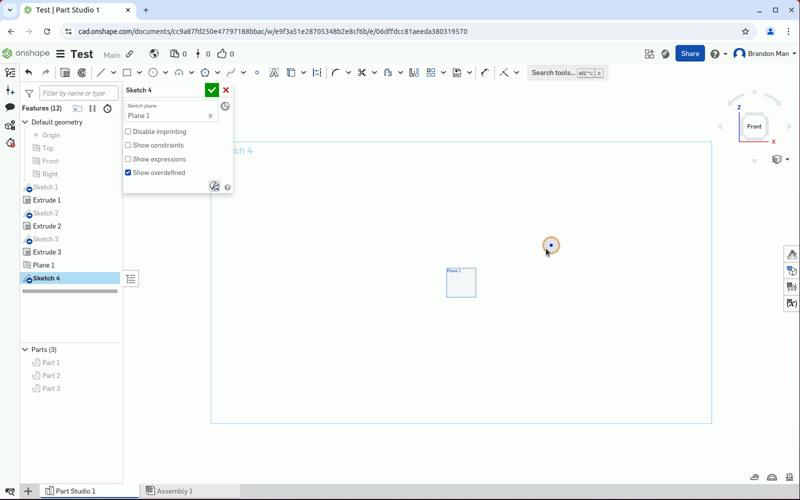
scroll(6)
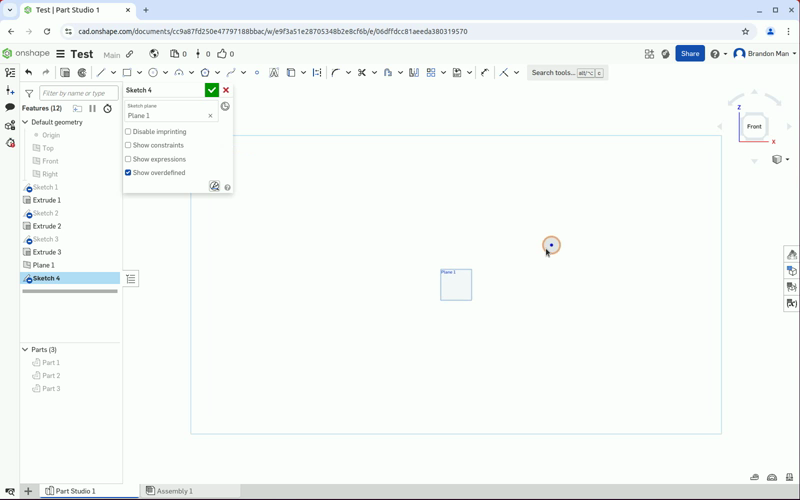
scroll(6)
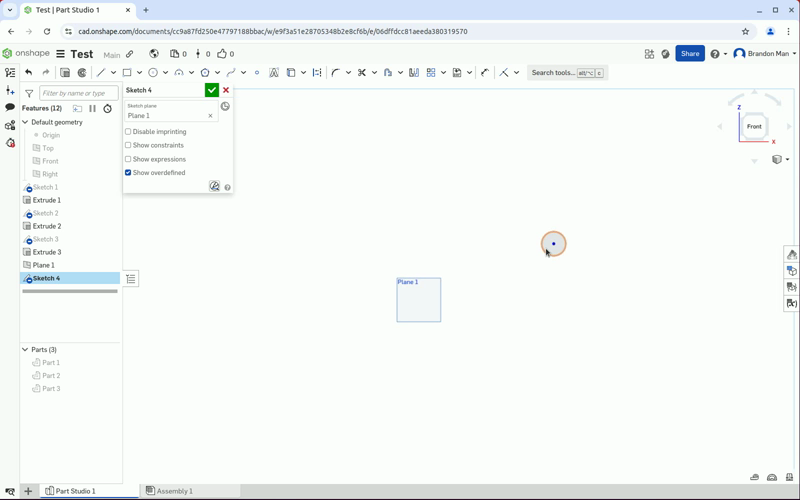
scroll(6)
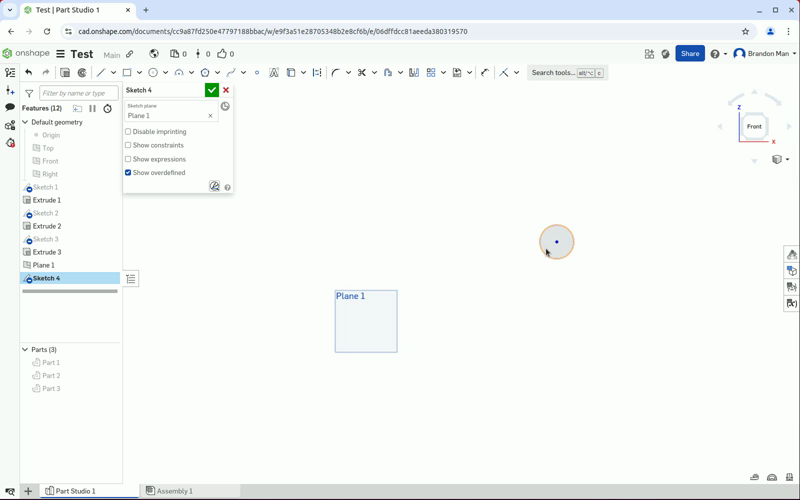
scroll(6)
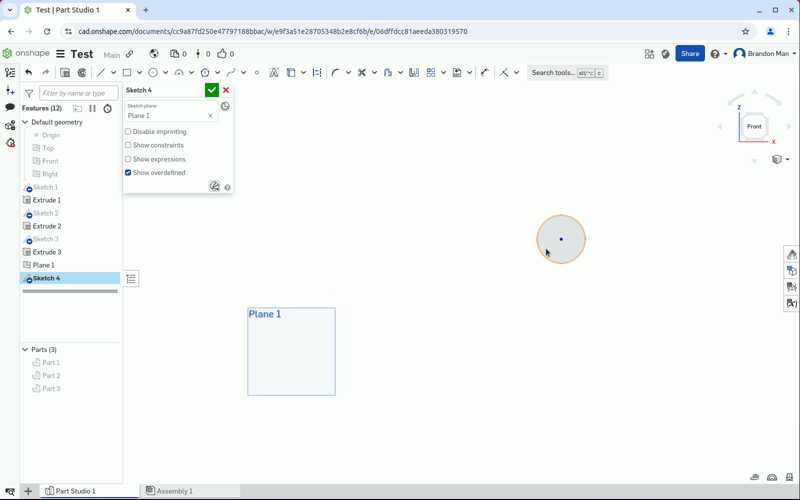
scroll(6)
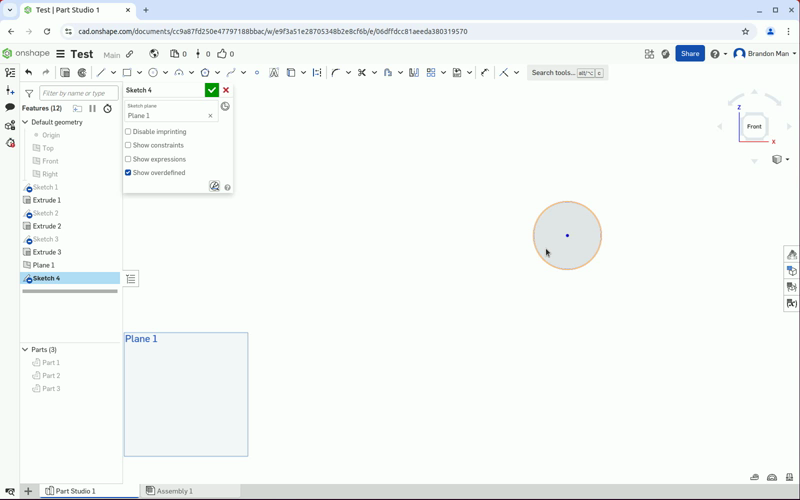
scroll(6)
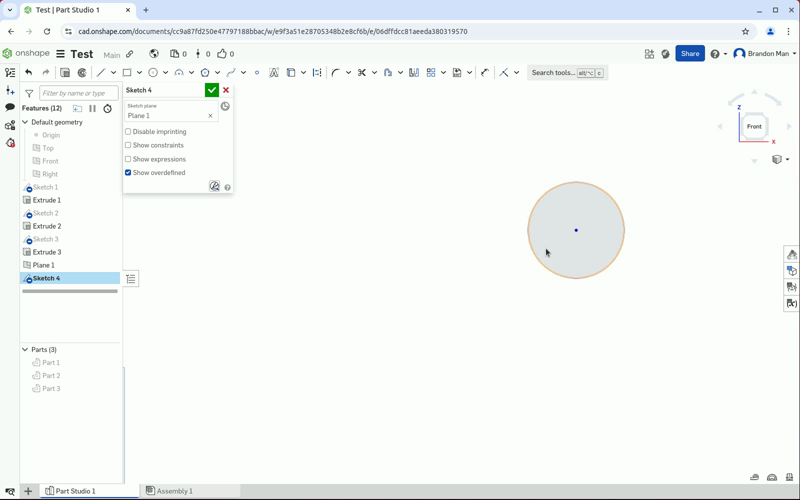
scroll(6)
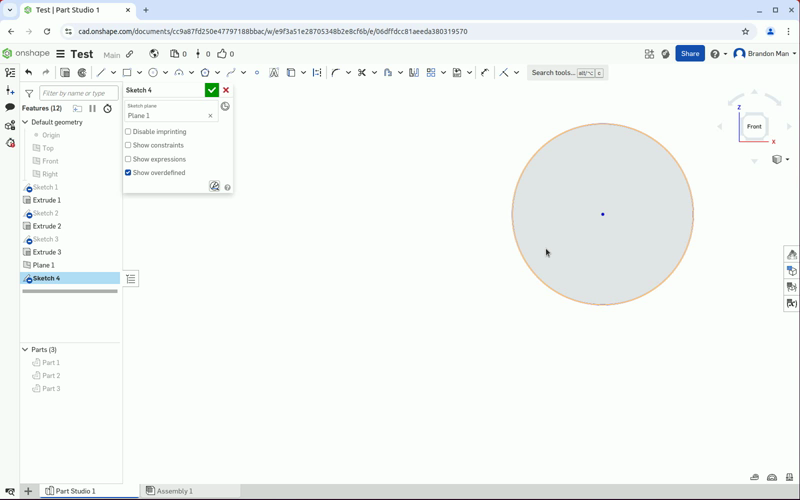
click(546, 248)
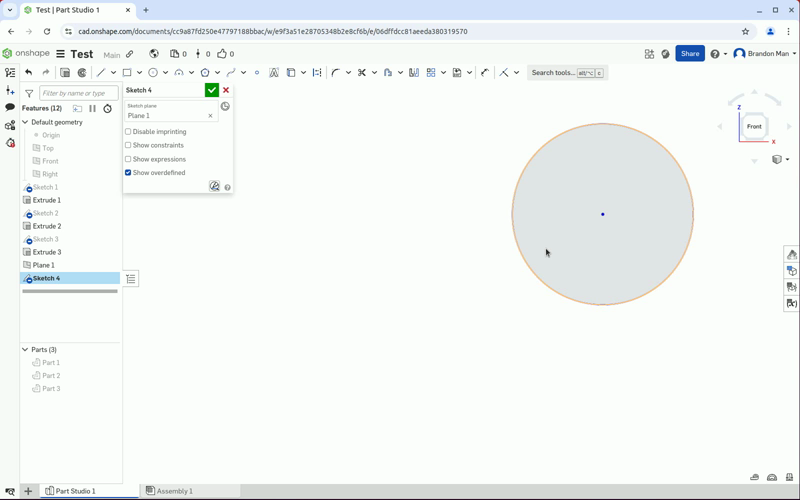
scroll(-6)
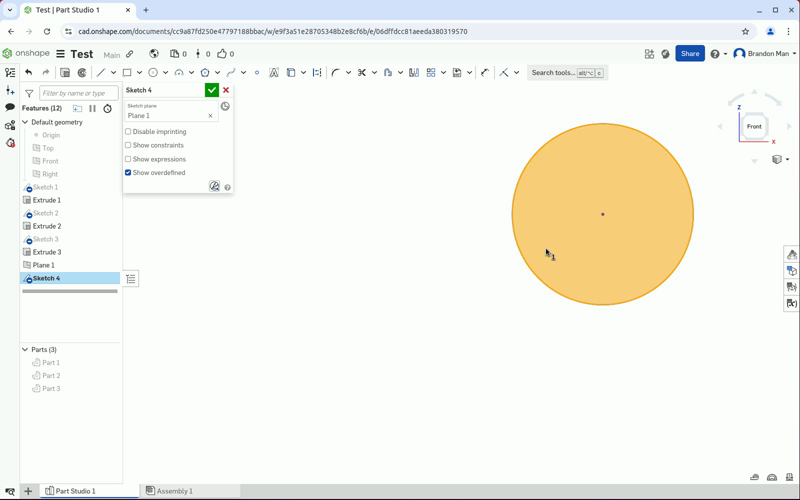
scroll(-6)
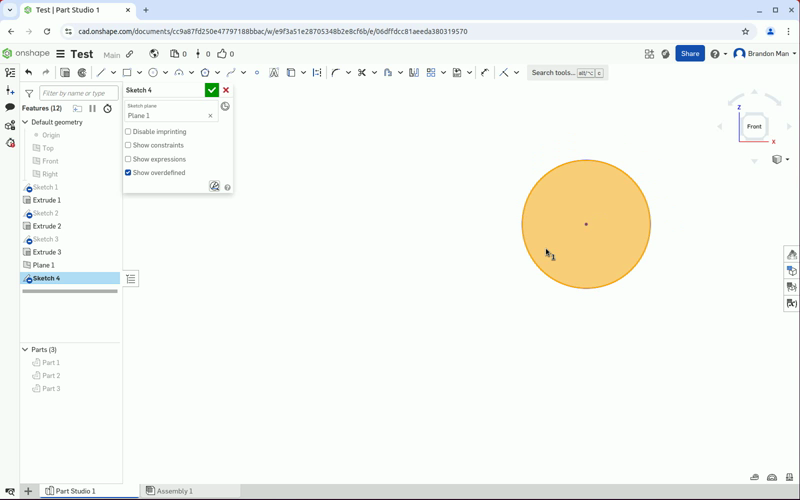
scroll(-6)
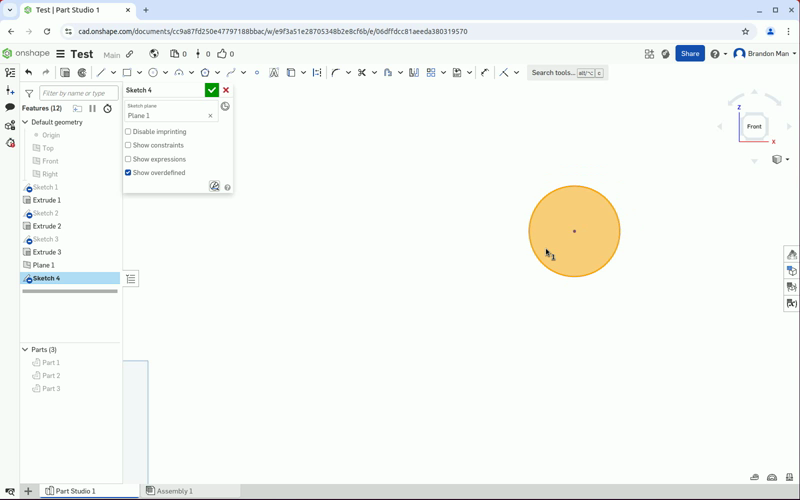
scroll(-6)
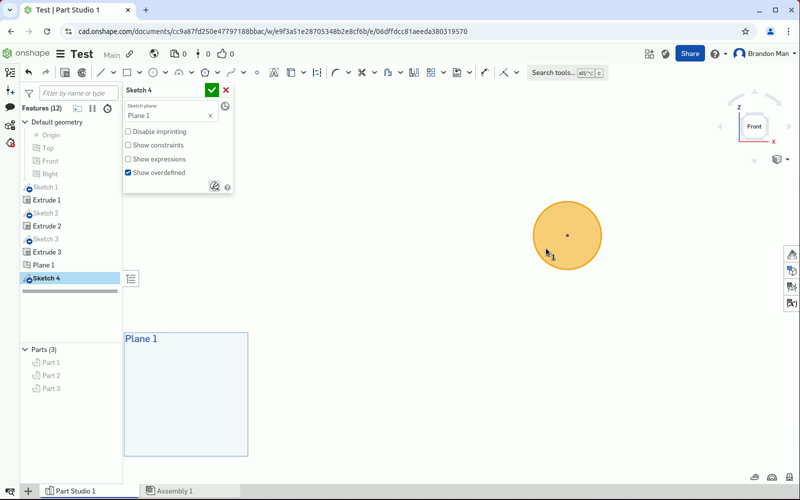
scroll(-6)
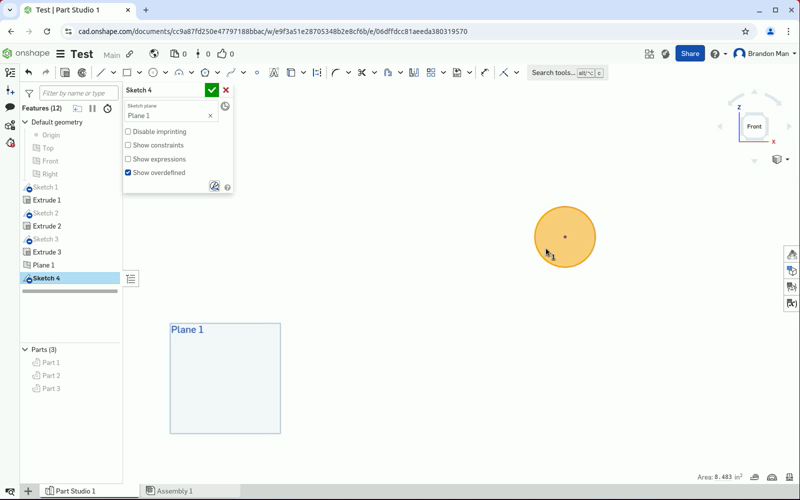
scroll(-6)
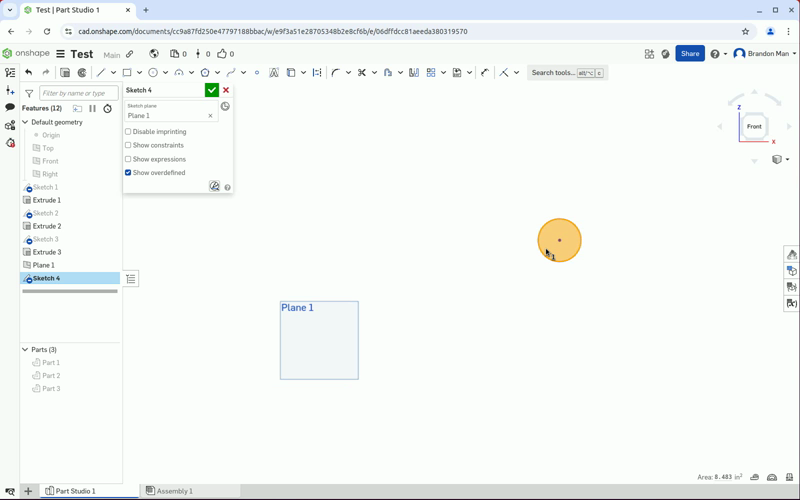
scroll(-6)
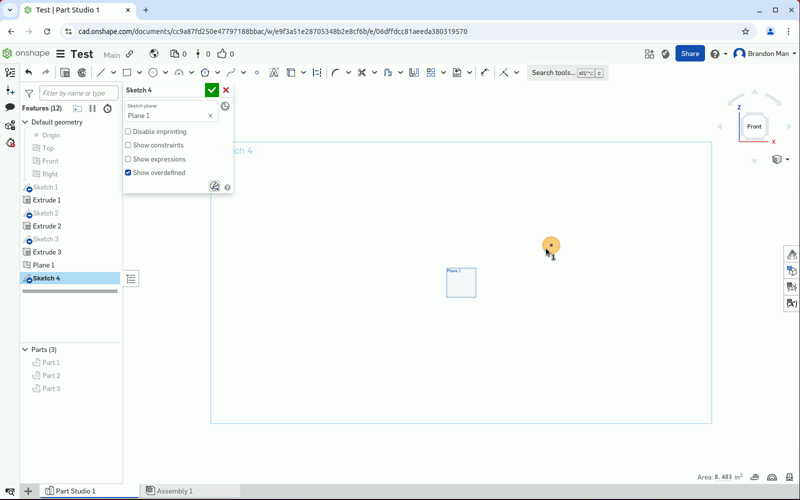
mouse_move(73, 352)
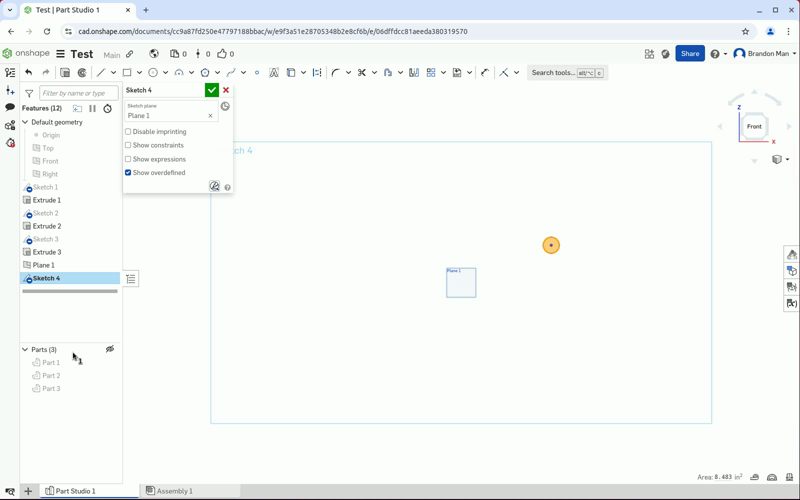
key(shift+y)
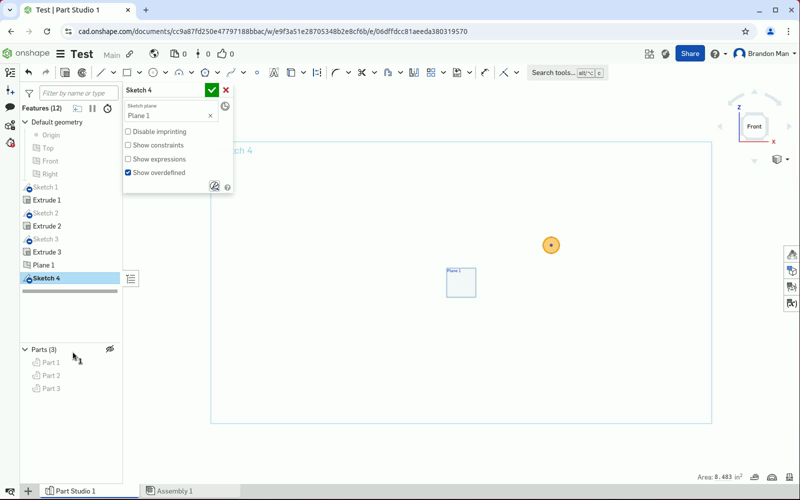
key(shift+e)
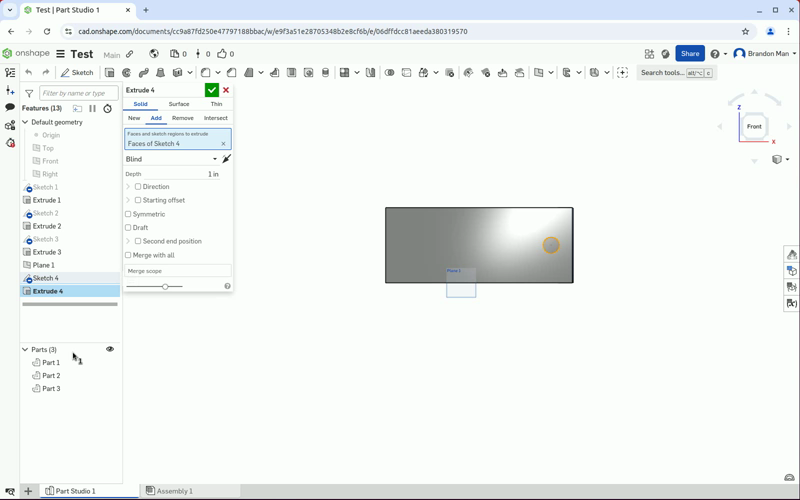
mouse_move(143, 106)
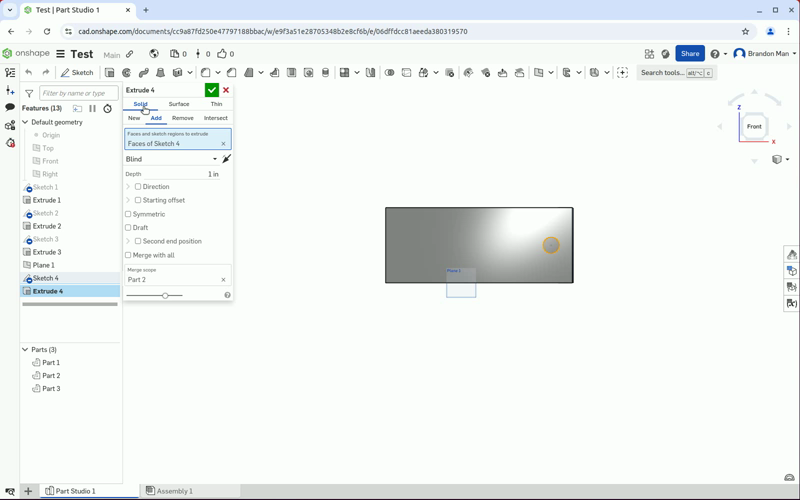
click(143, 106)
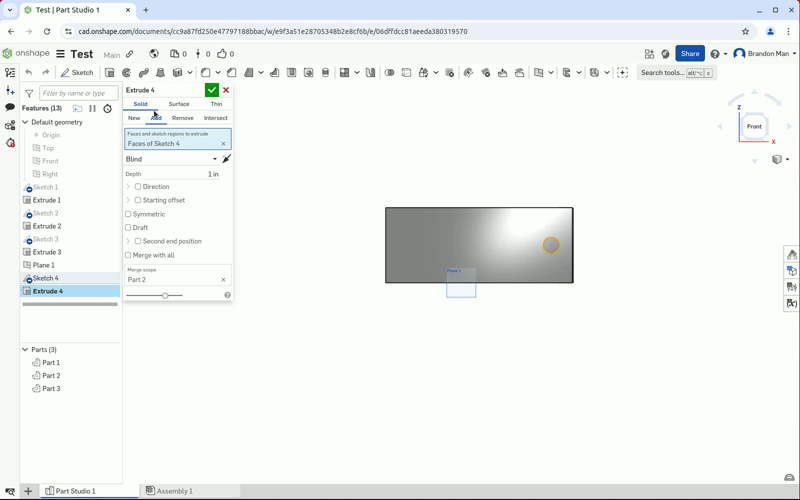
mouse_move(186, 120)
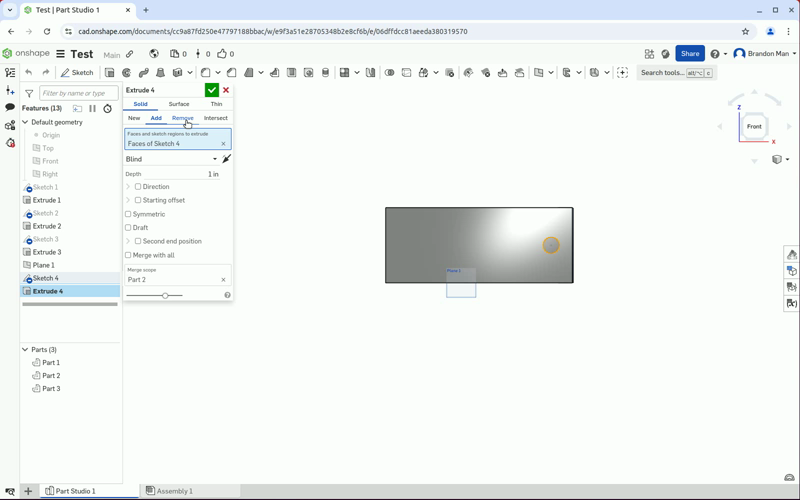
click(186, 120)
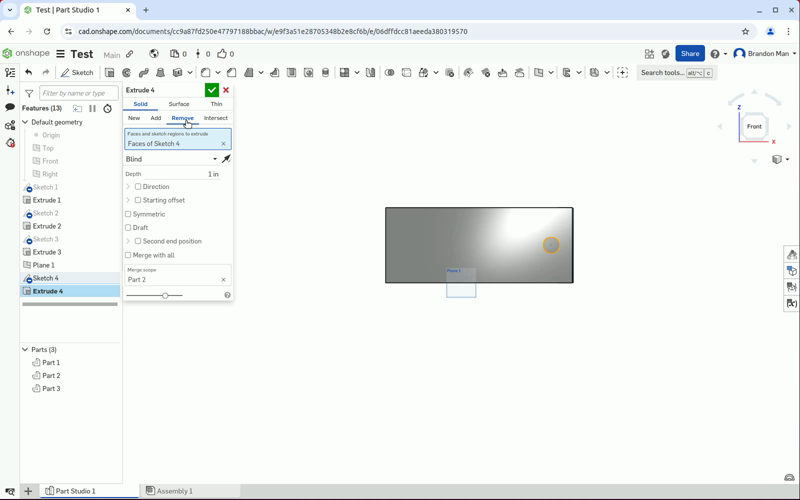
key(tab, 4)
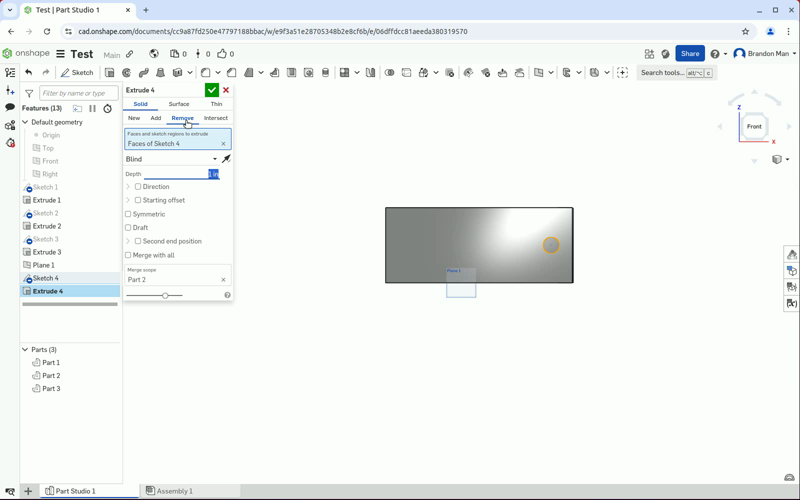
text(30.811)
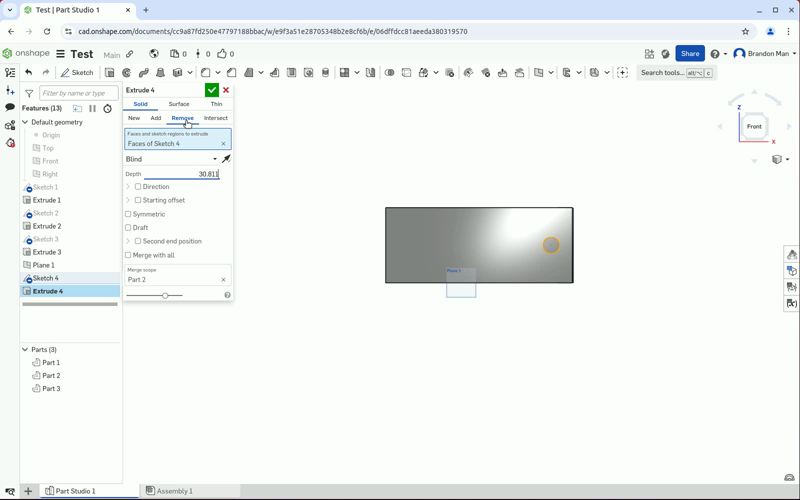
key(tab, 6)
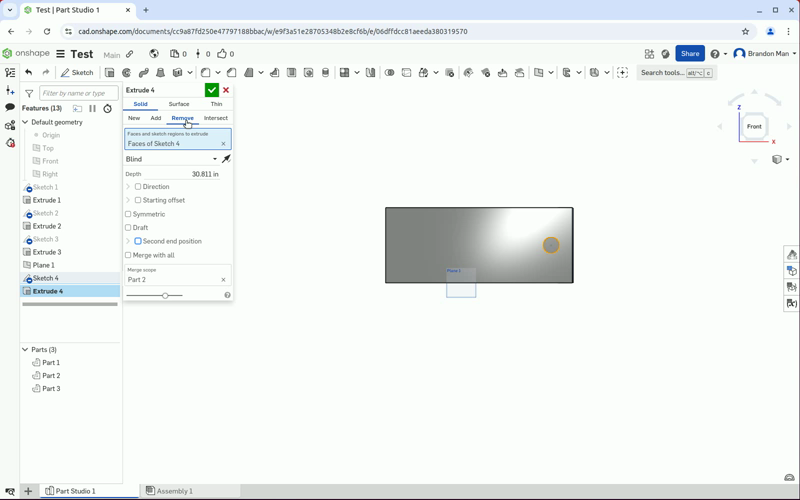
key(space)
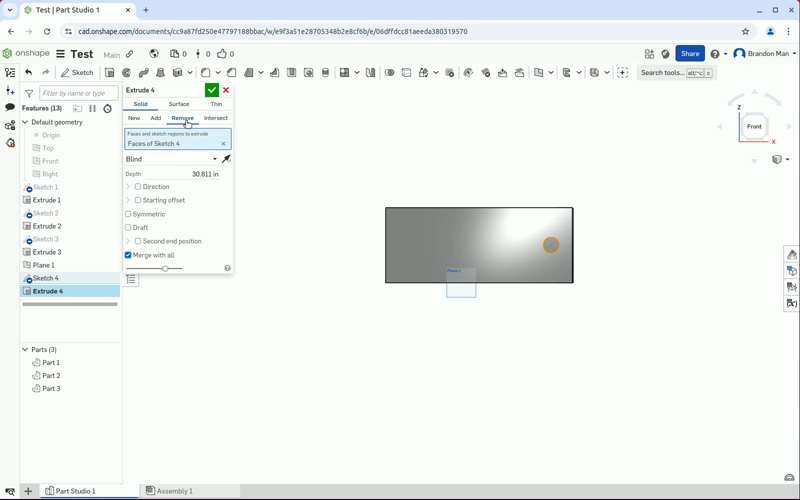
key(enter)
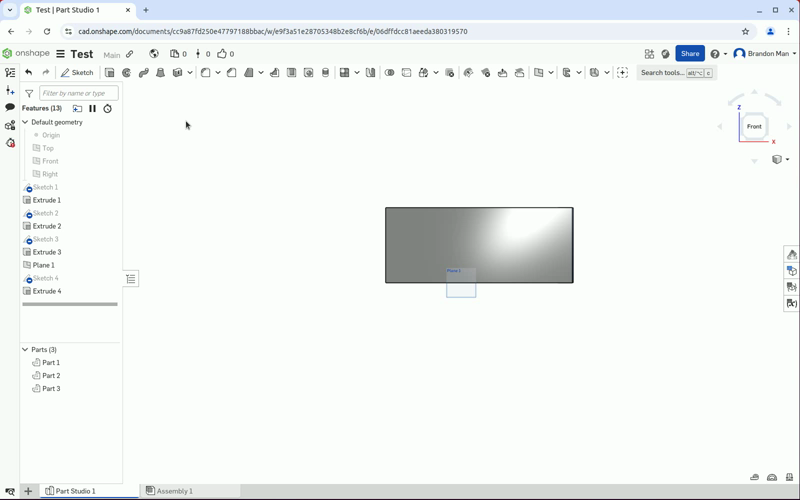
key(shift+h)
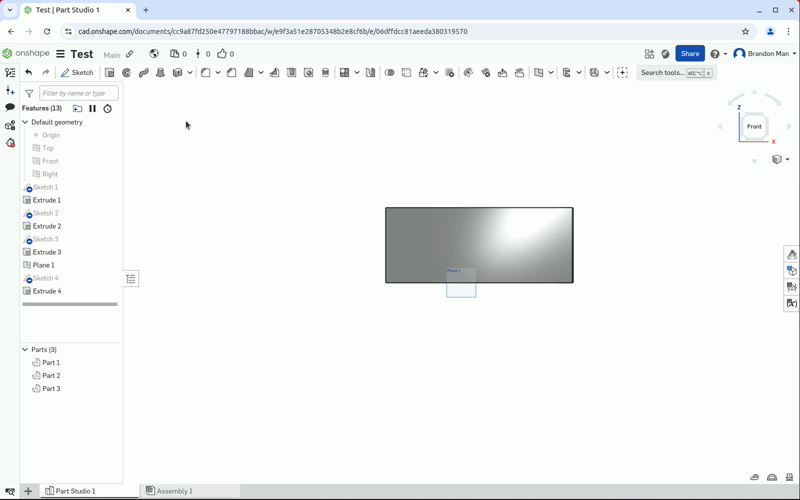
key(shift+h)
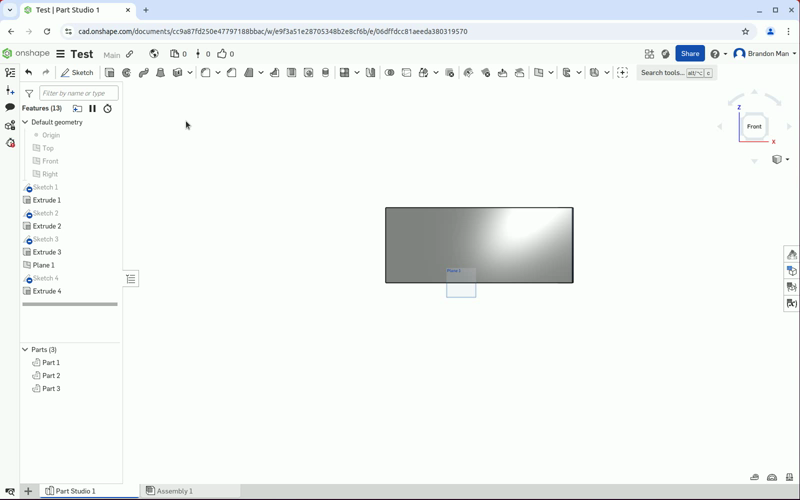
mouse_move(73, 189)
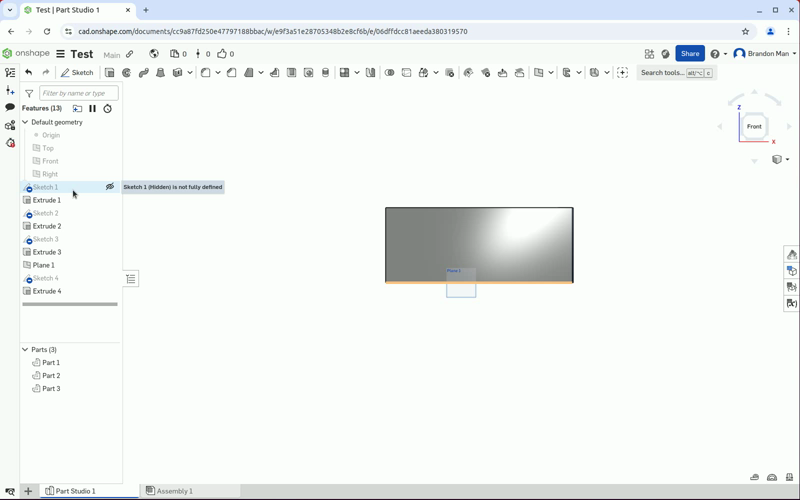
click(73, 189)
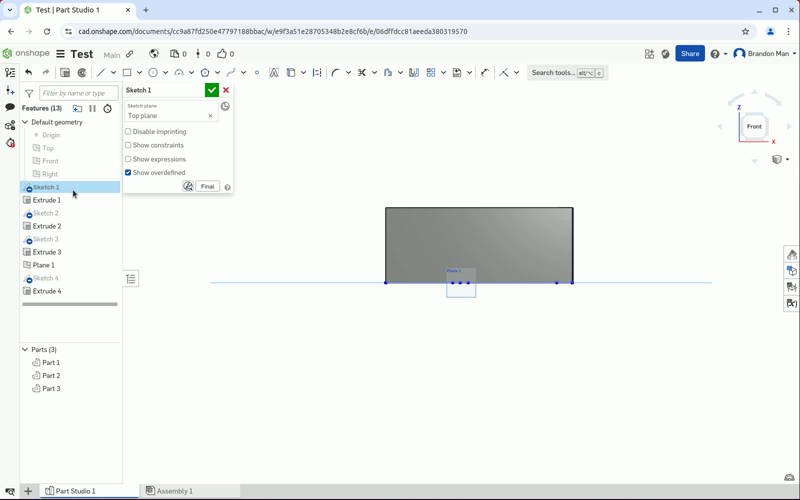
mouse_move(229, 92)
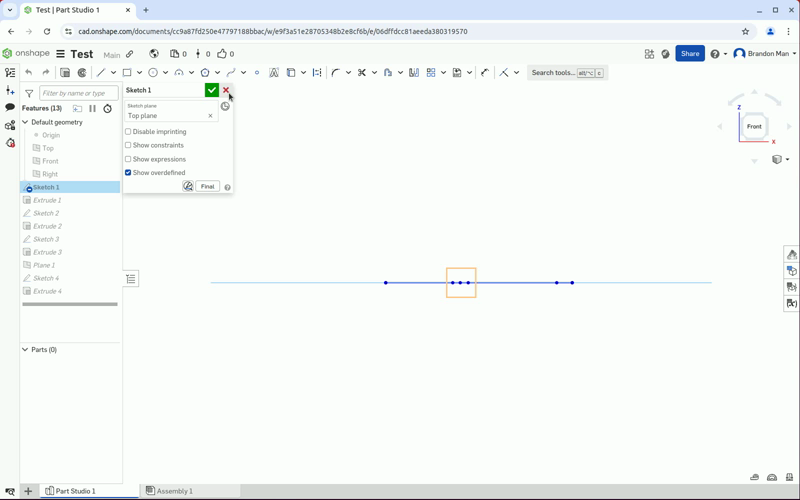
click(229, 92)
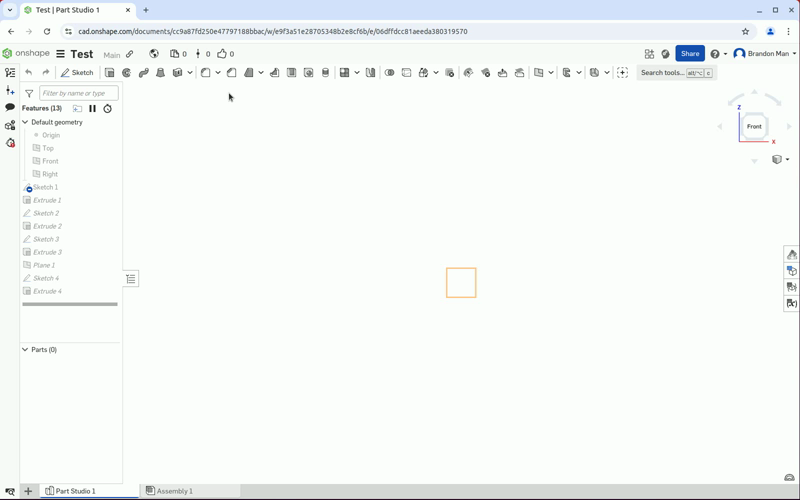
key(shift+s)
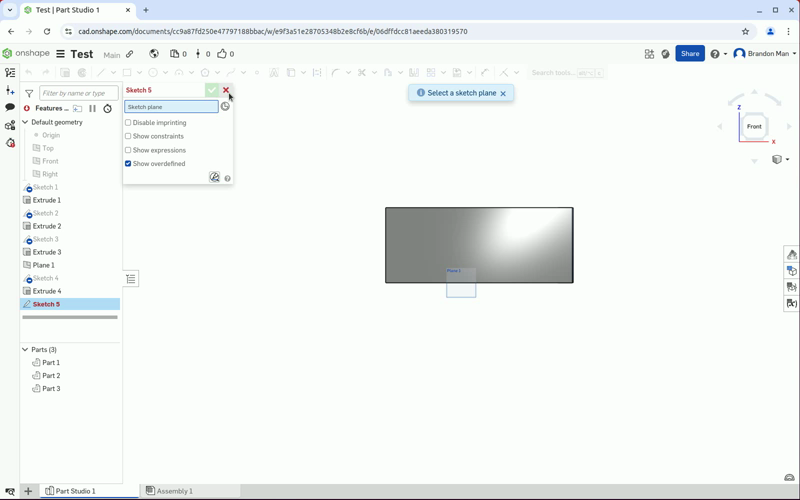
mouse_move(73, 267)
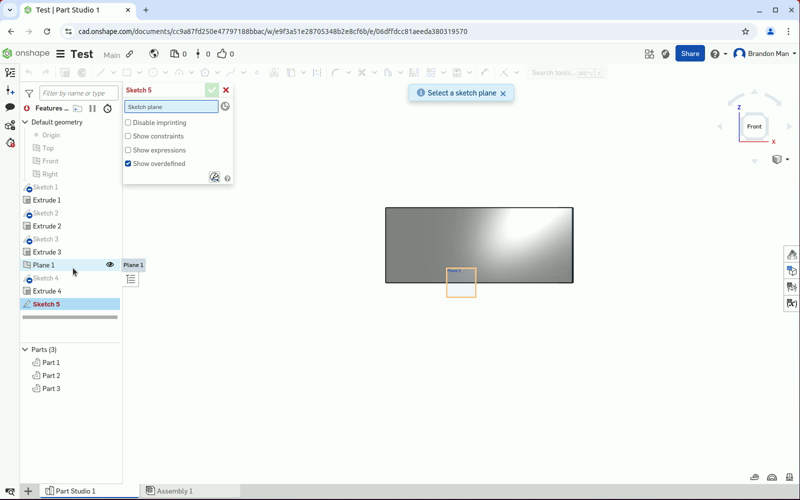
click(73, 267)
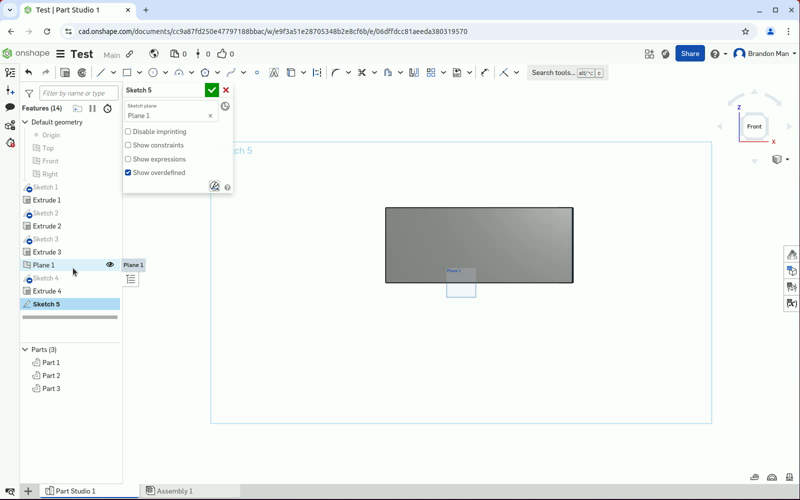
mouse_move(73, 352)
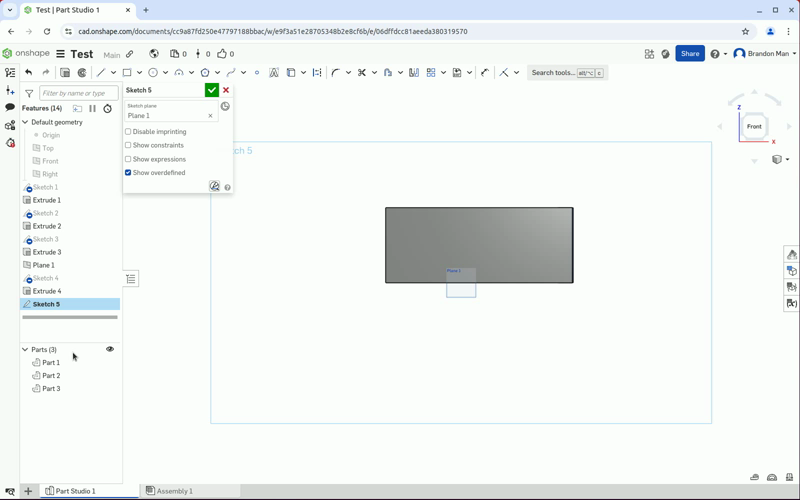
key(y)
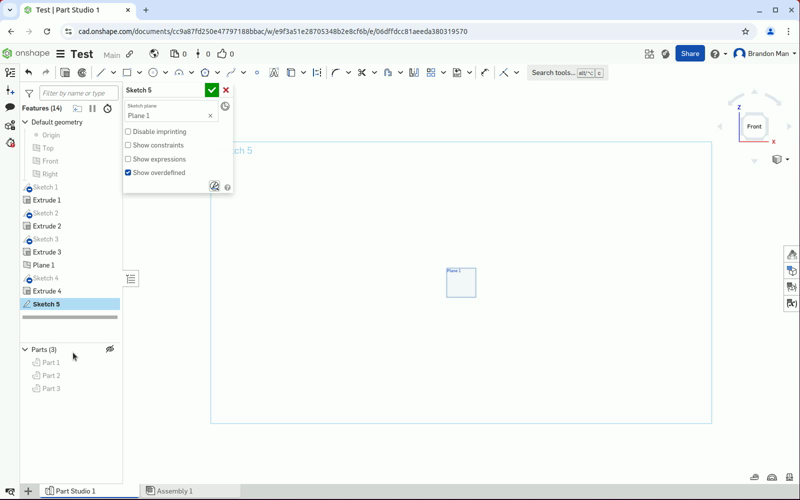
key(c)
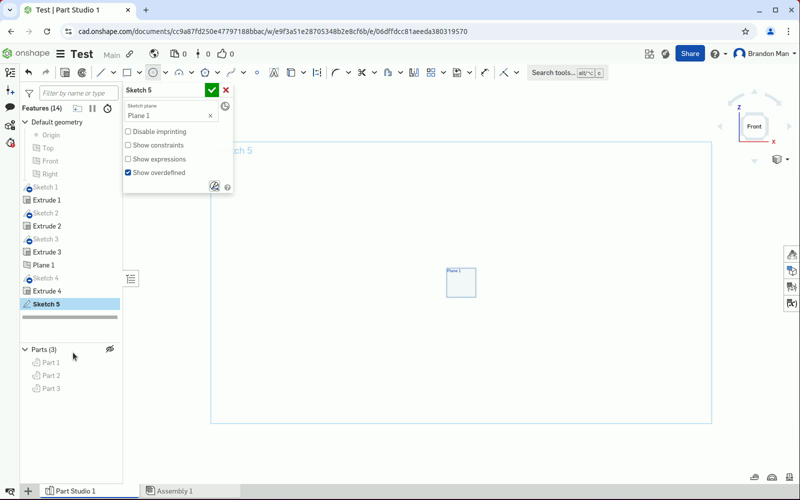
key_down(shift)
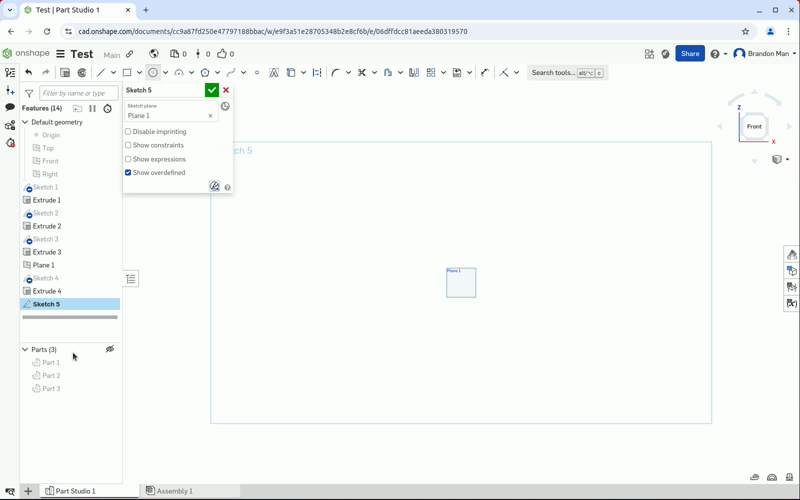
mouse_move(409, 245)
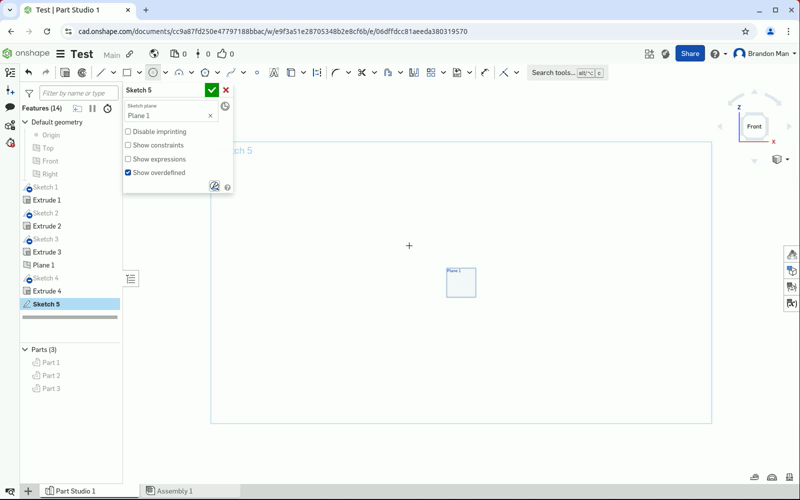
click(409, 245)
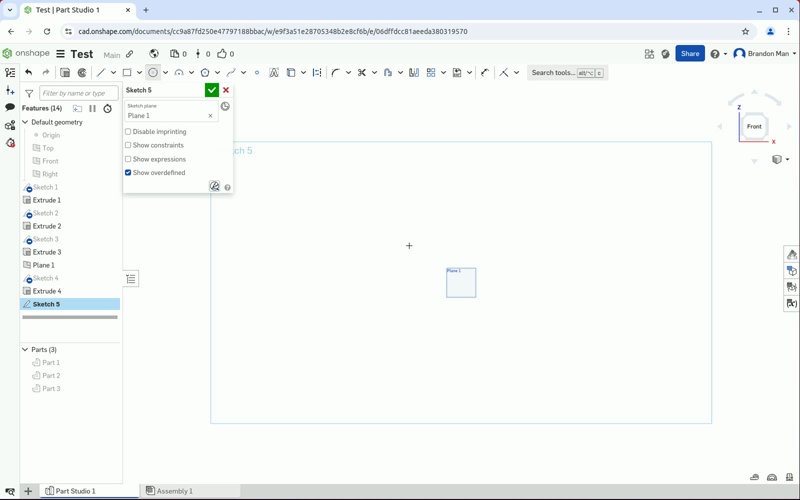
key_up(shift)
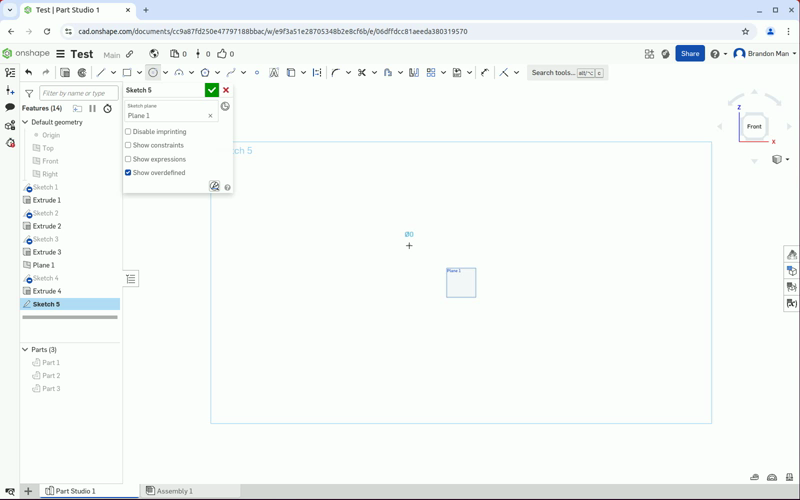
mouse_move(417, 245)
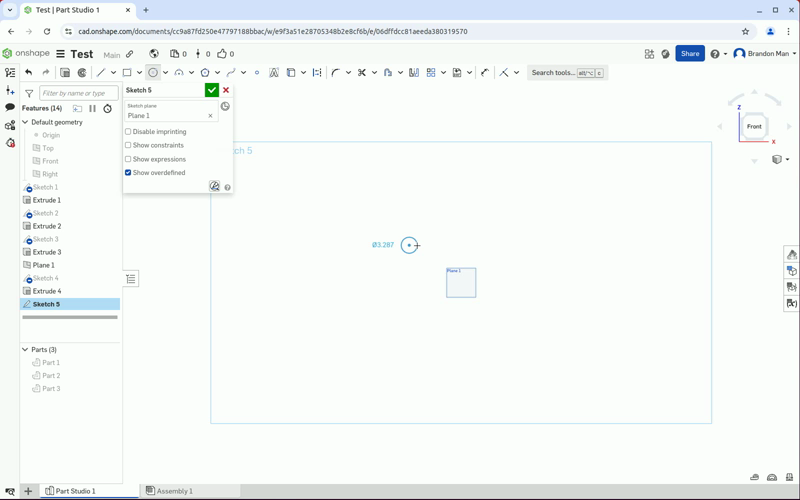
click(417, 245)
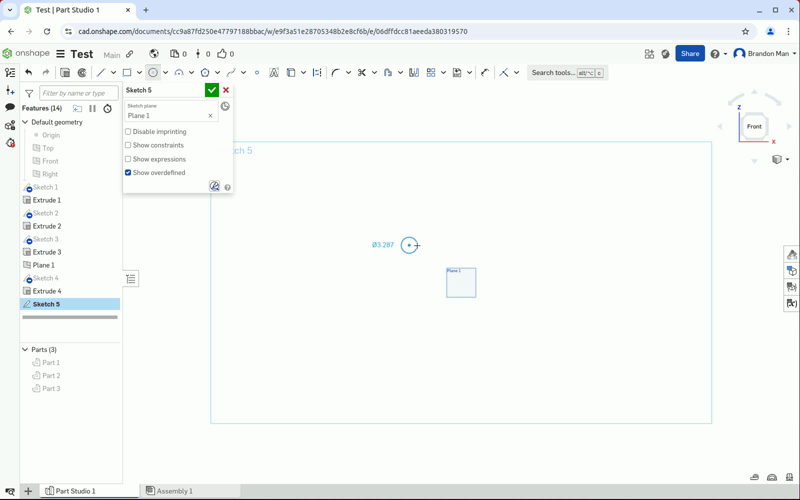
key(esc)
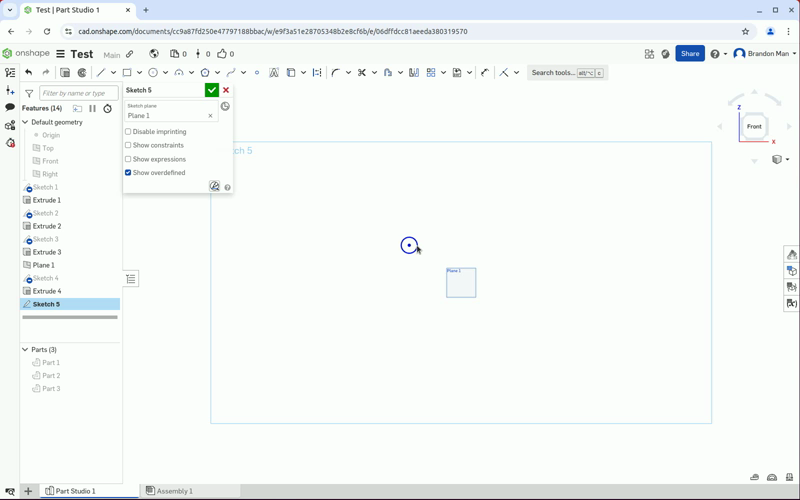
mouse_move(404, 248)
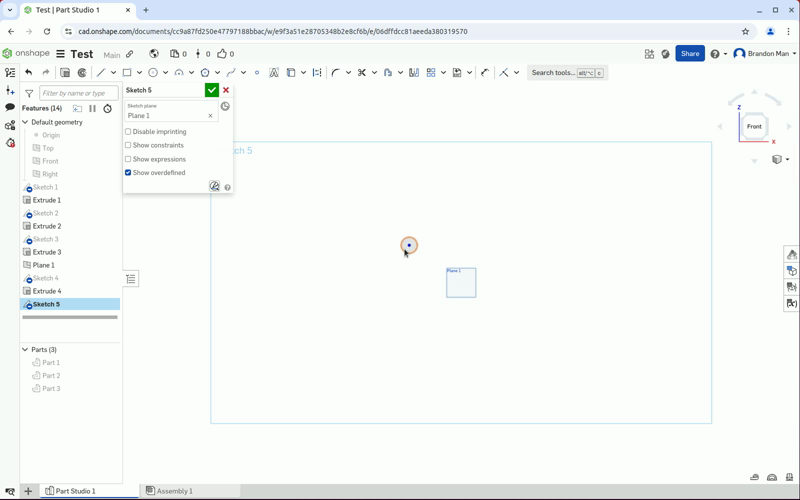
scroll(6)
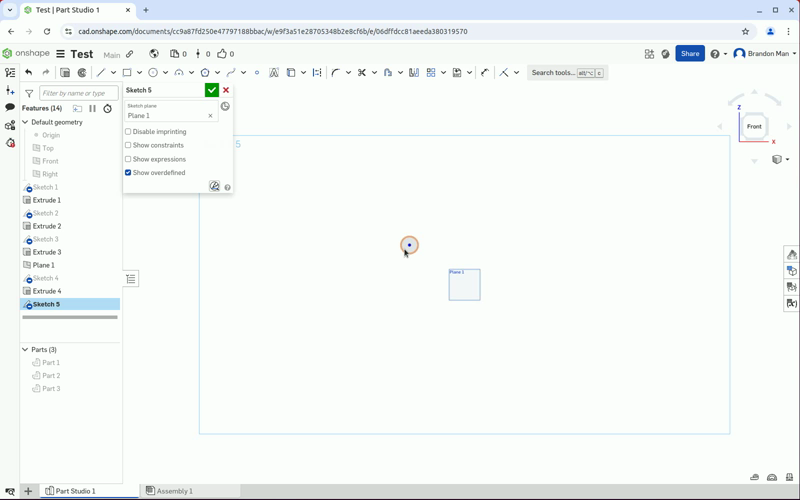
scroll(6)
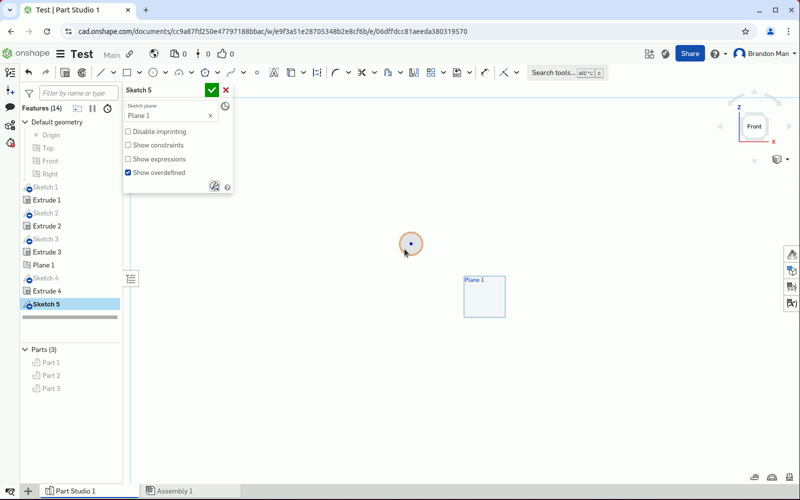
scroll(6)
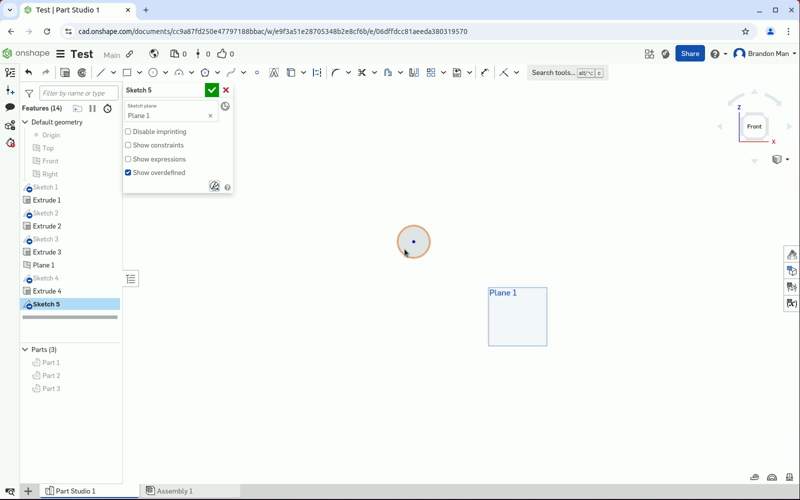
scroll(6)
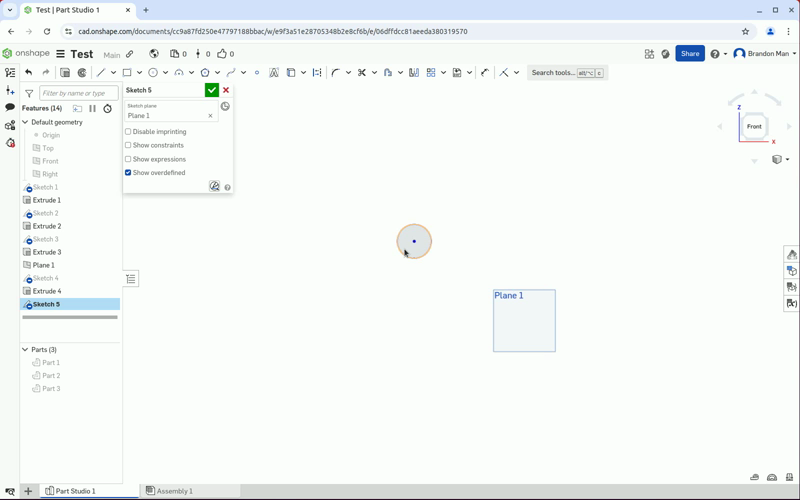
scroll(6)
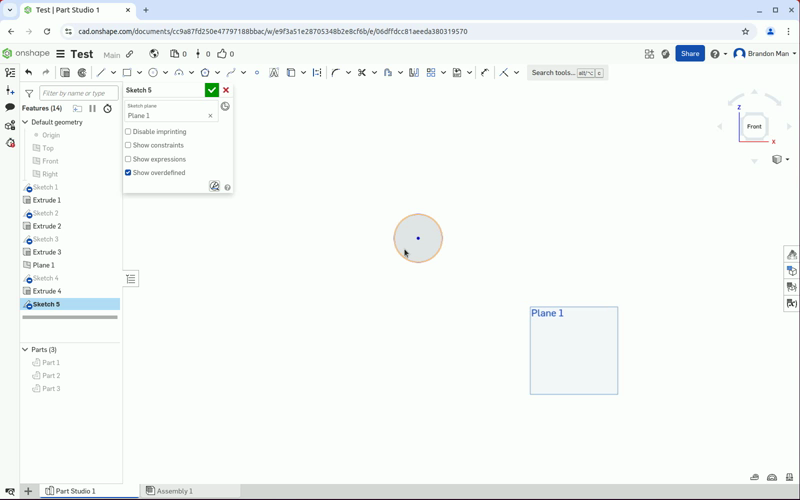
scroll(6)
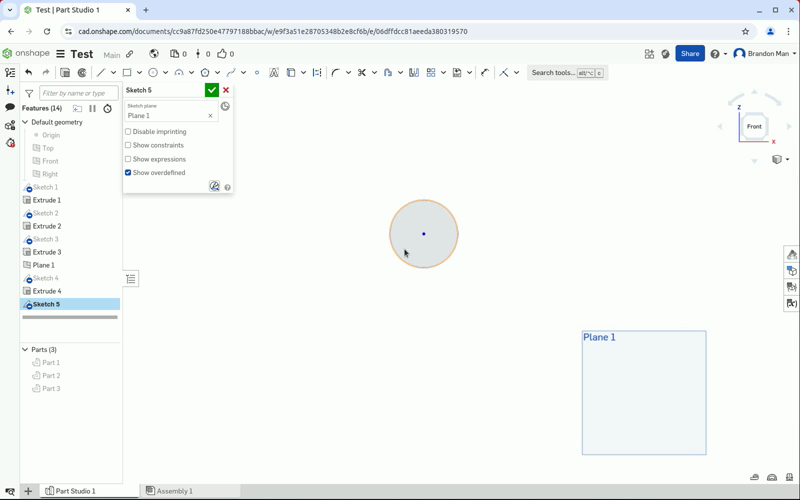
scroll(6)
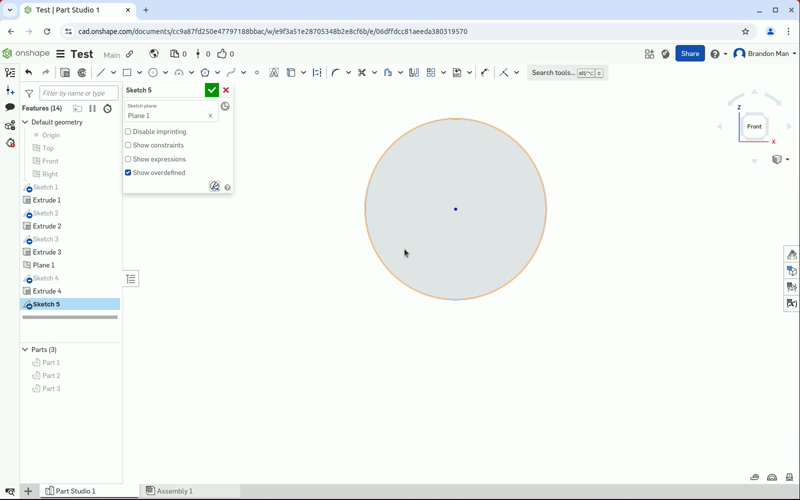
click(404, 248)
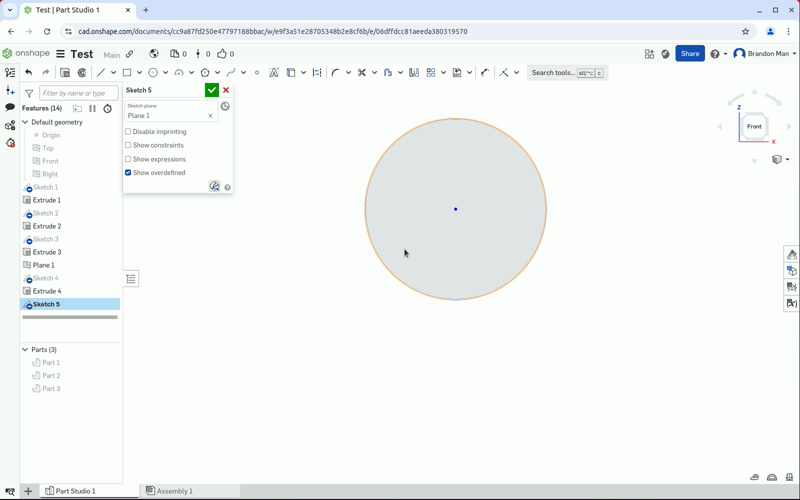
scroll(-6)
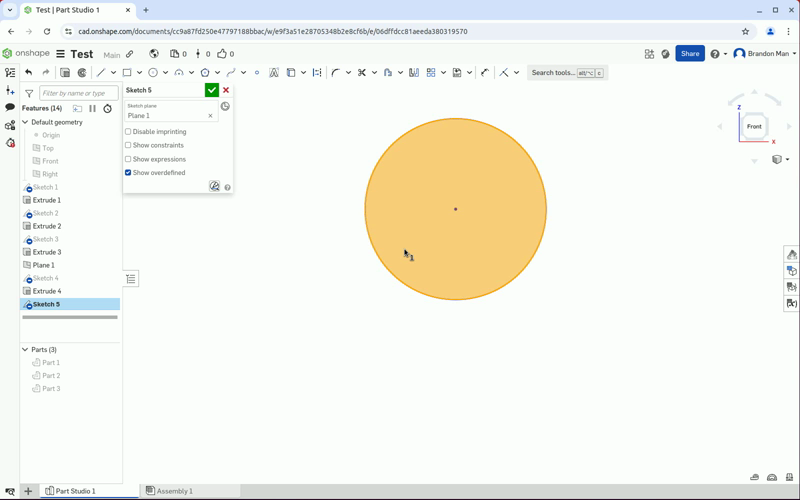
scroll(-6)
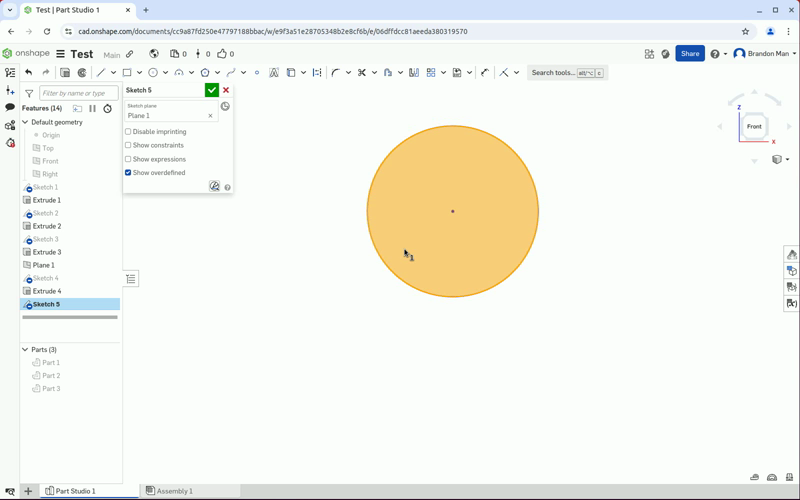
scroll(-6)
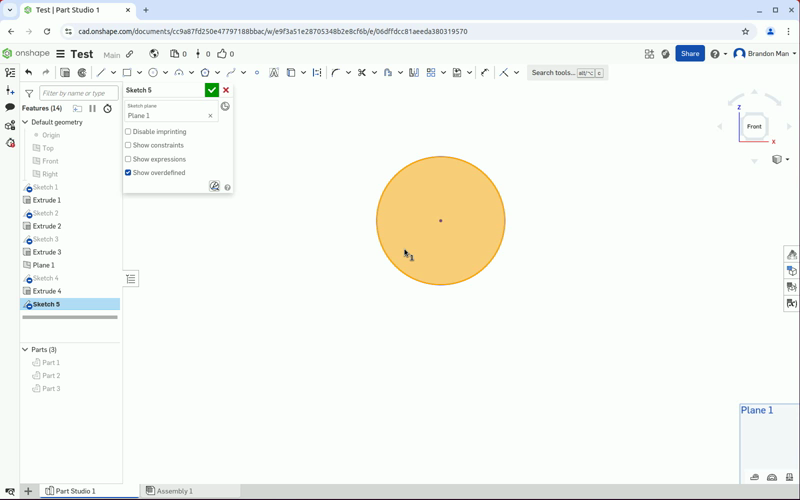
scroll(-6)
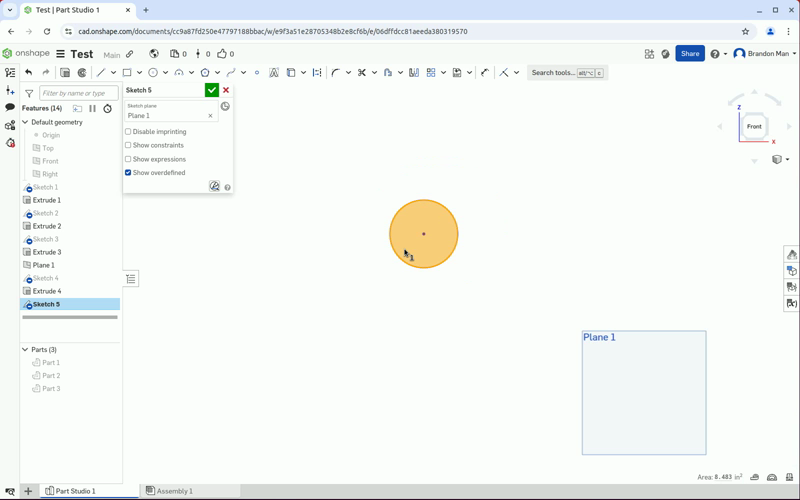
scroll(-6)
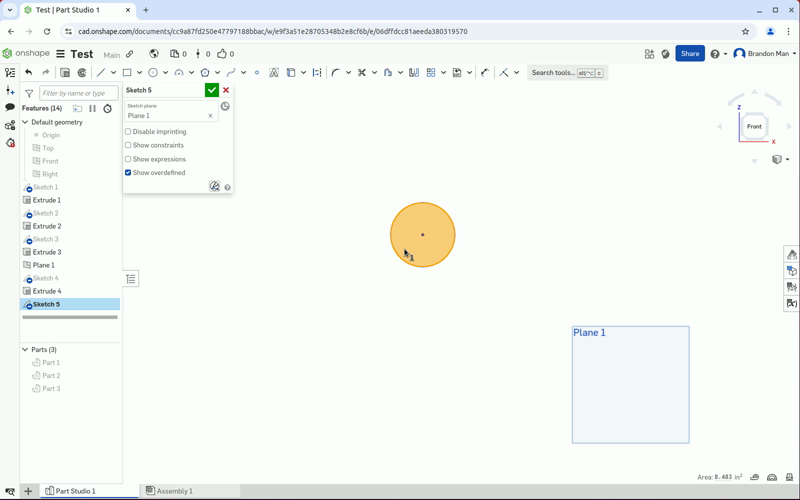
scroll(-6)
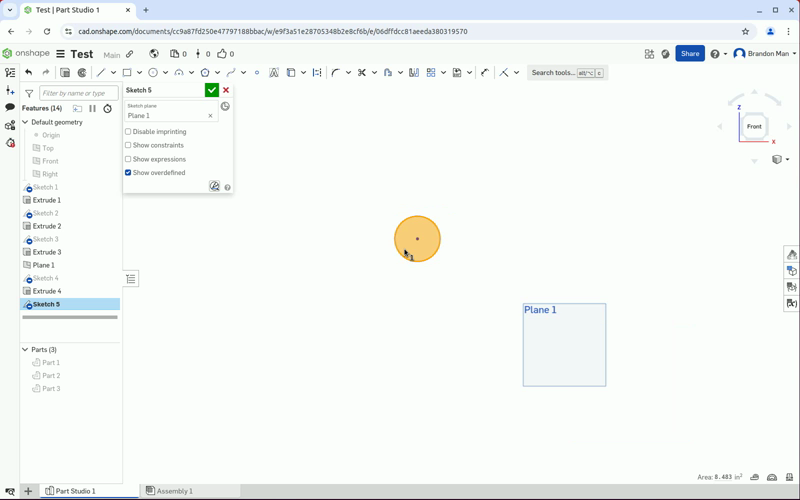
scroll(-6)
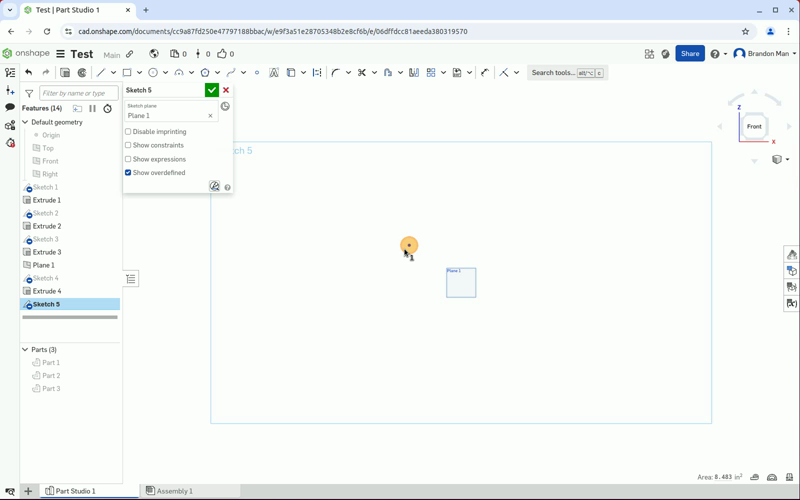
mouse_move(73, 352)
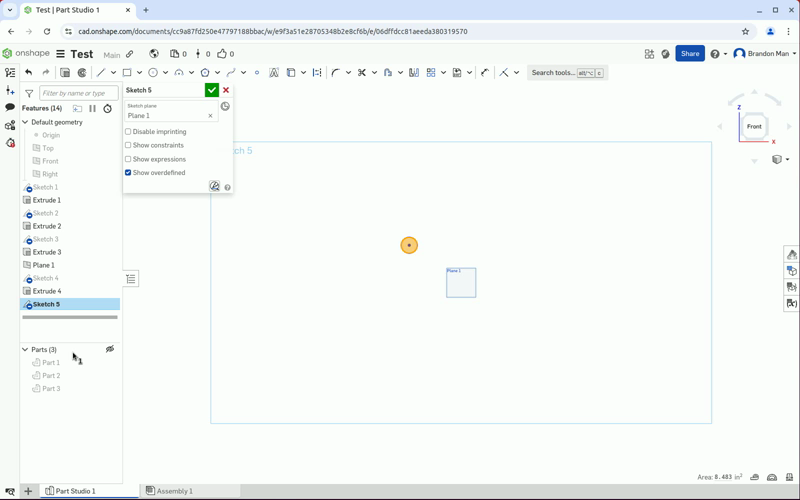
key(shift+y)
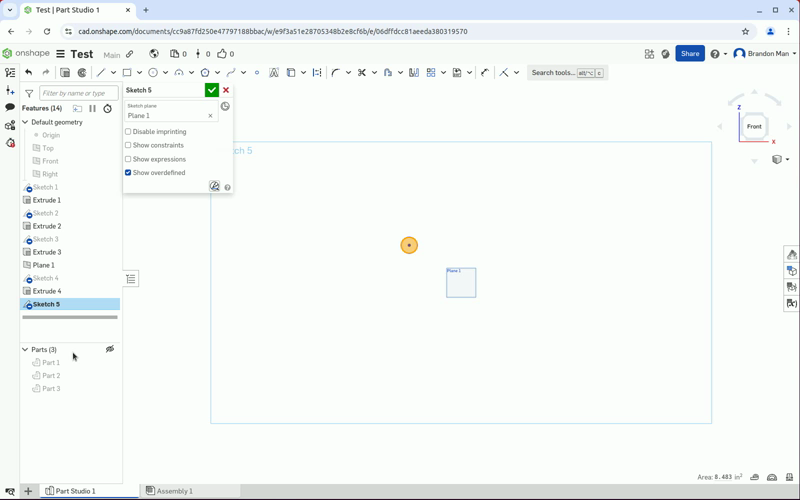
key(shift+e)
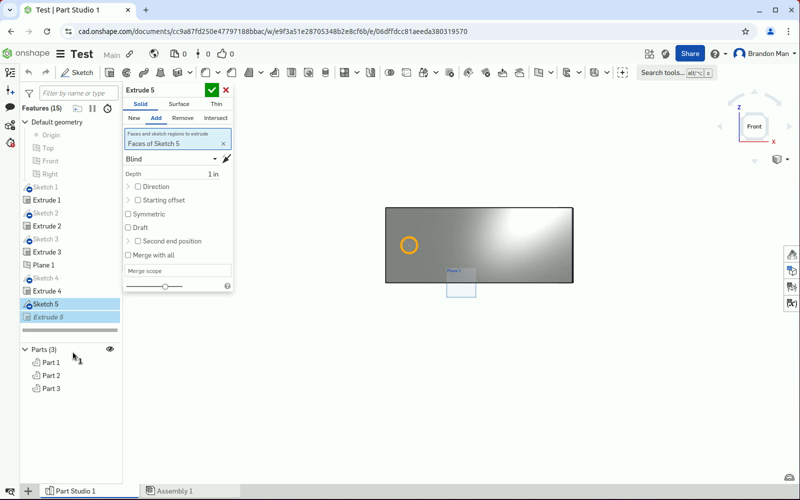
mouse_move(143, 106)
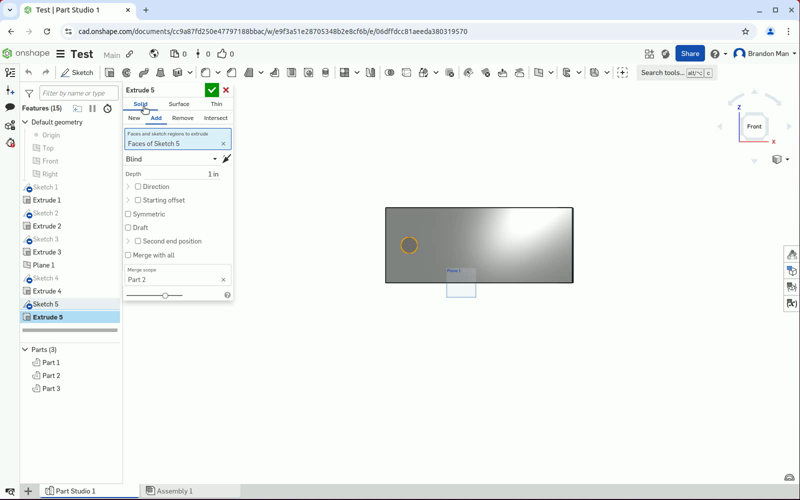
click(143, 106)
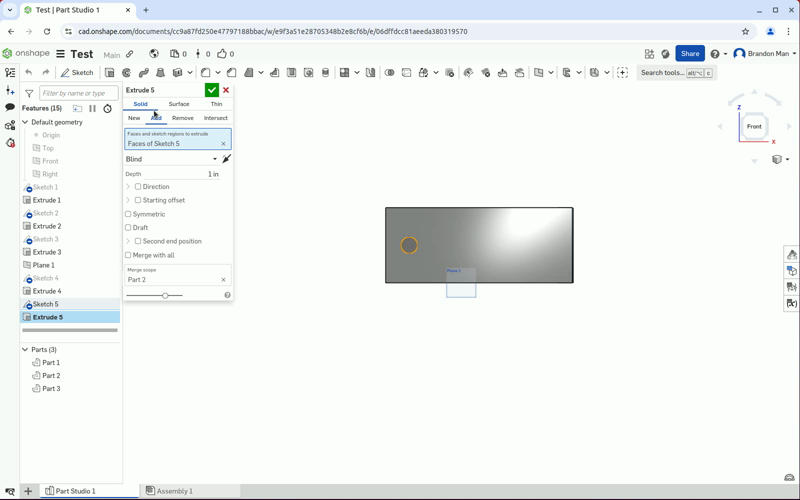
mouse_move(186, 120)
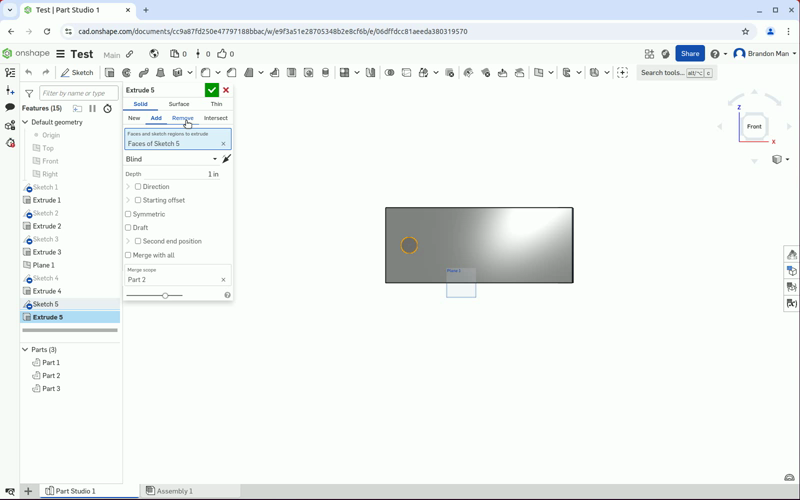
click(186, 120)
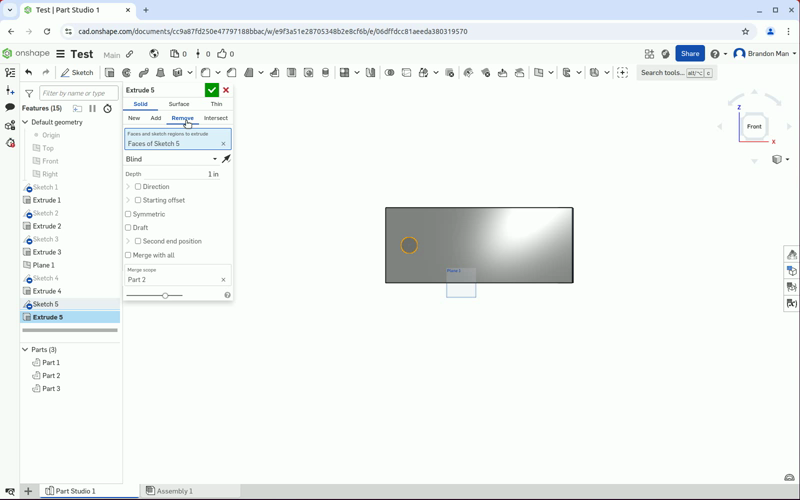
key(tab, 4)
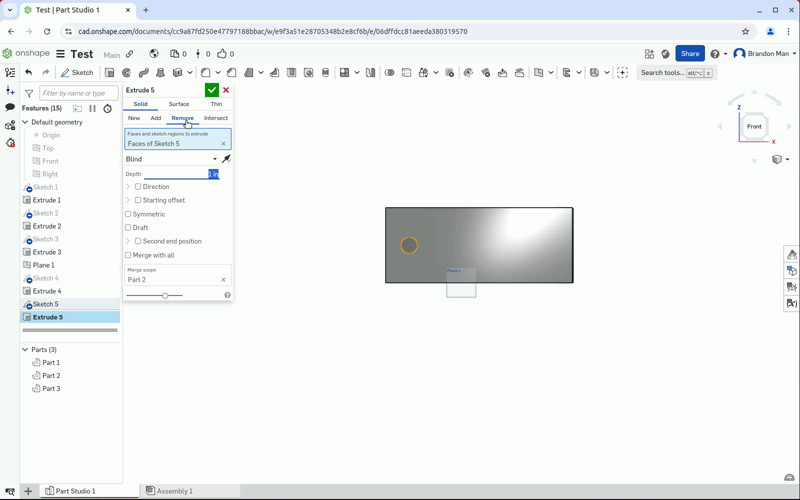
text(30.811)
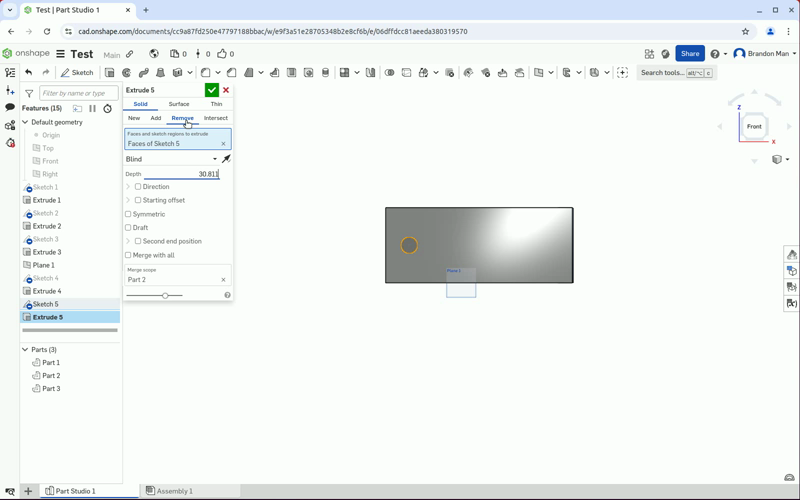
key(tab, 6)
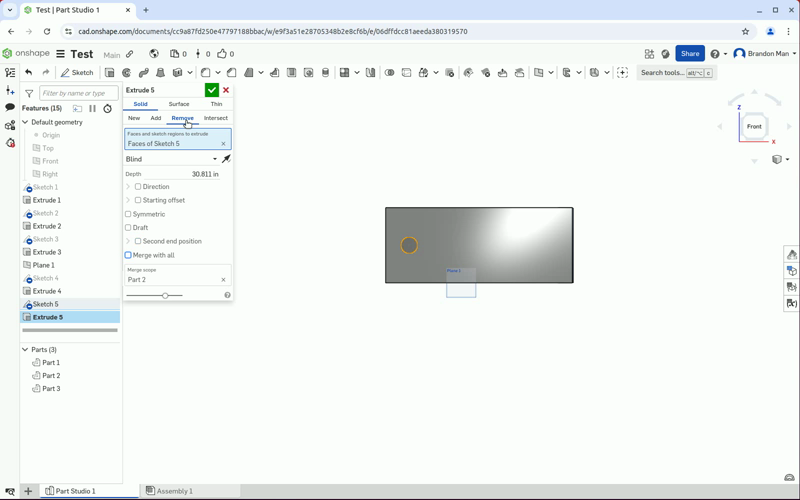
key(space)
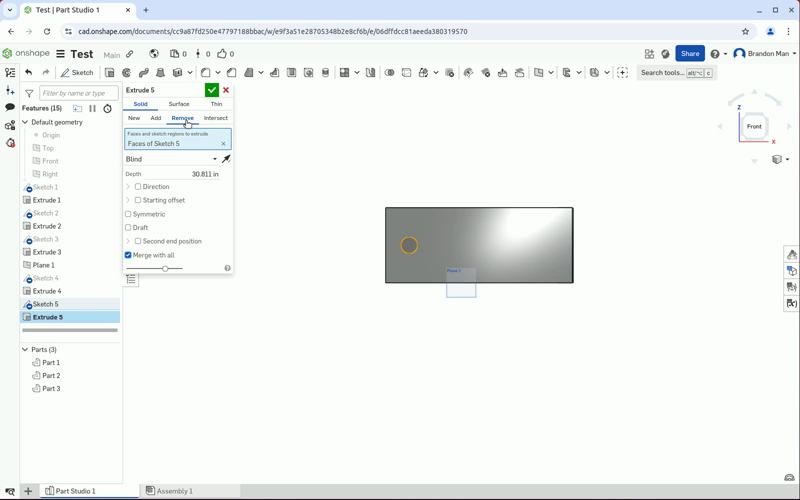
key(enter)
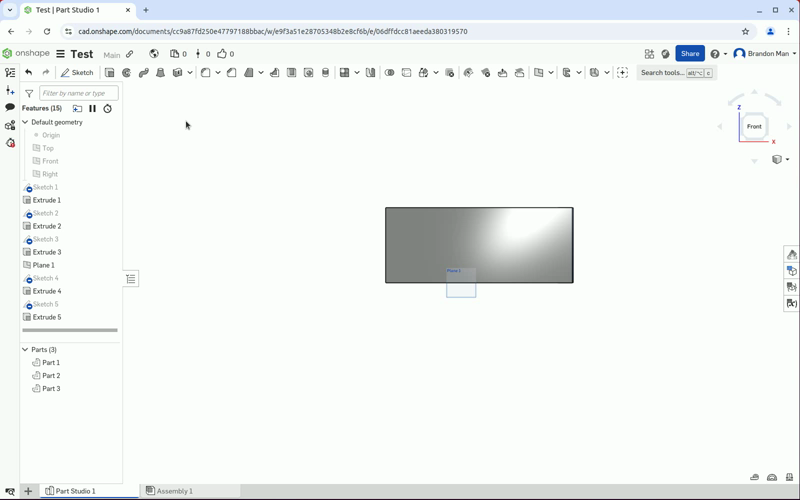
key(shift+h)
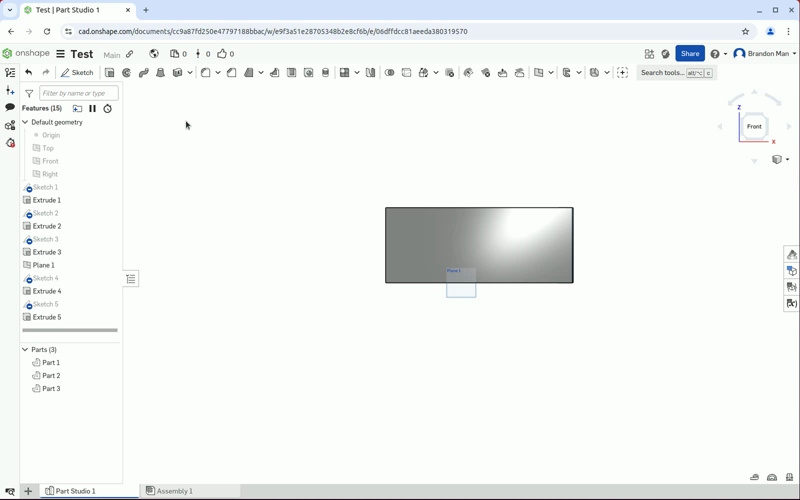
key(shift+h)
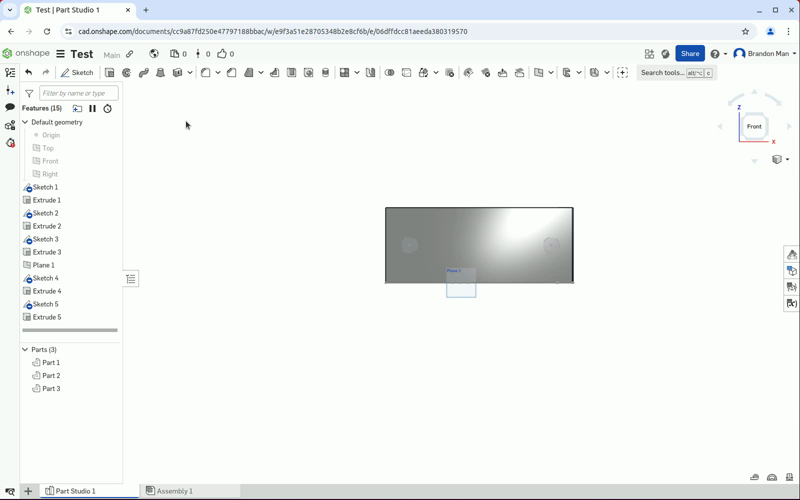
key(shift+7)
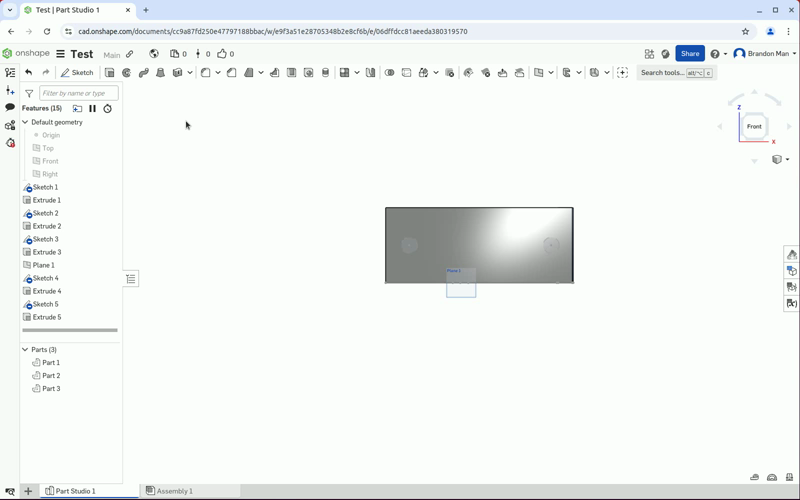
key(left, 2)
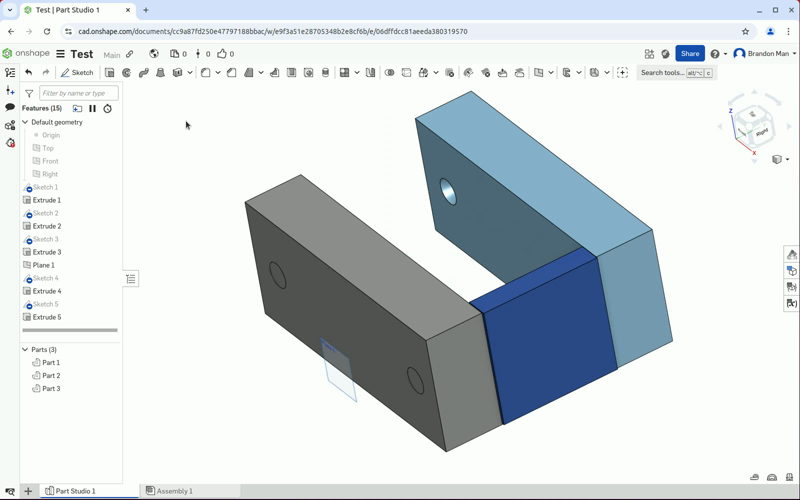
key(down, 2)
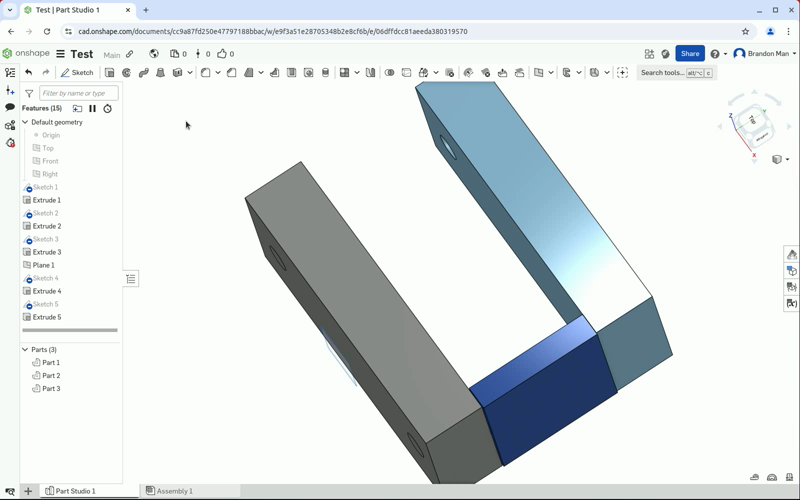
key(up, 2)
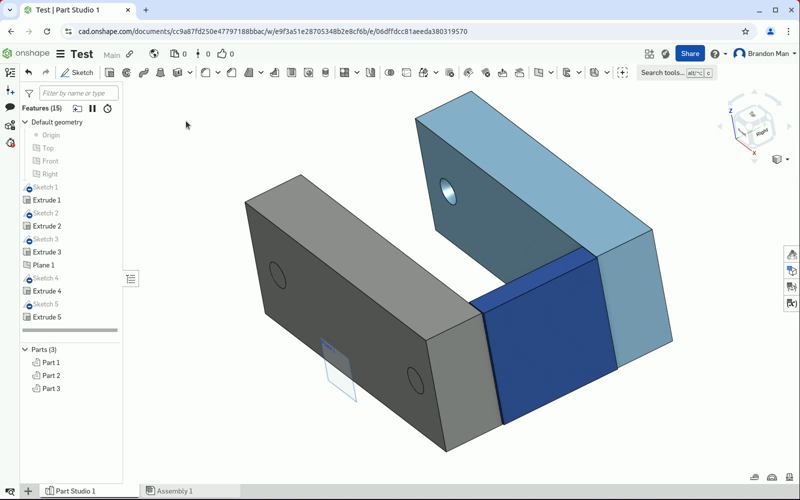
key(right, 2)
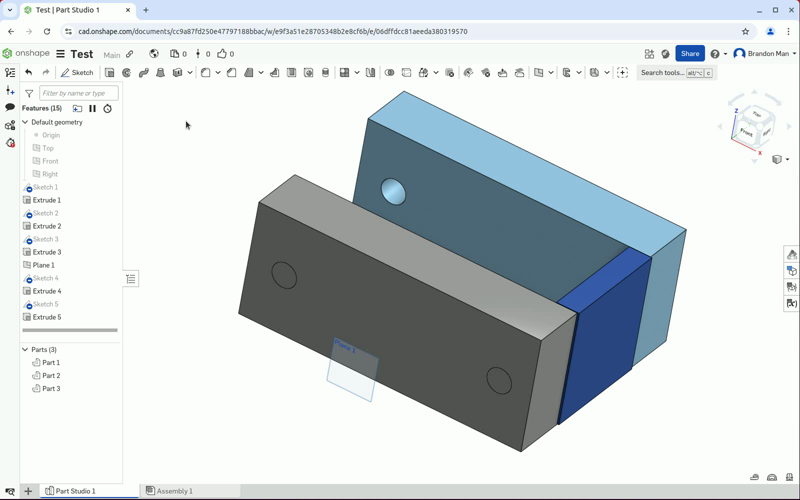
mouse_move(73, 189)
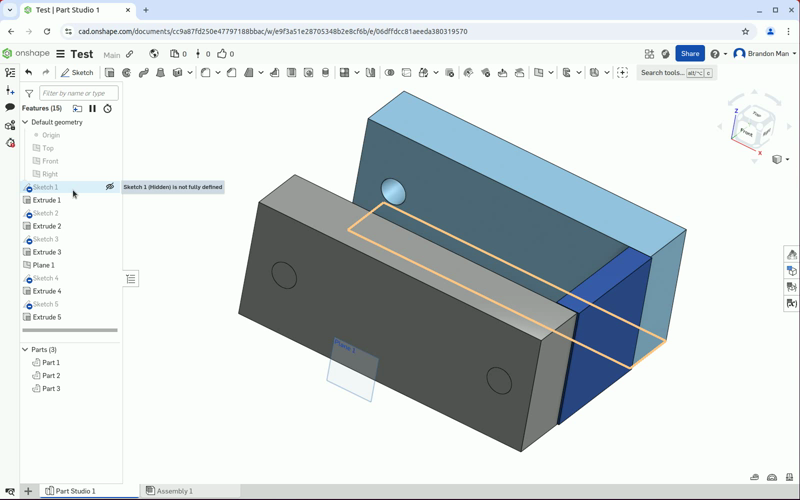
click(73, 189)